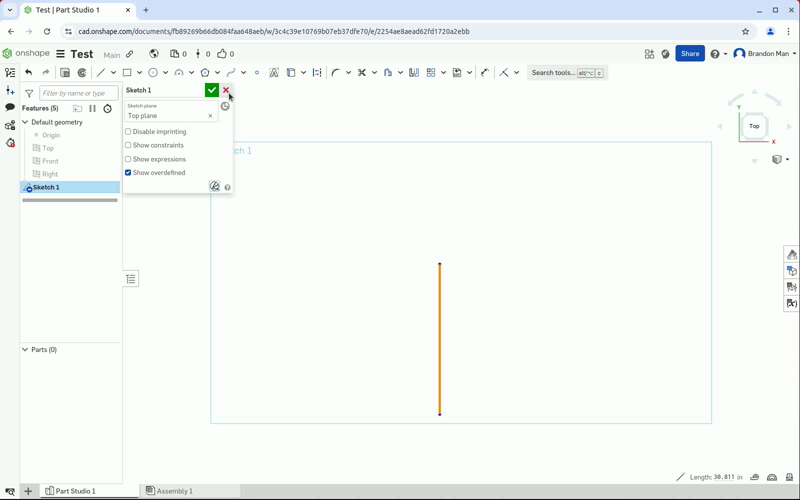
key(shift+h)
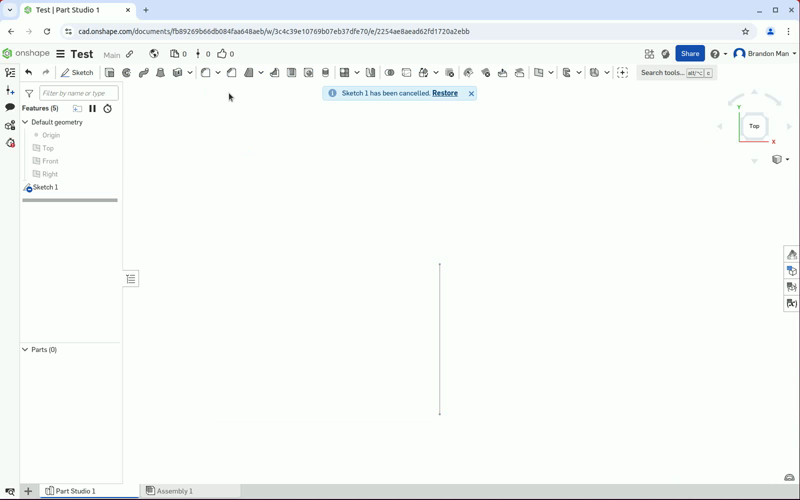
key(shift+s)
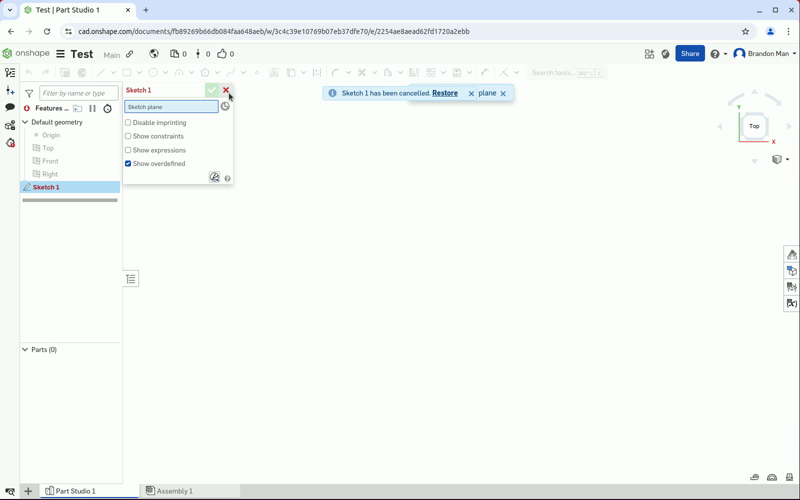
mouse_move(73, 150)
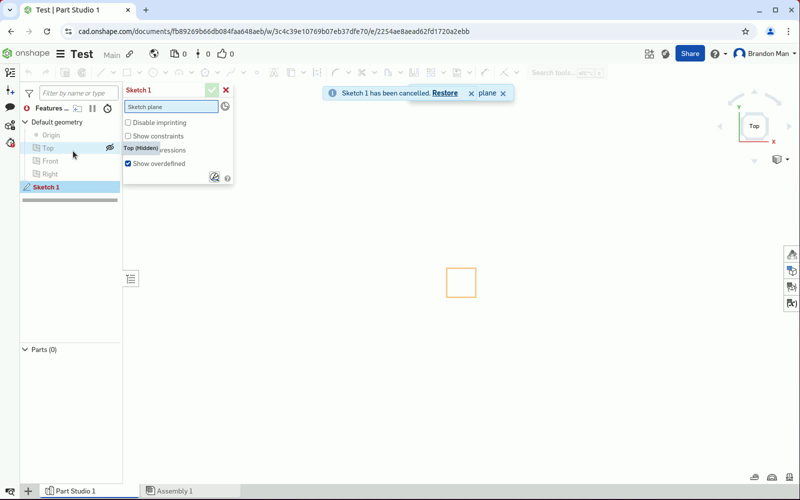
click(73, 150)
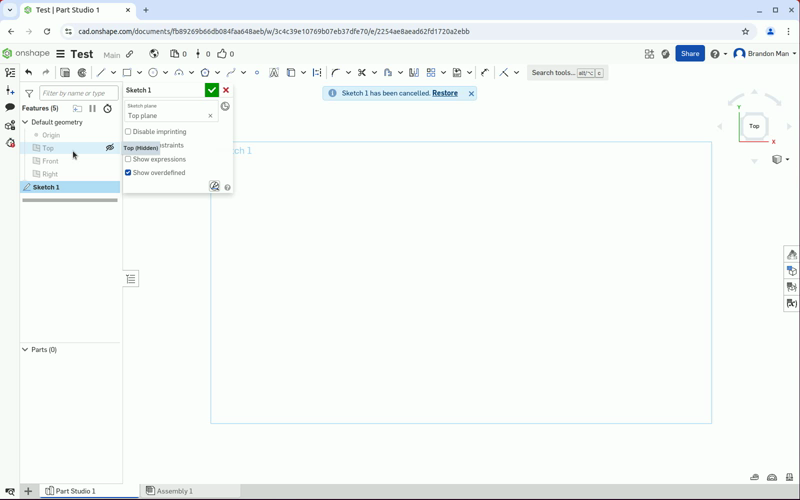
mouse_move(73, 352)
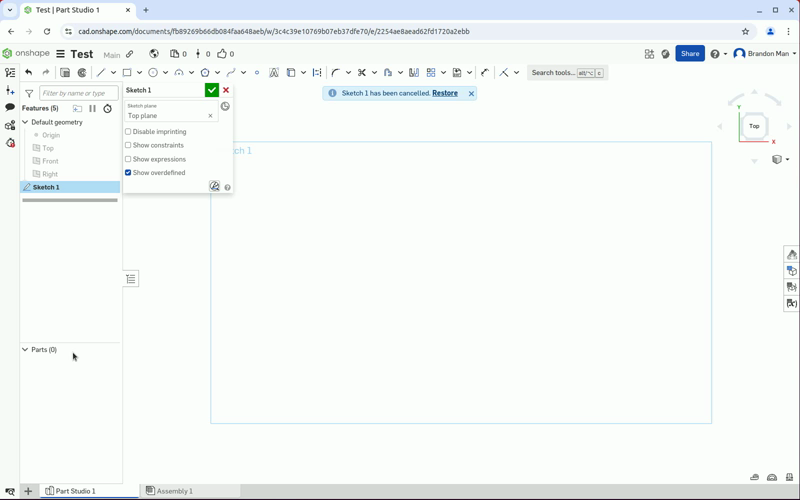
key(y)
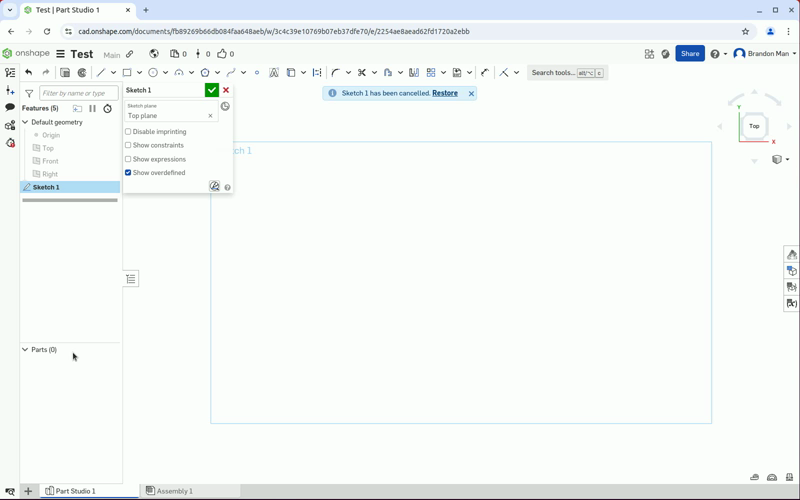
key(l)
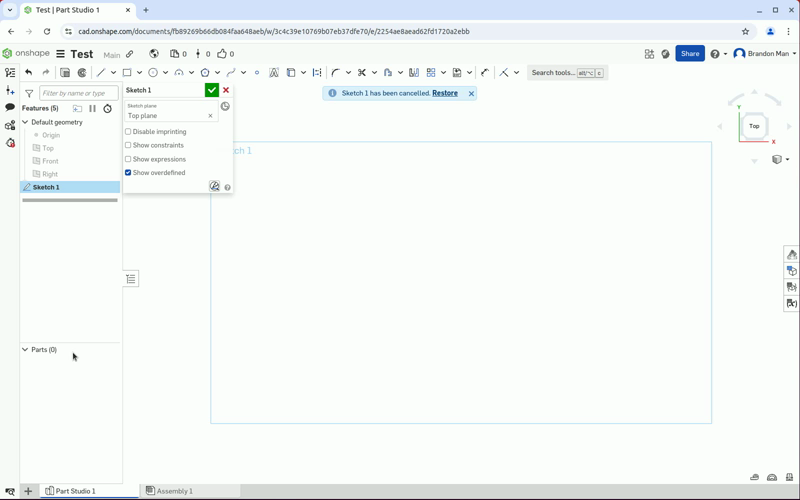
key_down(shift)
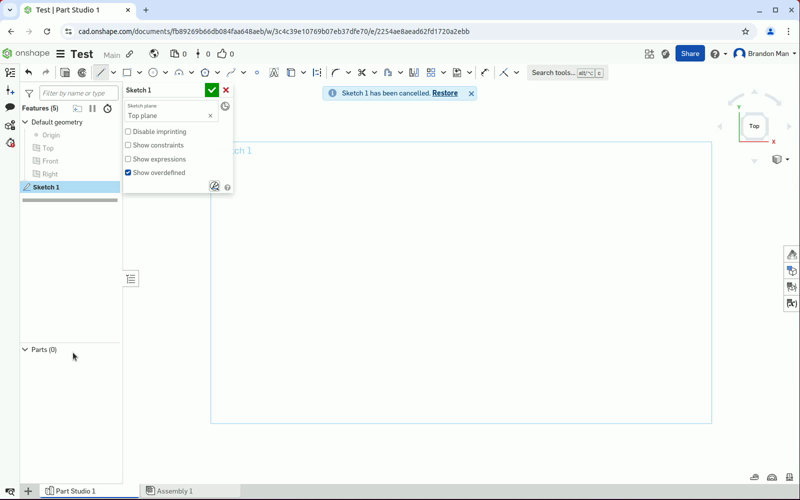
mouse_move(409, 233)
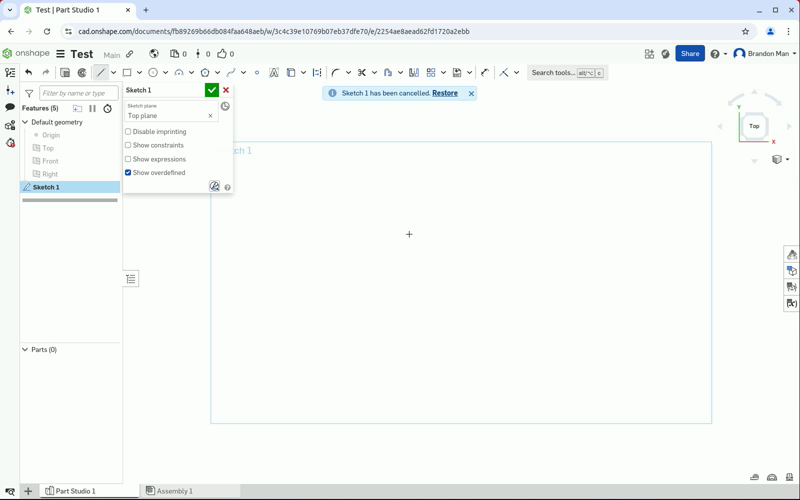
click(409, 233)
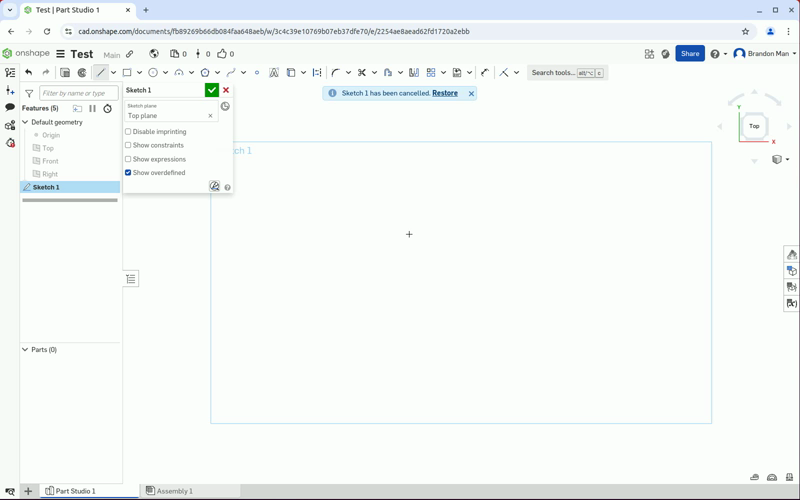
key_up(shift)
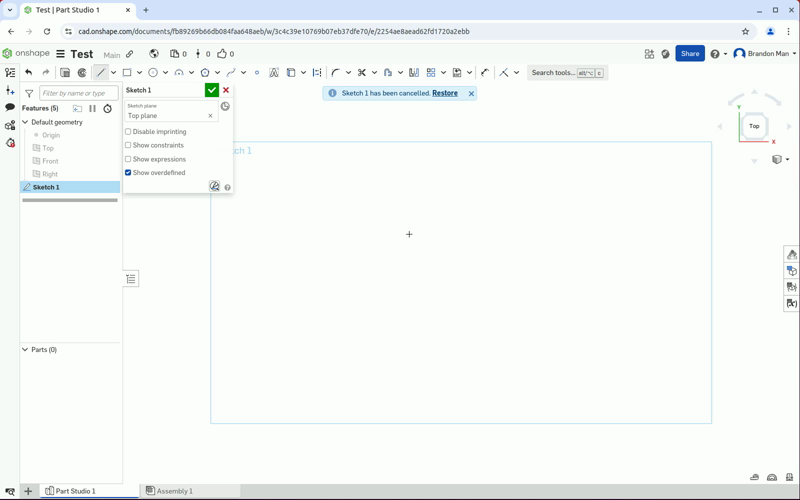
key_down(shift)
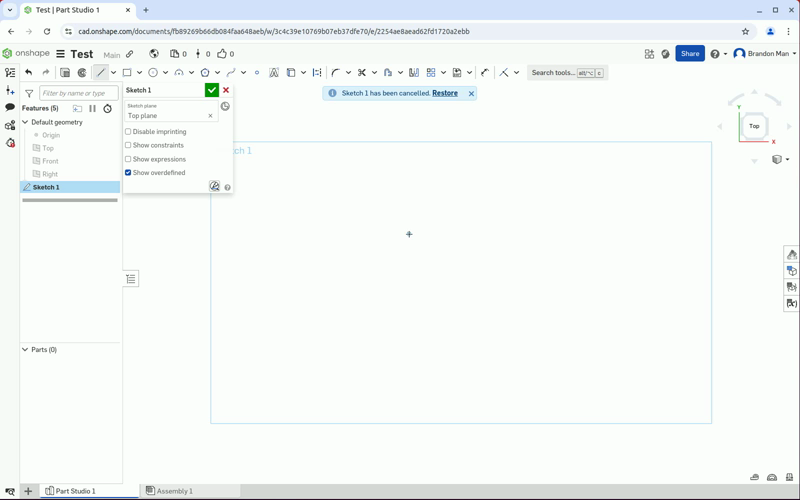
mouse_move(461, 283)
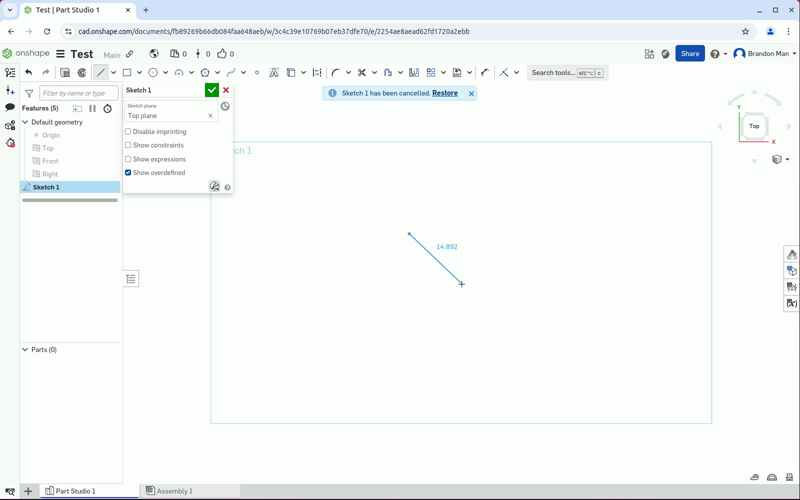
click(461, 283)
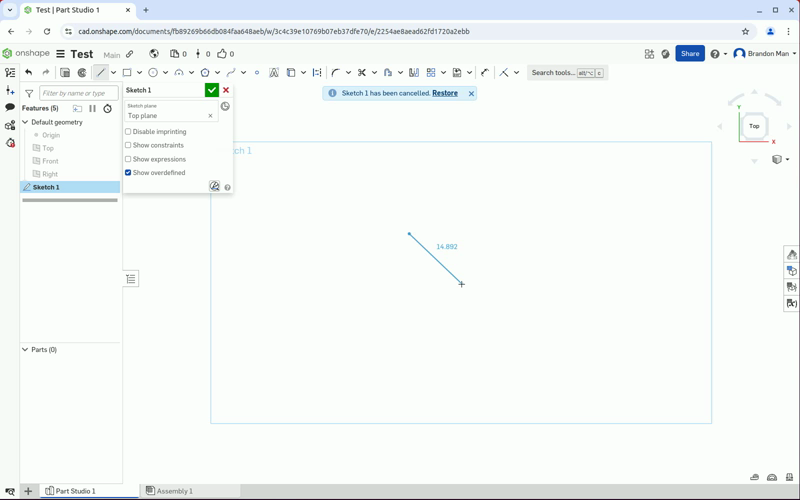
key_up(shift)
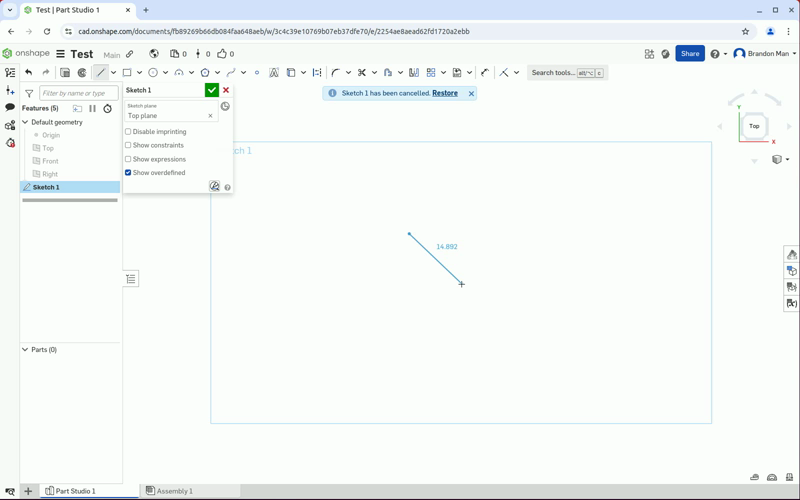
key_down(shift)
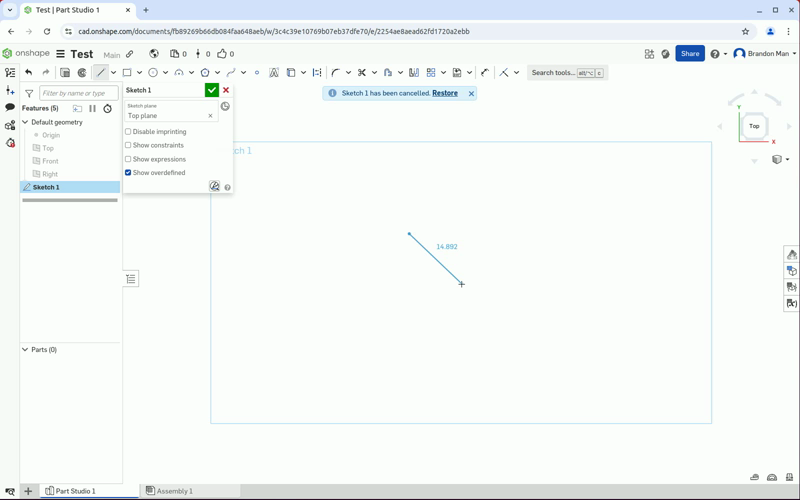
mouse_move(461, 182)
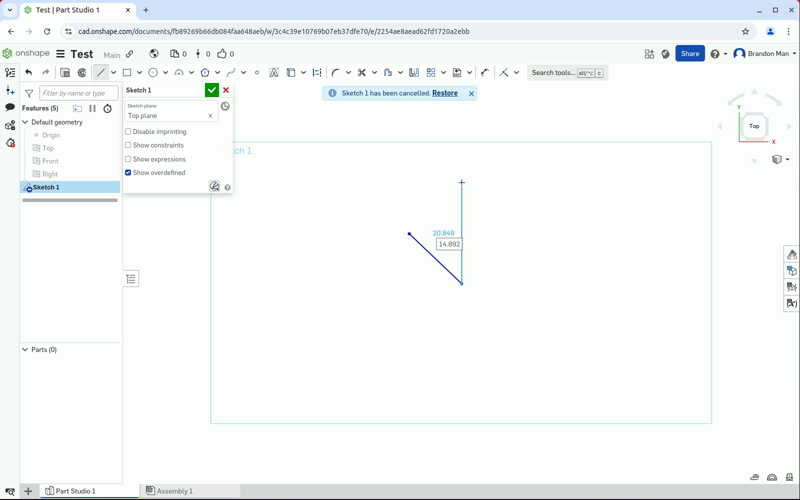
click(461, 182)
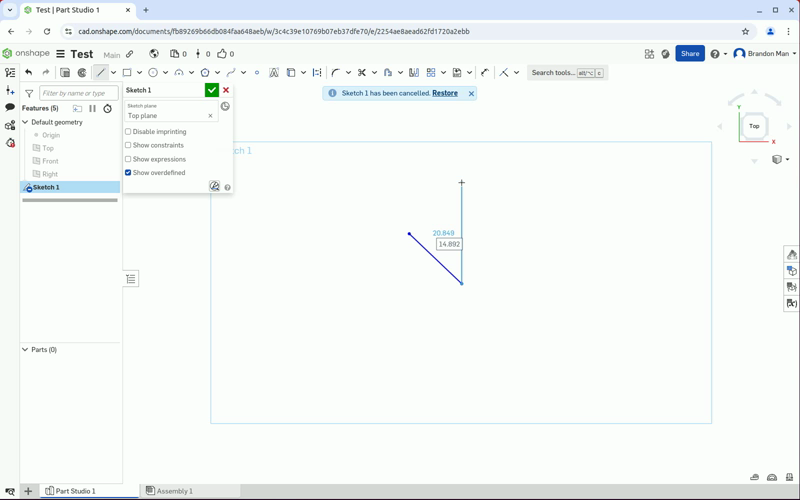
key_up(shift)
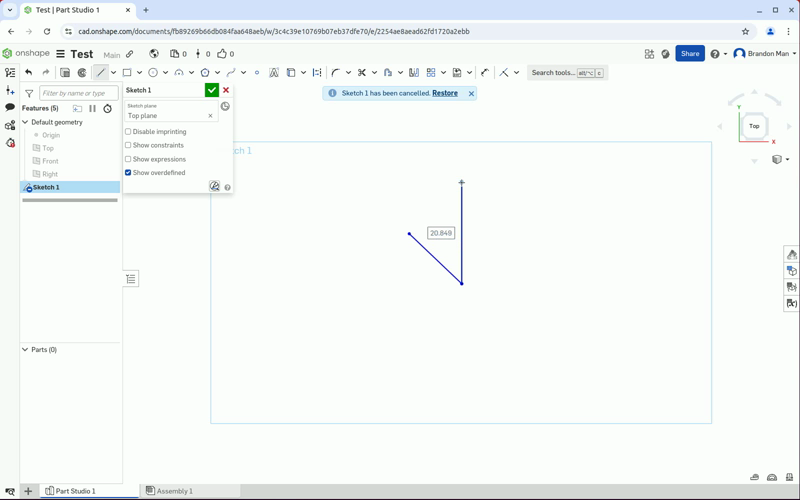
key(esc)
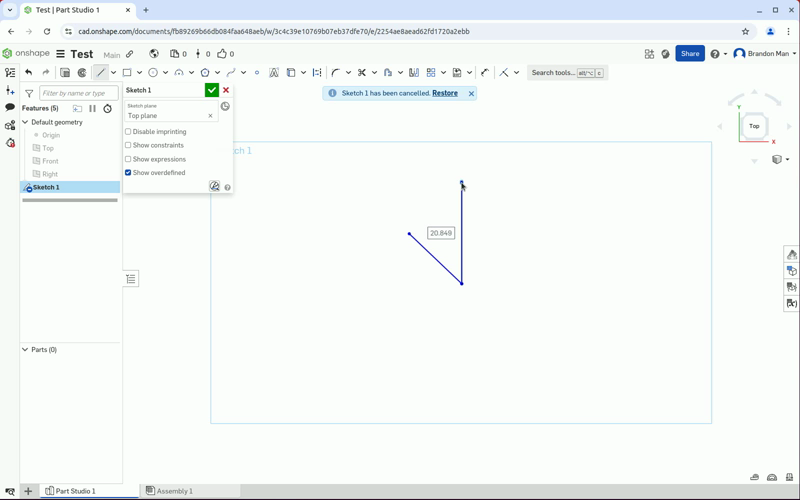
key(a)
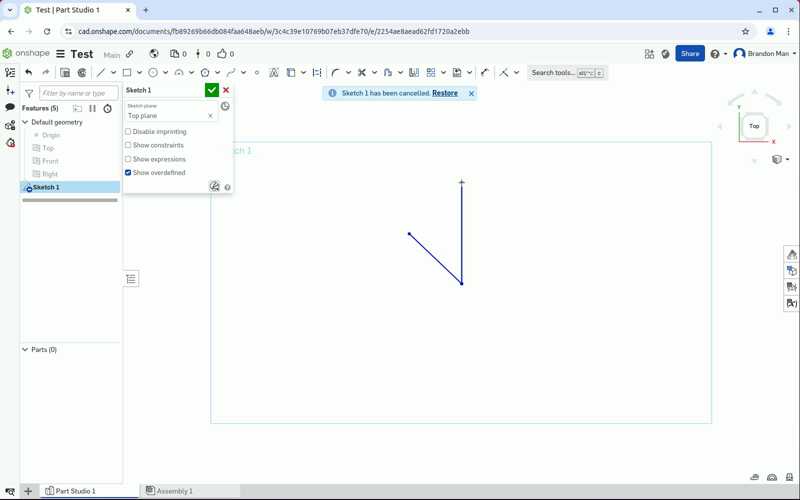
mouse_move(461, 182)
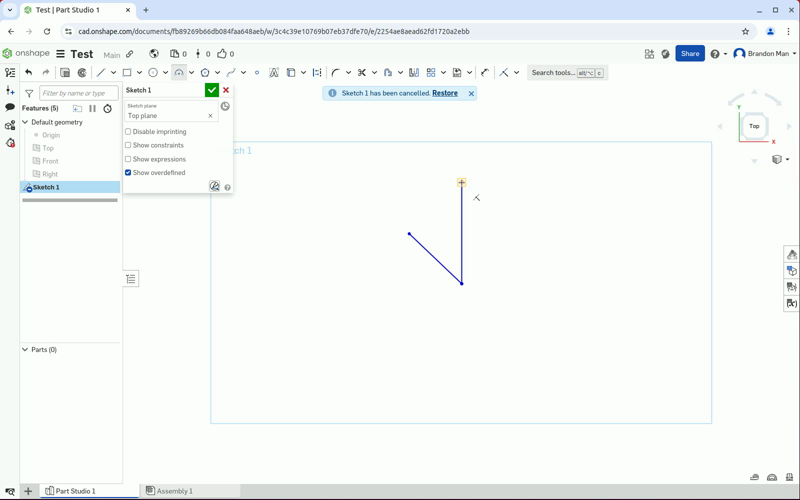
click(461, 182)
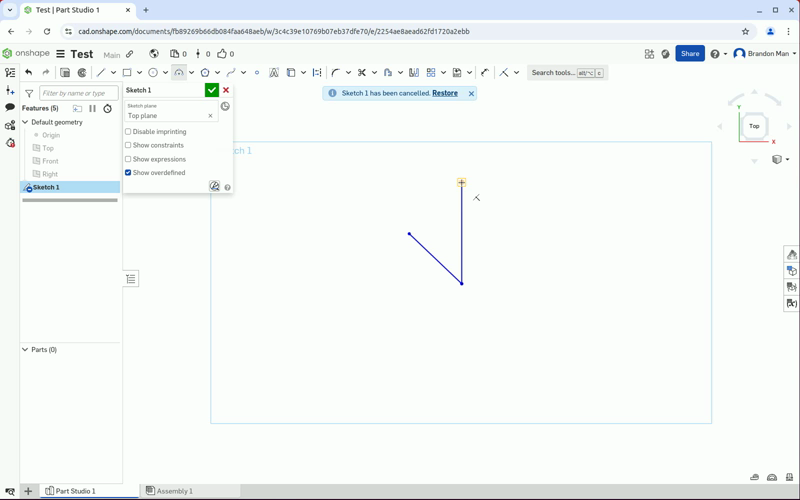
mouse_move(409, 233)
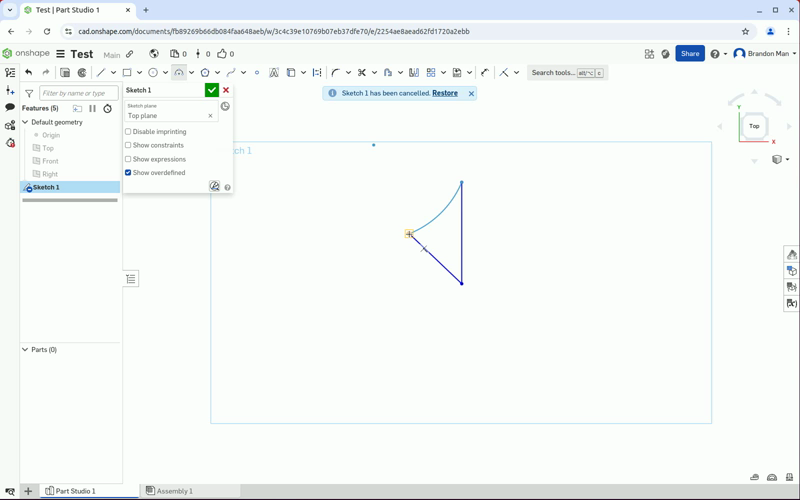
click(409, 233)
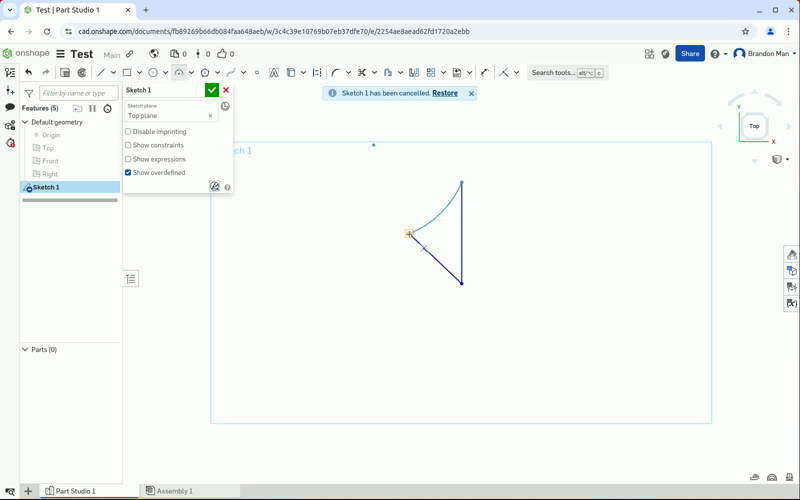
key_down(shift)
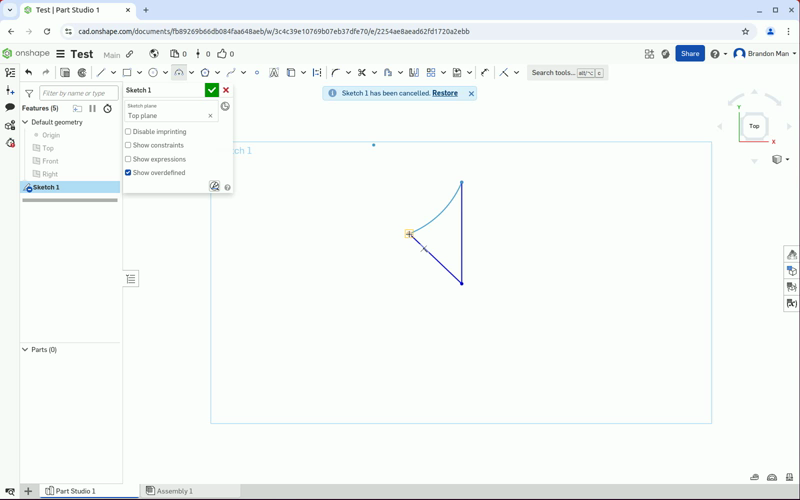
mouse_move(408, 180)
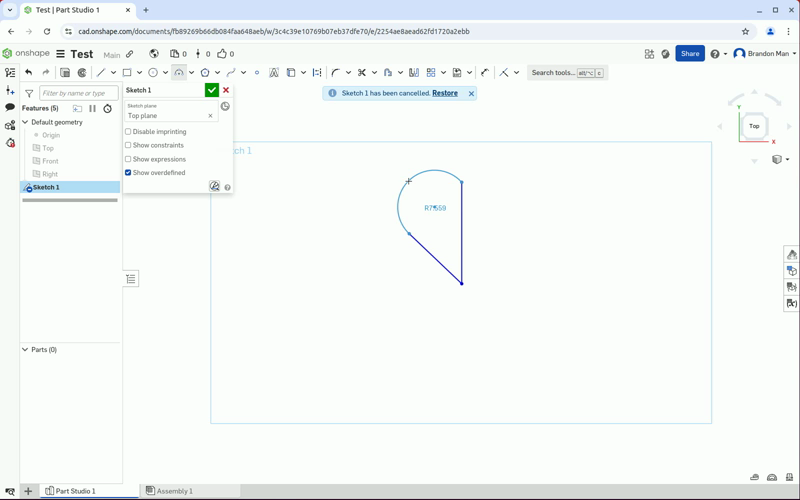
click(408, 180)
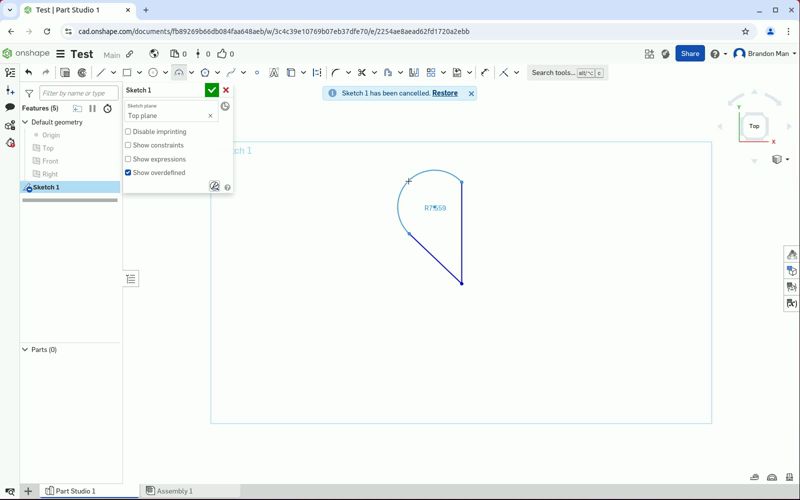
key_up(shift)
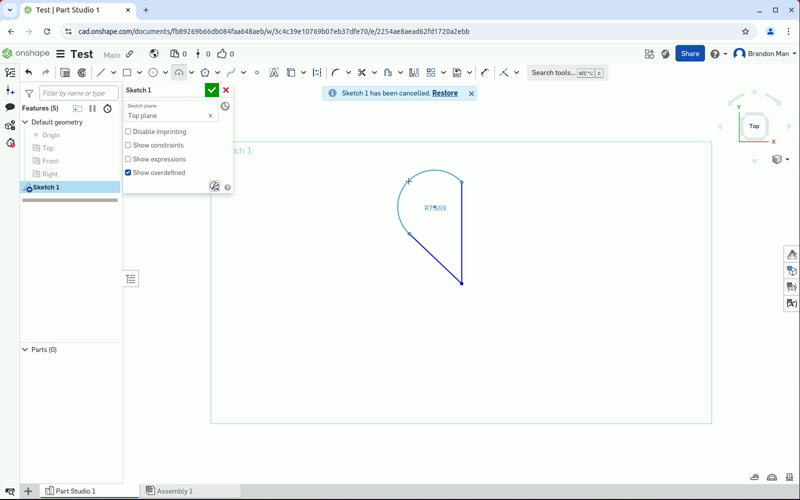
key(esc)
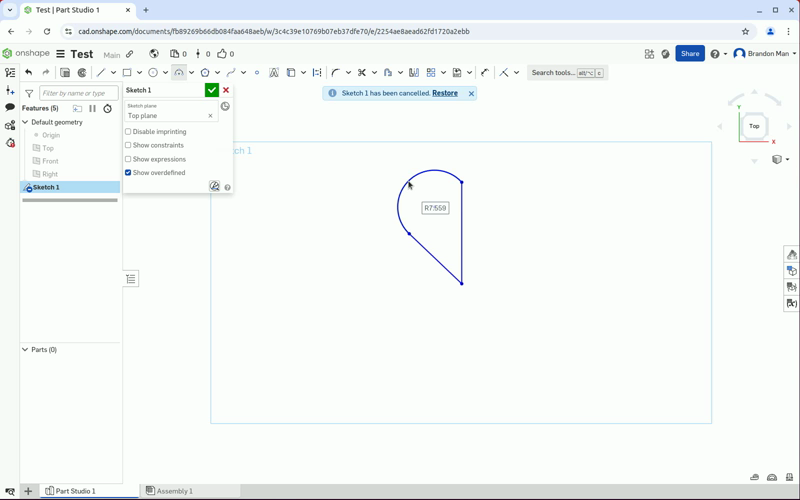
mouse_move(440, 178)
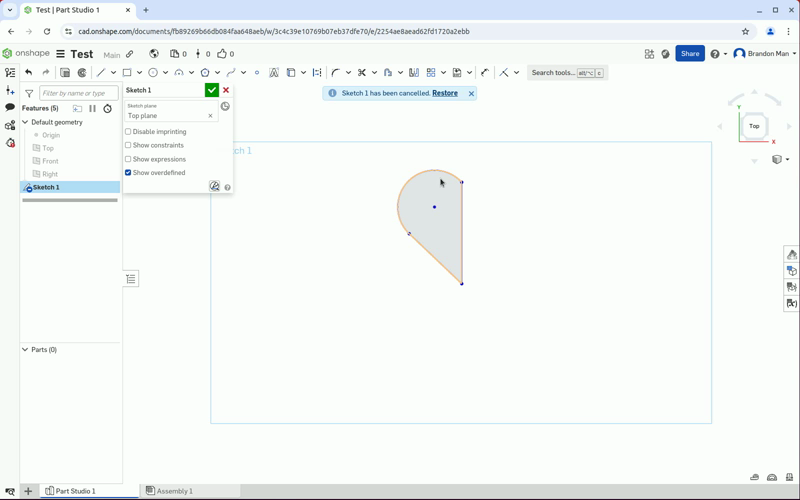
click(440, 178)
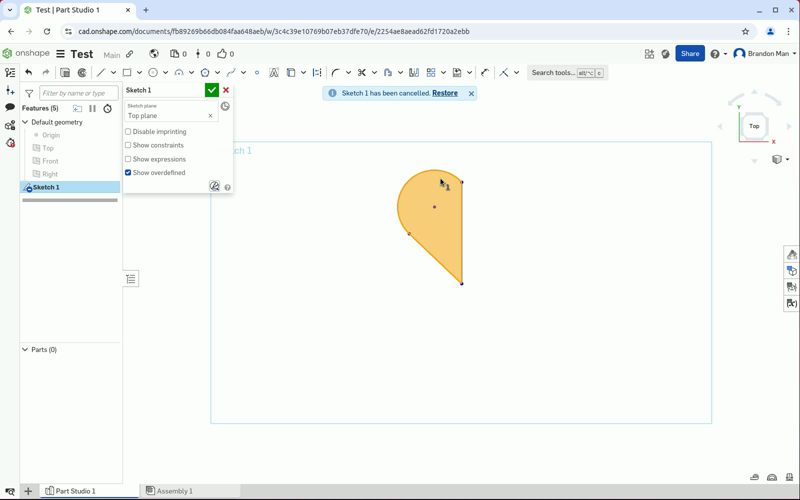
mouse_move(73, 352)
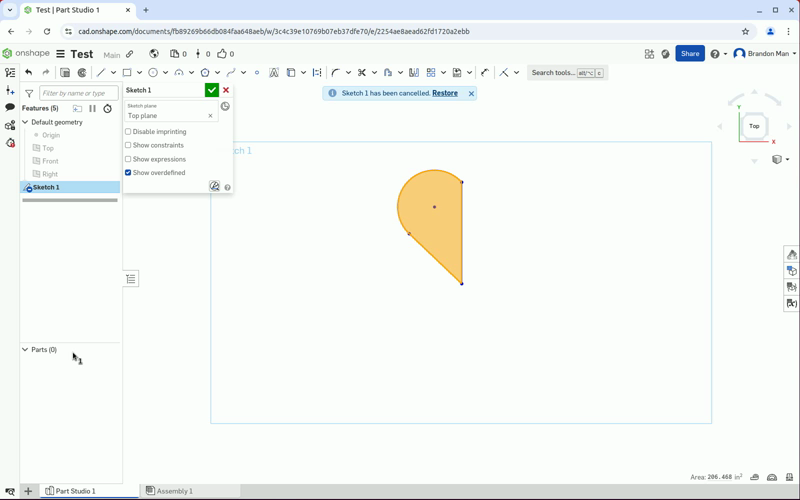
key(shift+y)
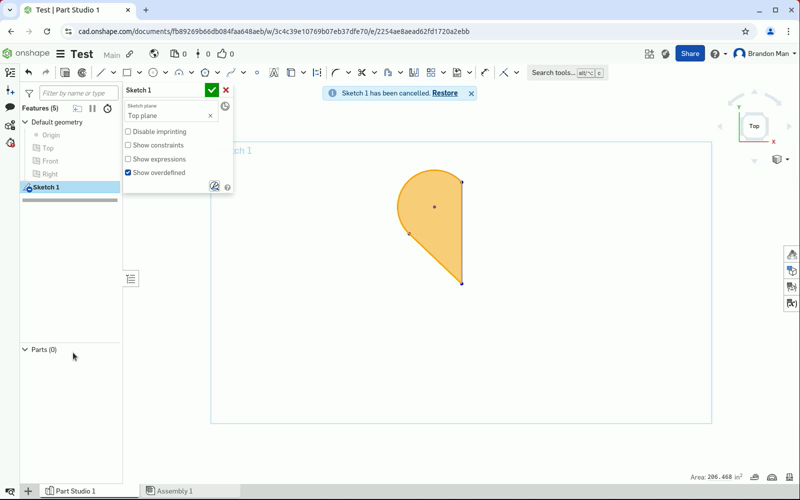
key(shift+e)
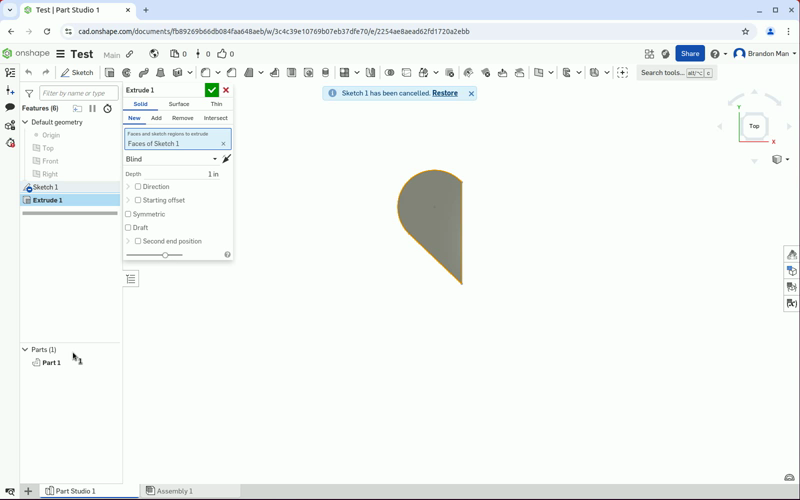
mouse_move(143, 106)
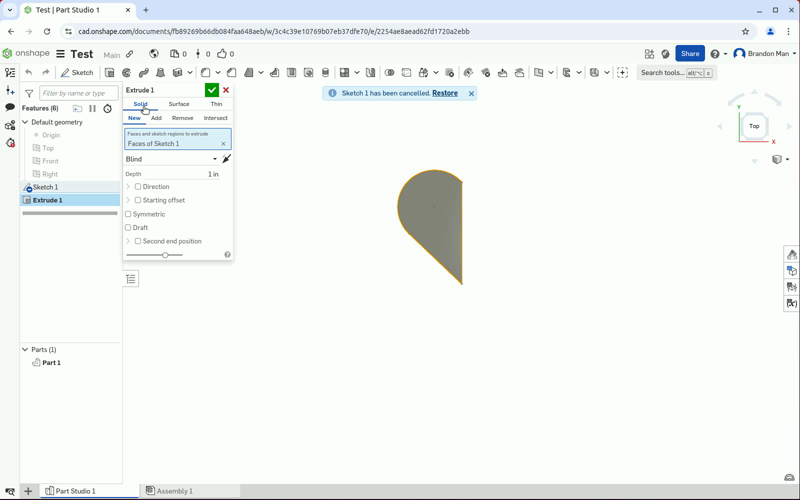
click(143, 106)
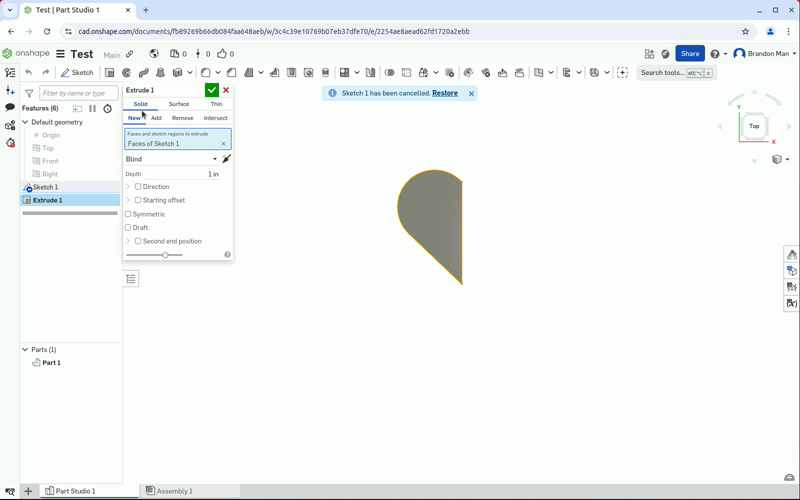
mouse_move(137, 120)
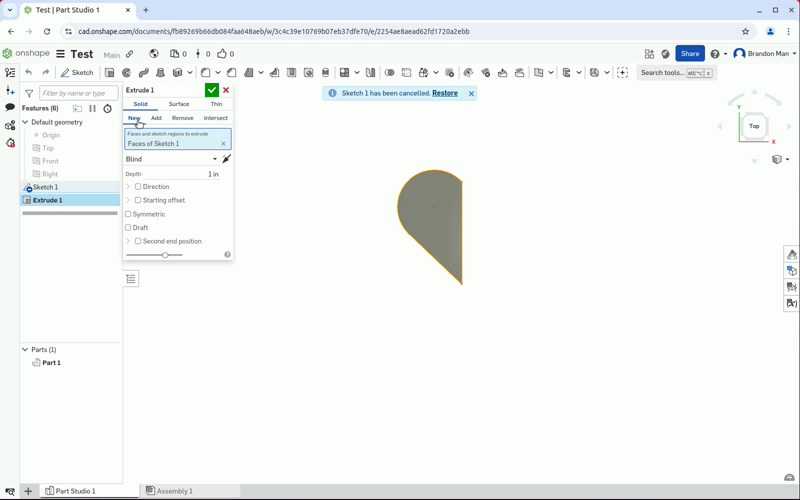
click(137, 120)
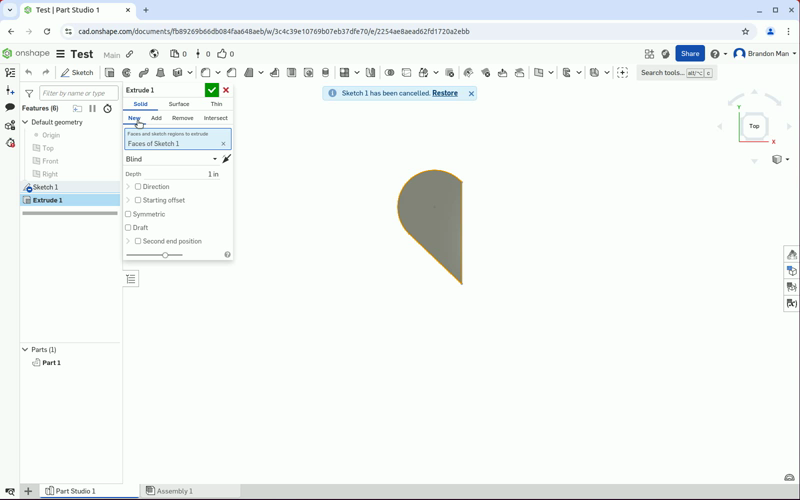
key(tab, 4)
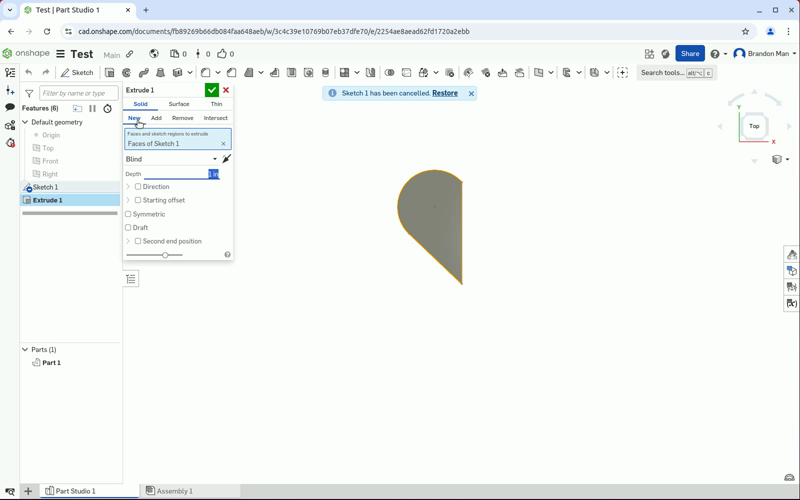
text(3.611)
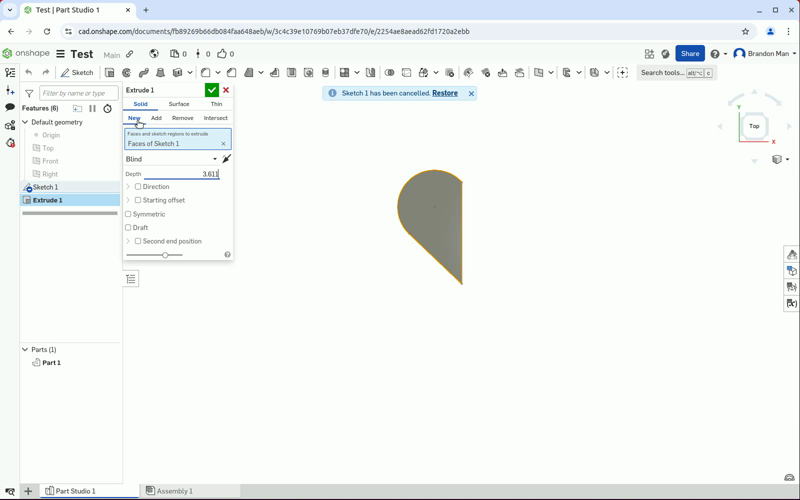
key(enter)
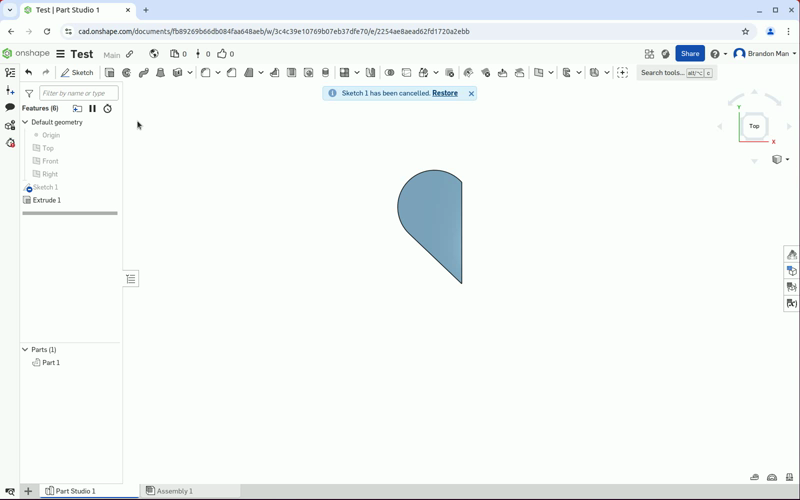
key(shift+h)
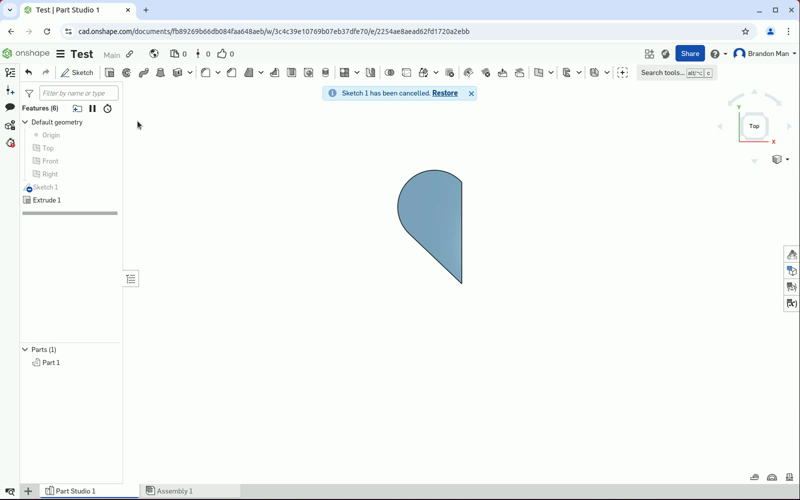
key(shift+h)
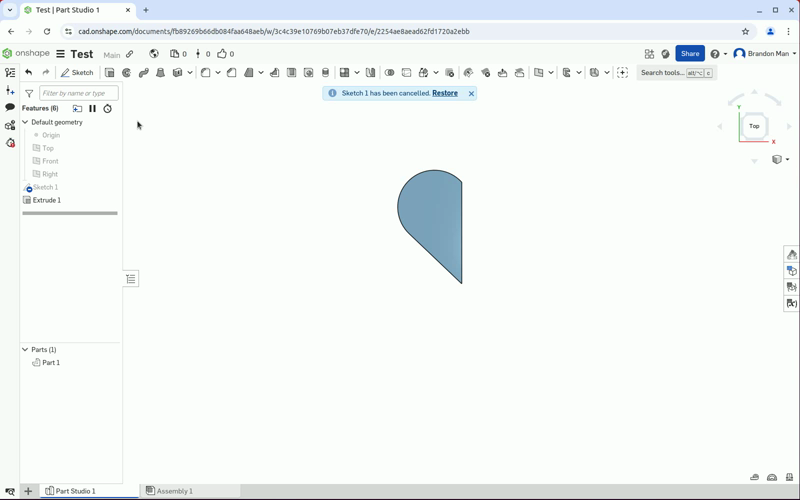
mouse_move(73, 189)
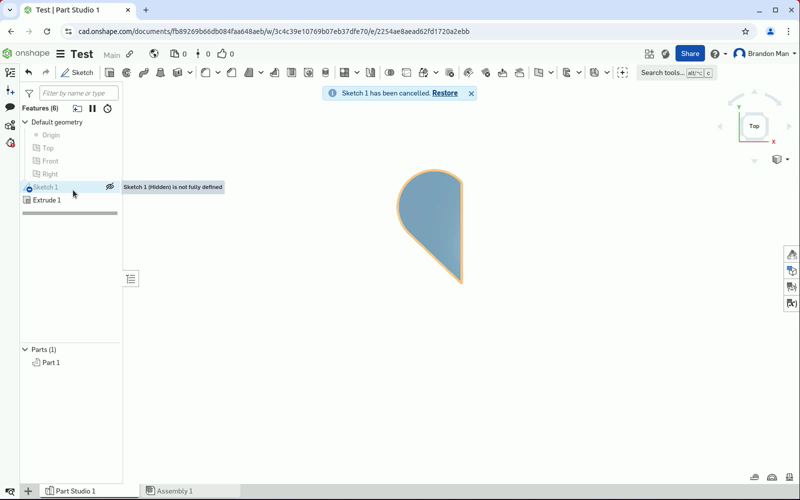
click(73, 189)
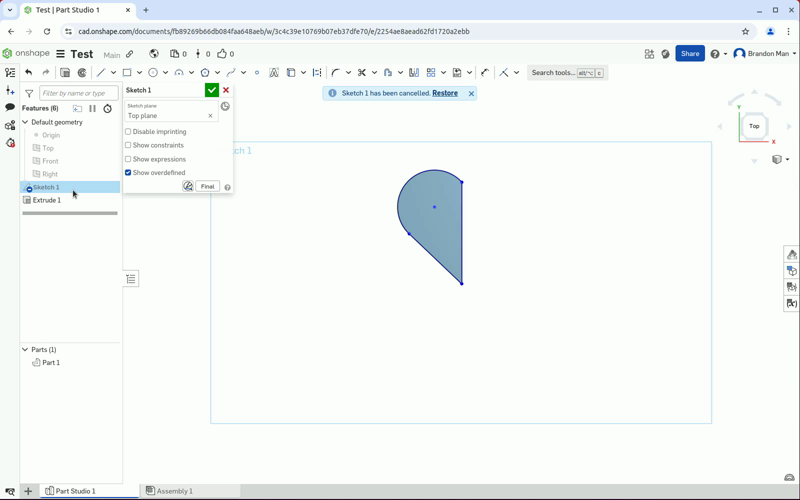
mouse_move(229, 92)
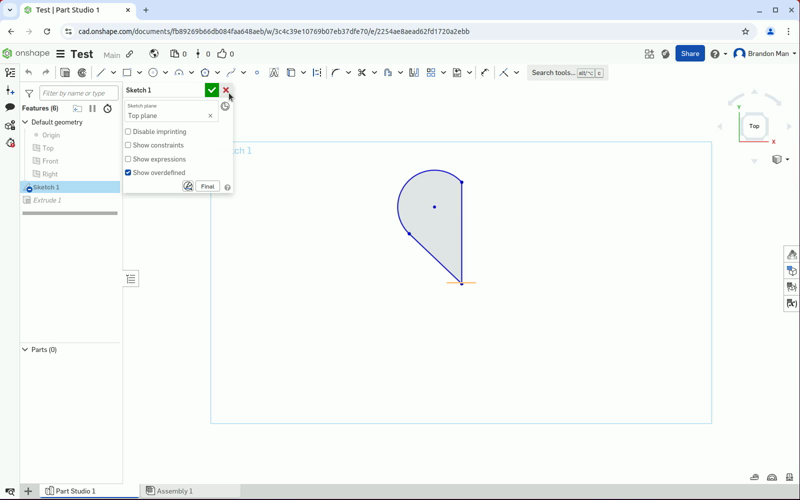
click(229, 92)
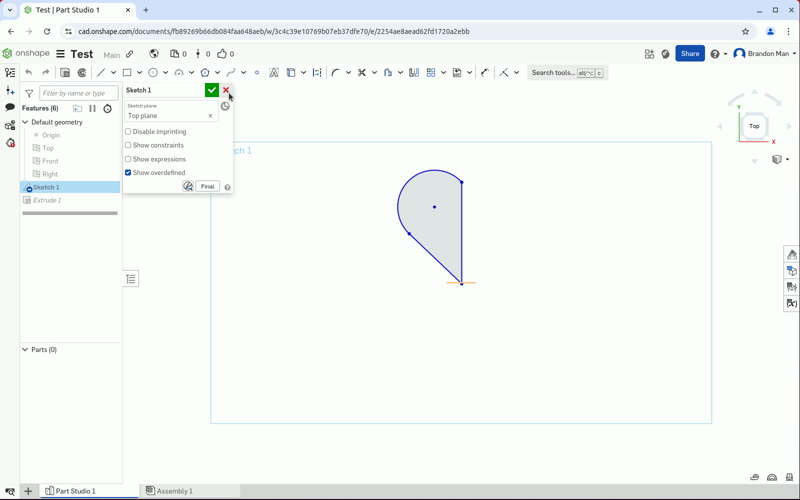
key(shift+s)
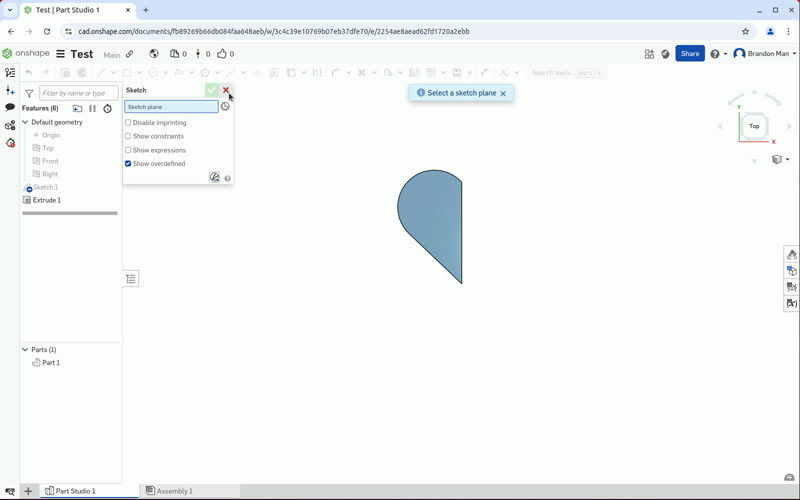
mouse_move(73, 150)
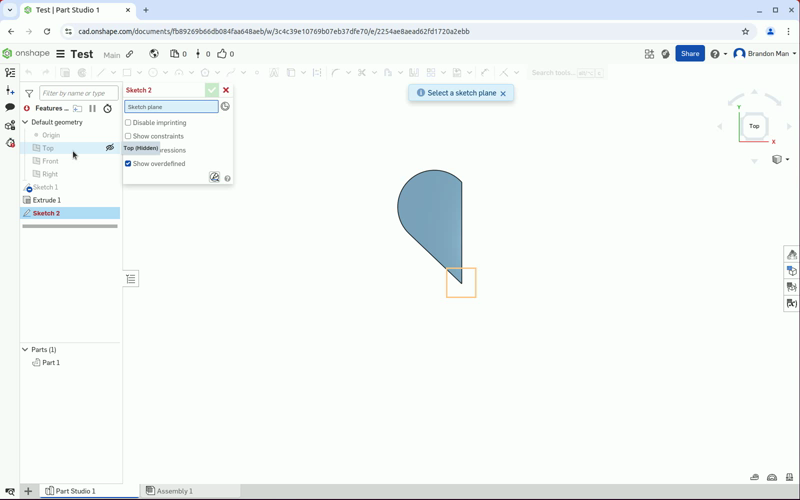
click(73, 150)
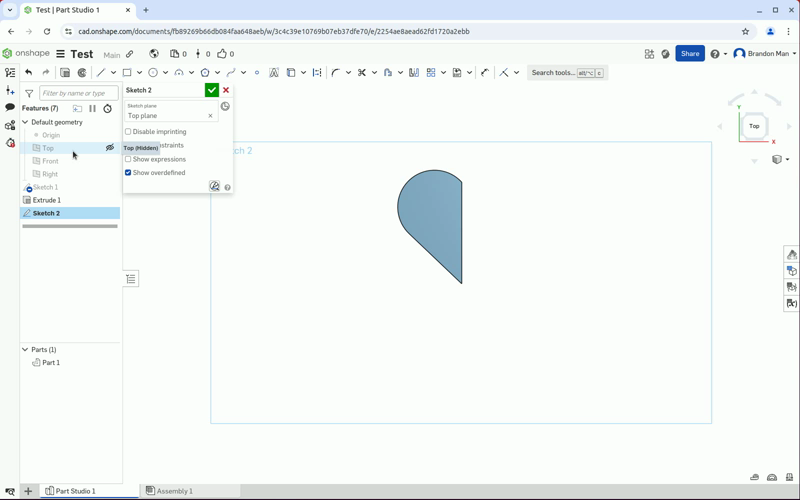
mouse_move(73, 352)
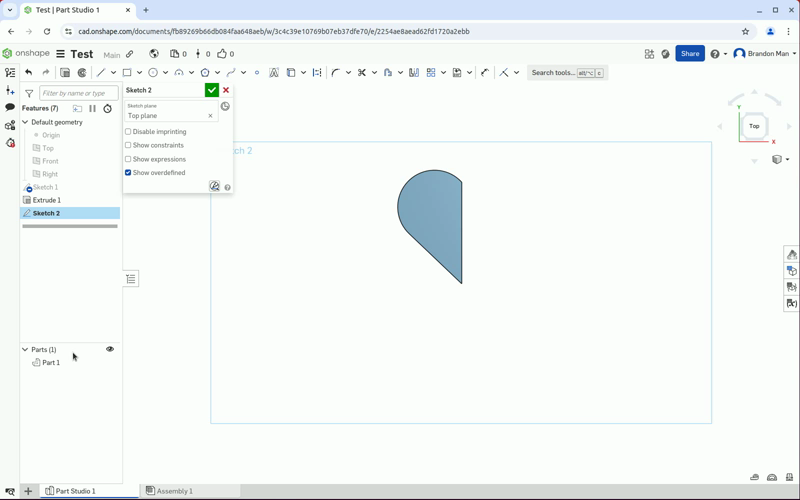
key(y)
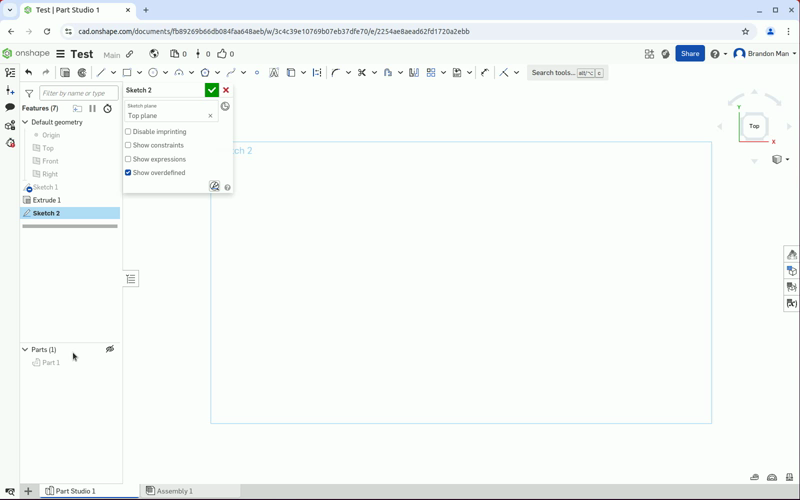
key(l)
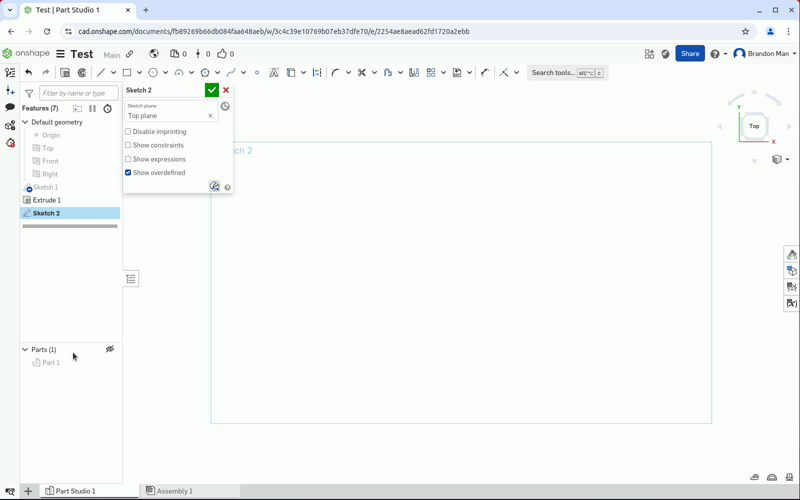
key_down(shift)
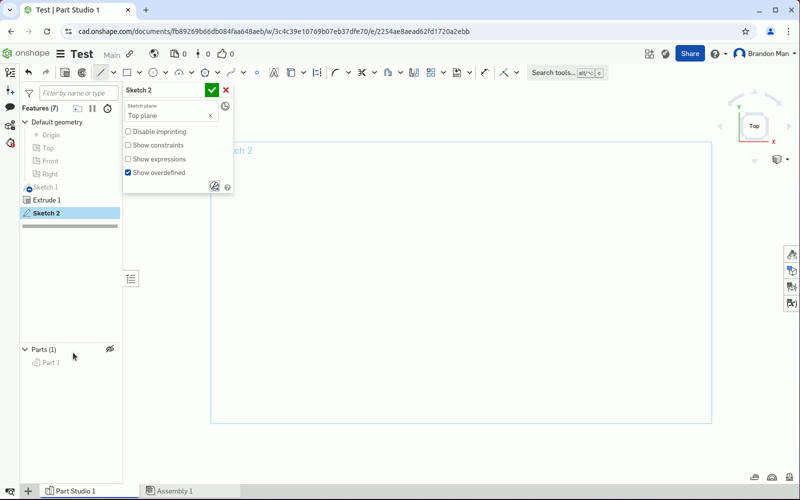
mouse_move(460, 282)
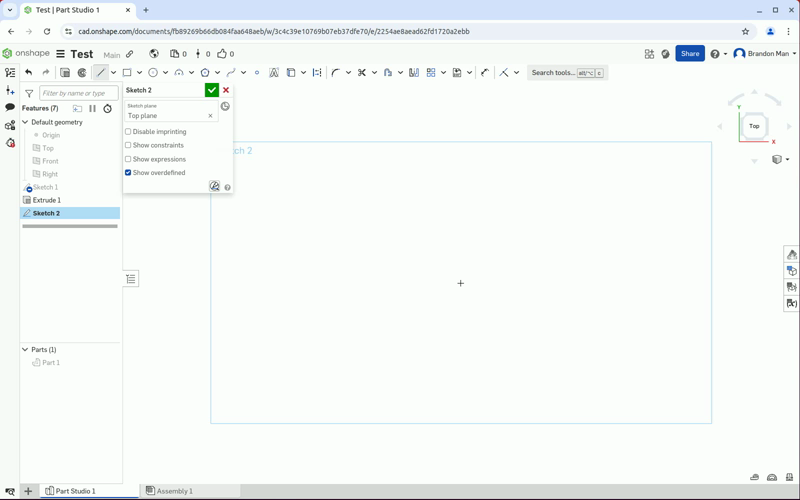
click(460, 282)
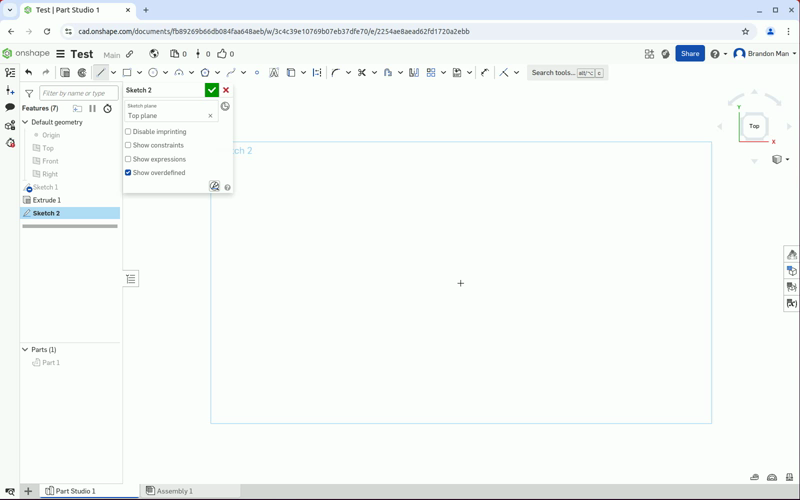
key_up(shift)
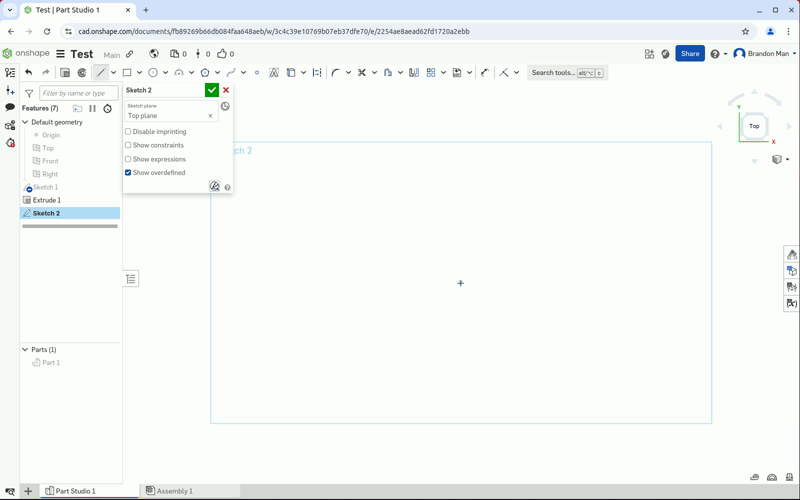
key_down(shift)
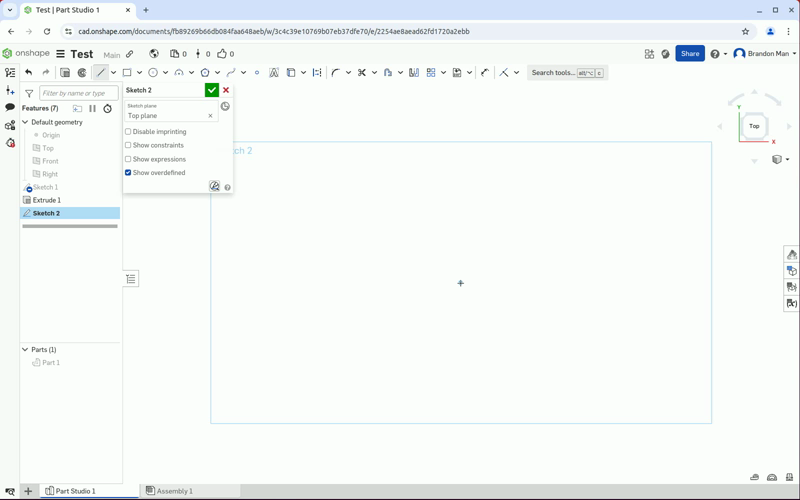
mouse_move(513, 233)
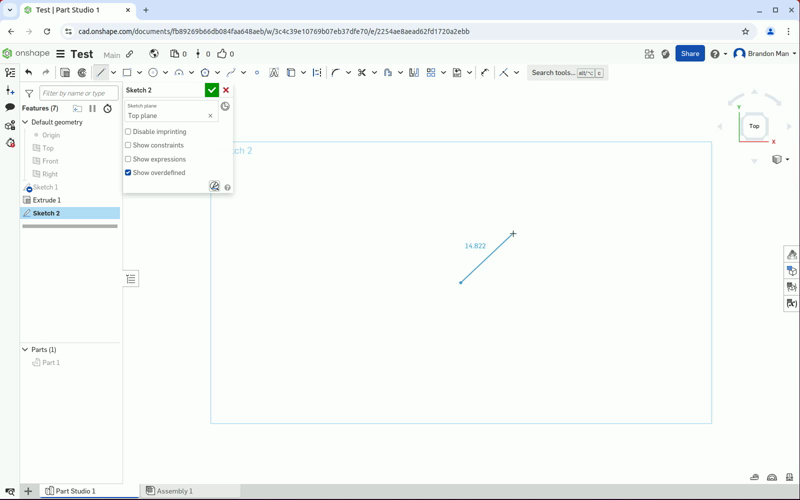
click(513, 233)
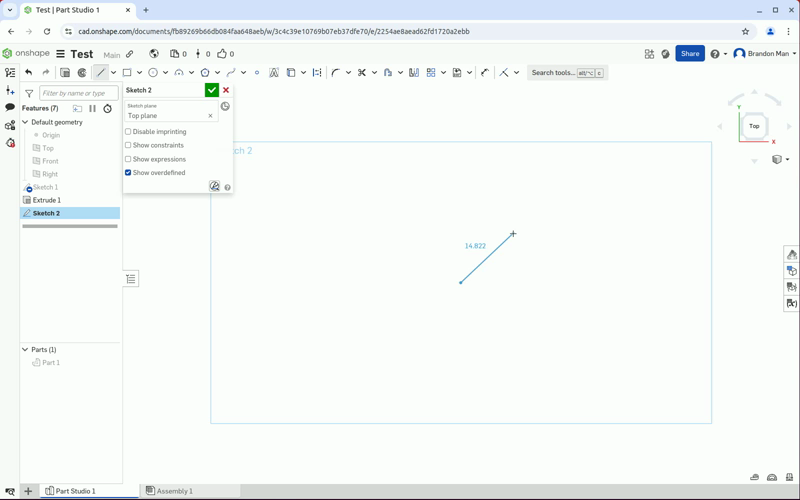
key_up(shift)
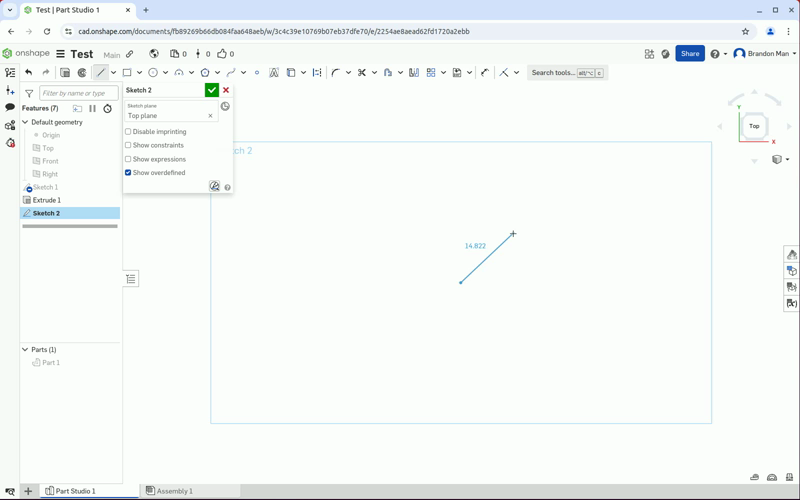
key(esc)
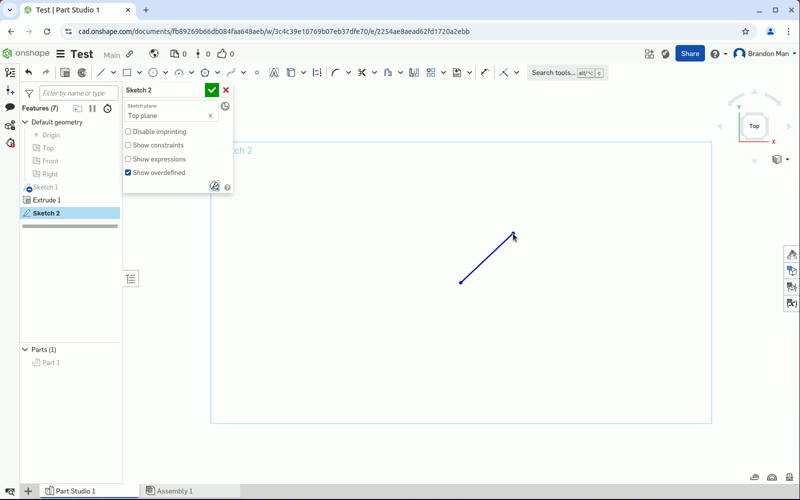
key(a)
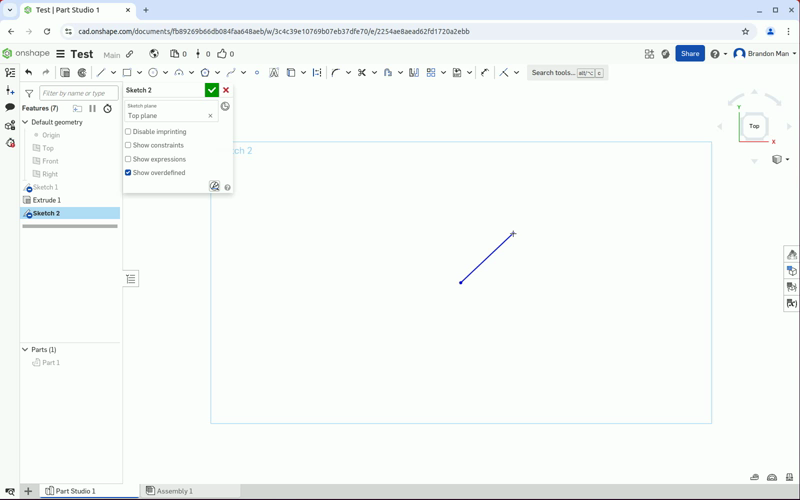
mouse_move(513, 233)
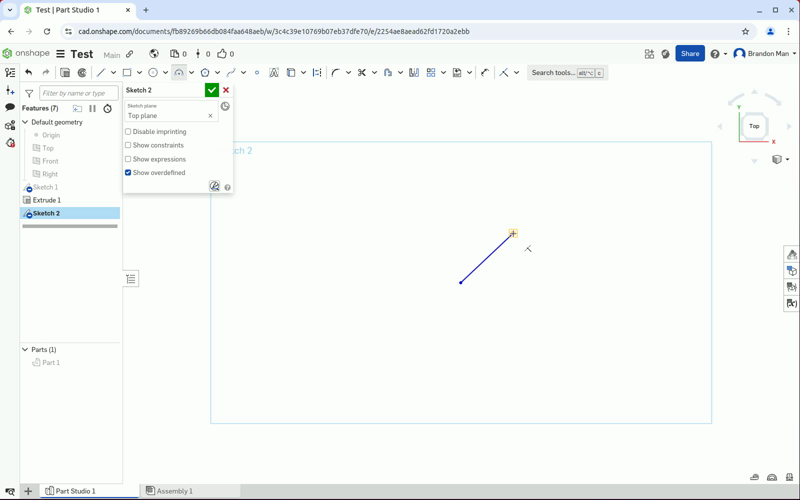
click(513, 233)
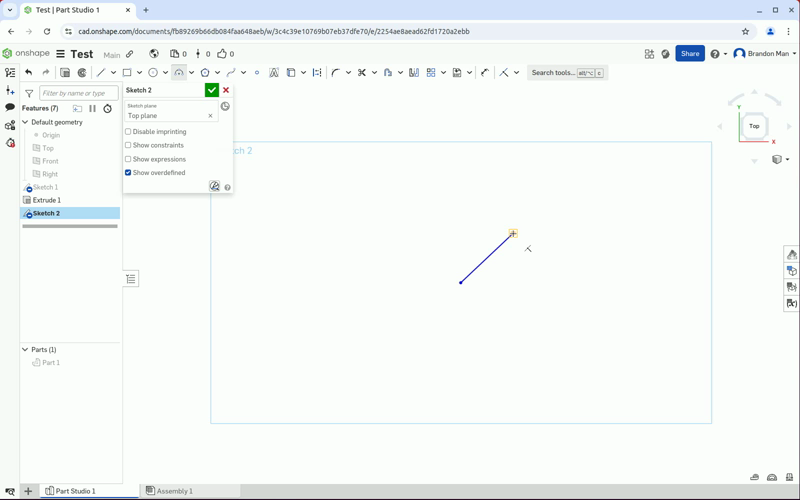
key_down(shift)
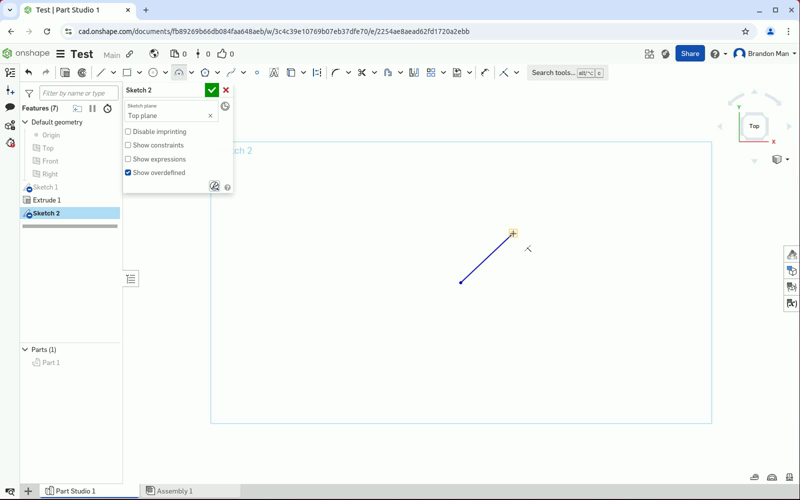
mouse_move(460, 182)
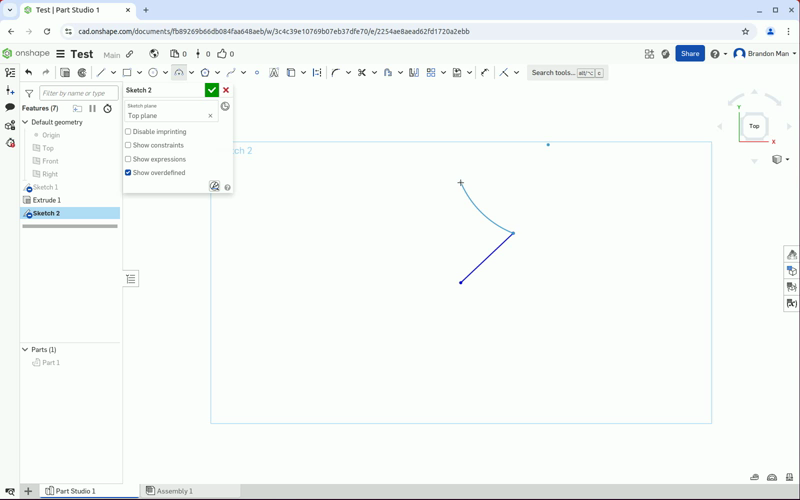
click(460, 182)
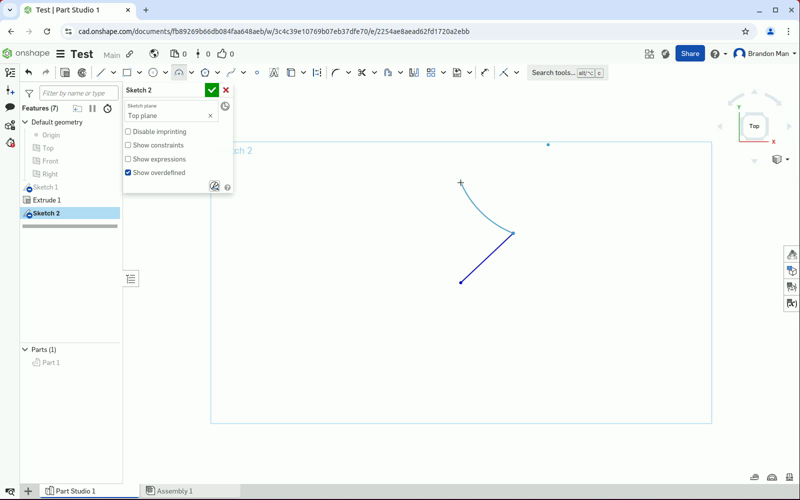
mouse_move(513, 180)
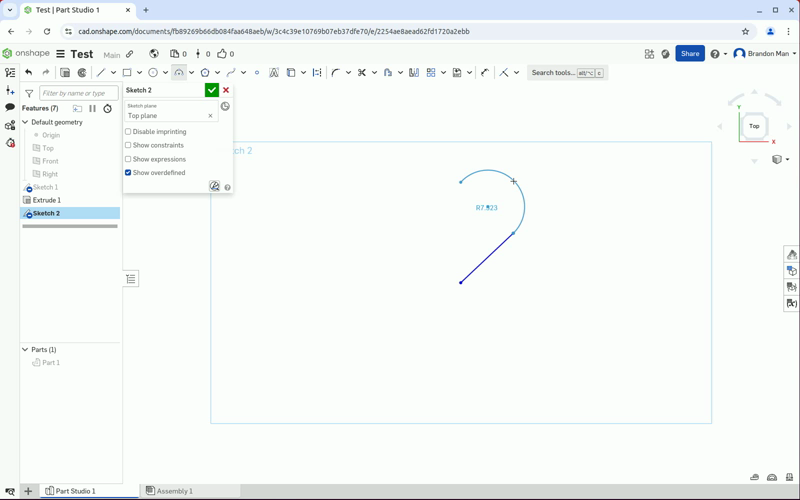
click(513, 180)
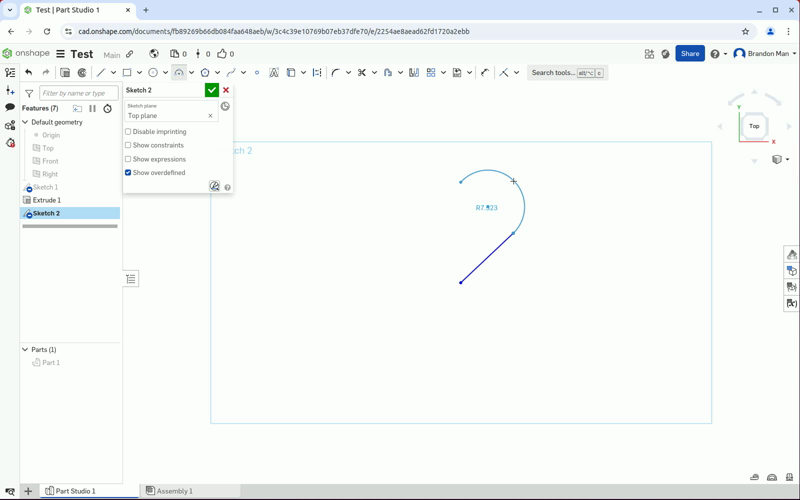
key_up(shift)
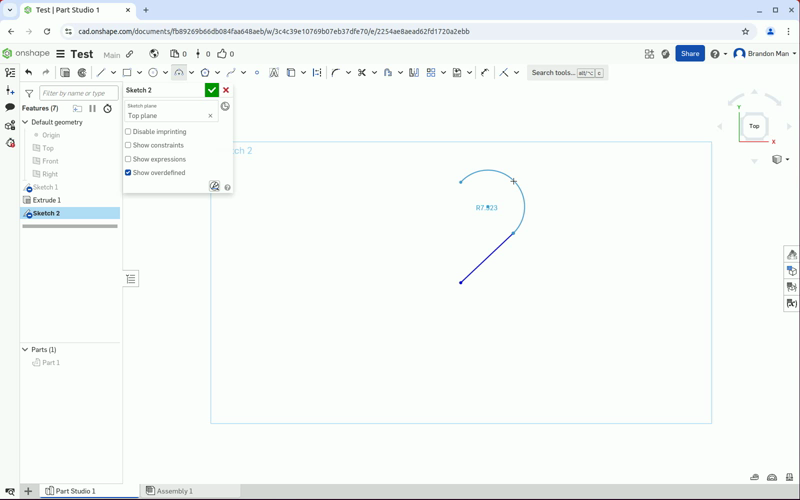
key(esc)
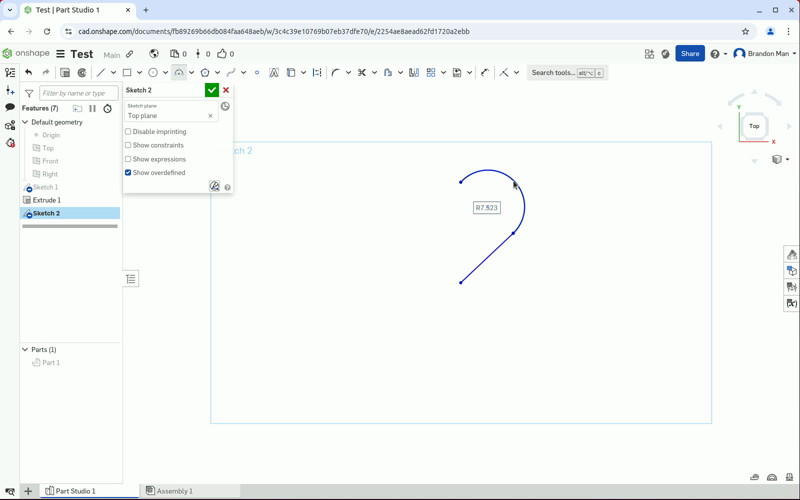
key(l)
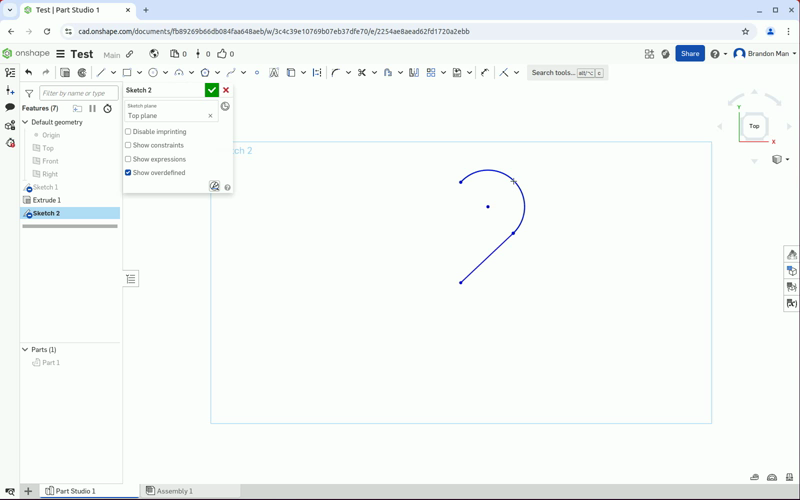
mouse_move(460, 182)
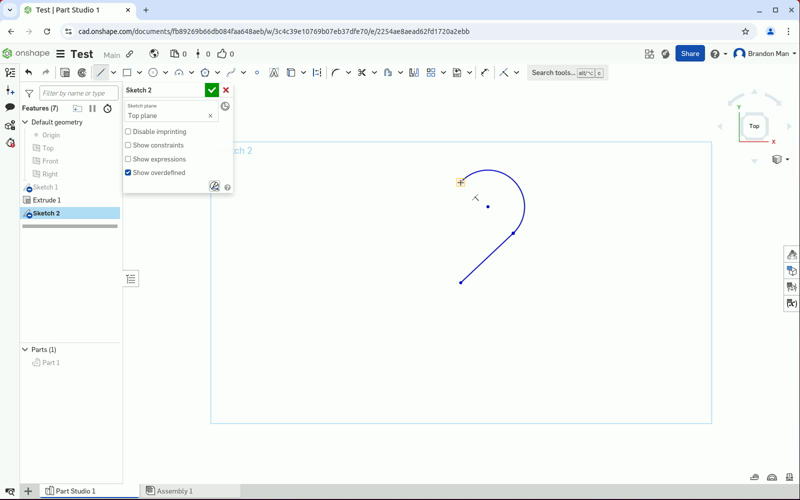
click(460, 182)
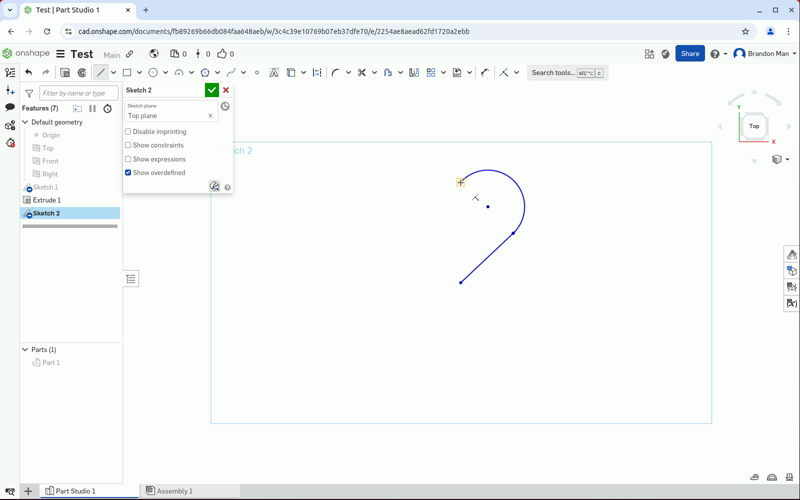
key_down(shift)
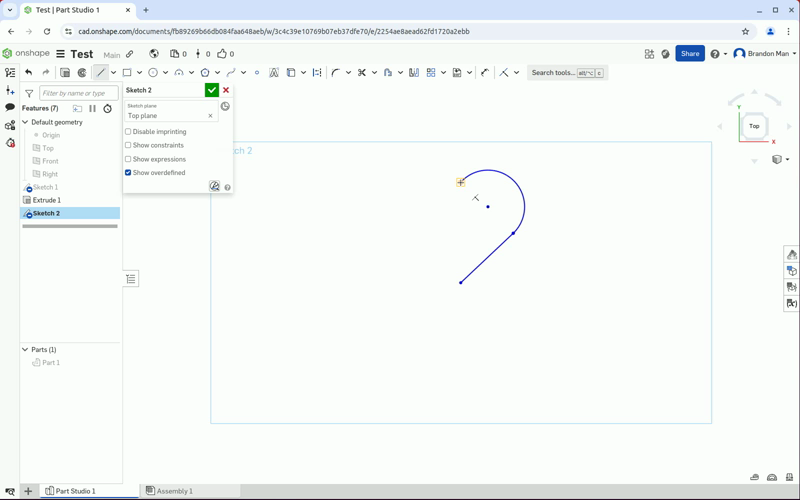
mouse_move(460, 282)
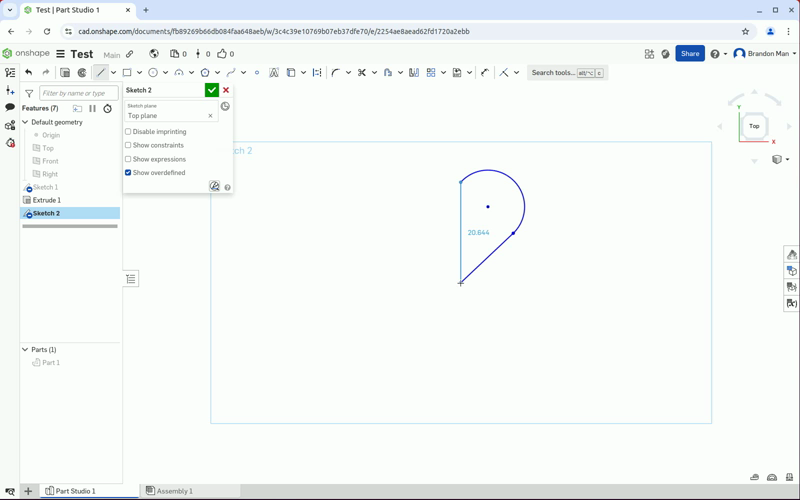
key_up(shift)
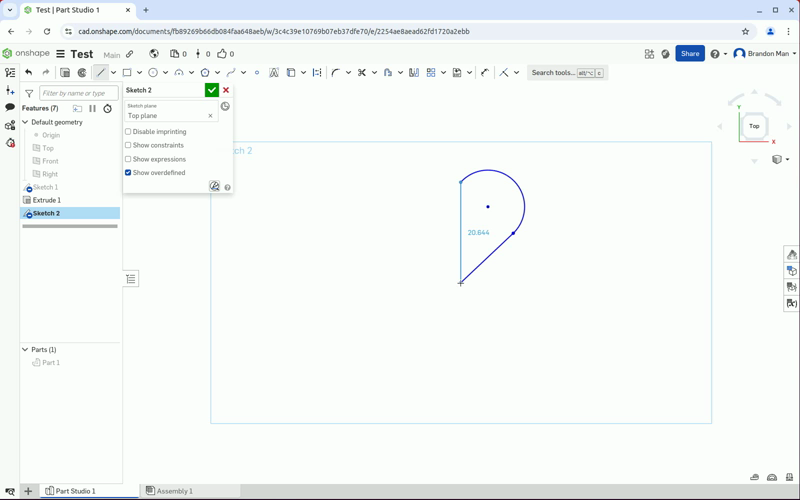
click(460, 282)
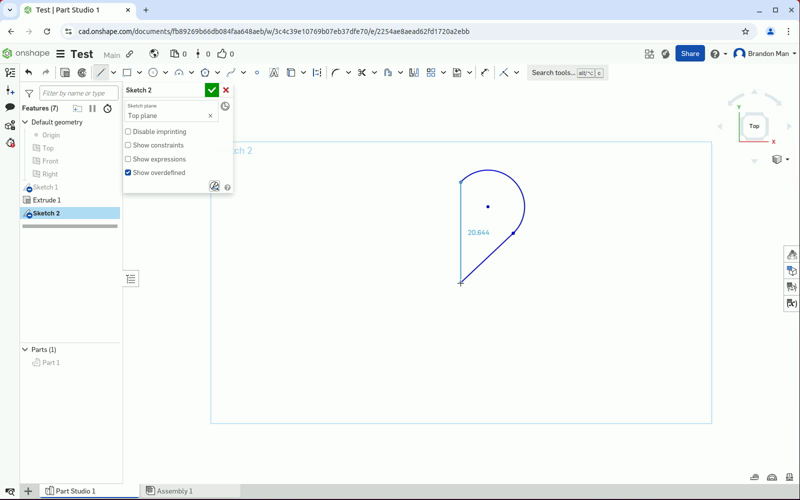
key(esc)
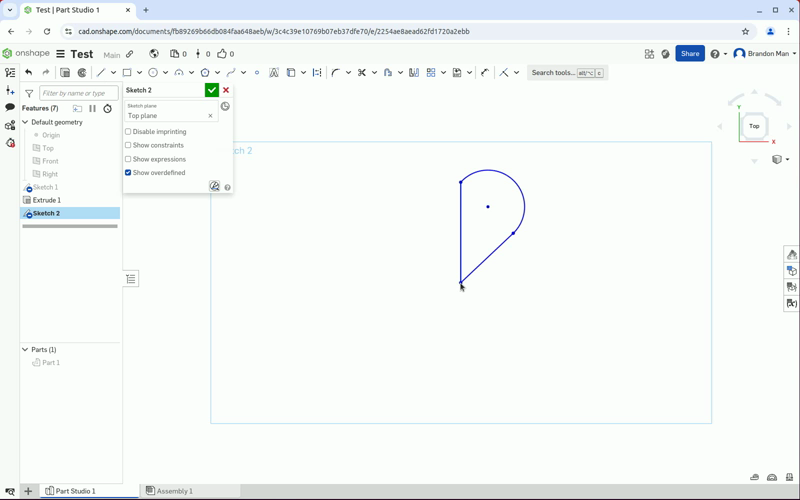
mouse_move(469, 223)
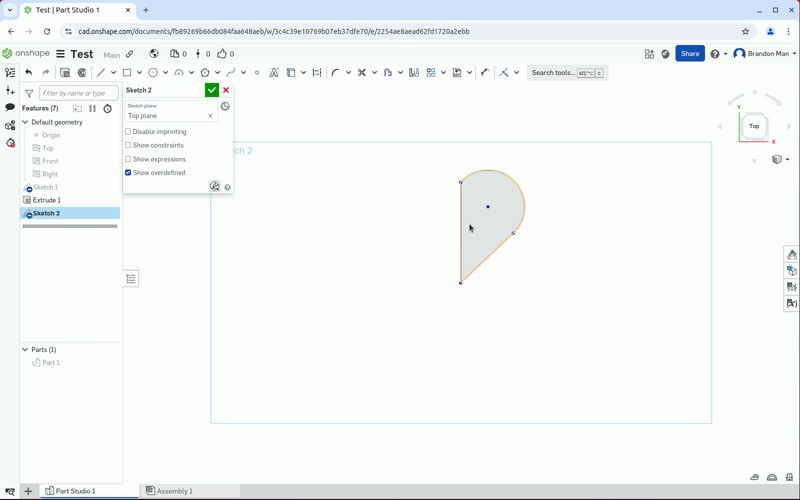
click(469, 223)
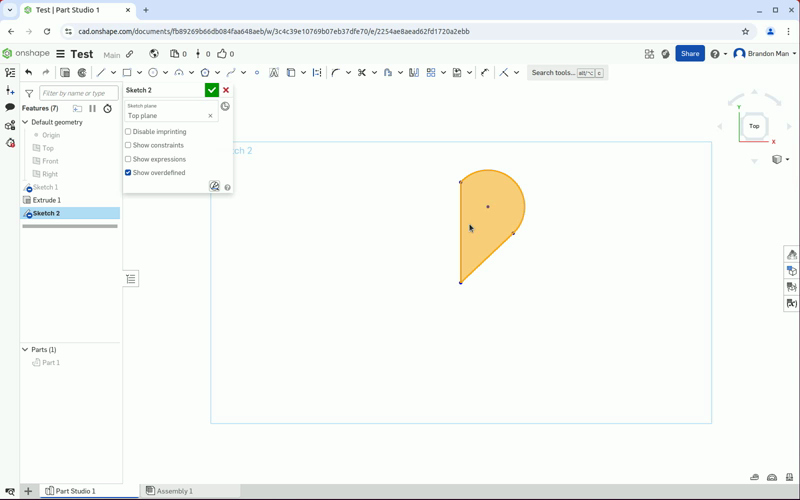
mouse_move(73, 352)
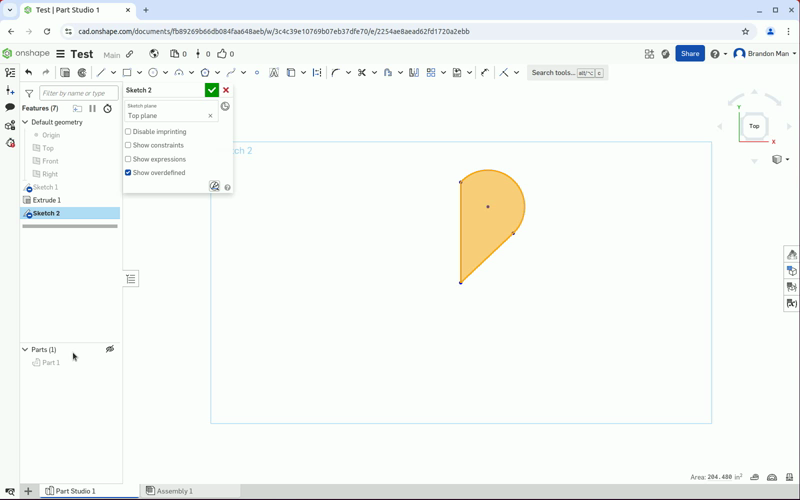
key(shift+y)
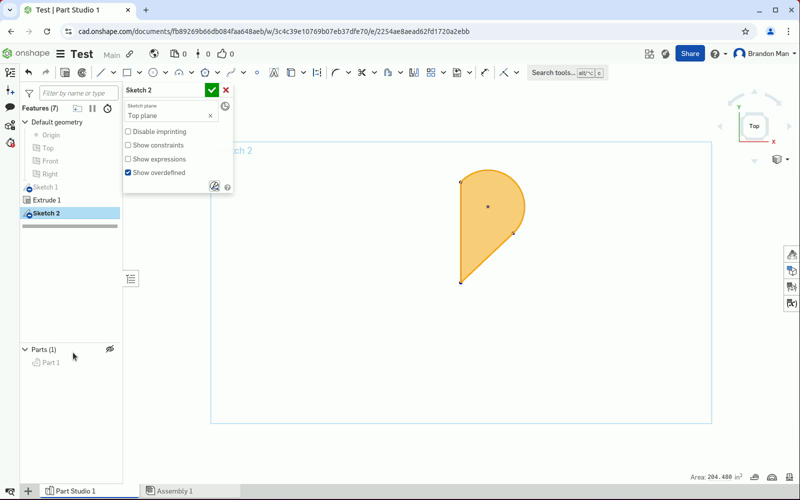
key(shift+e)
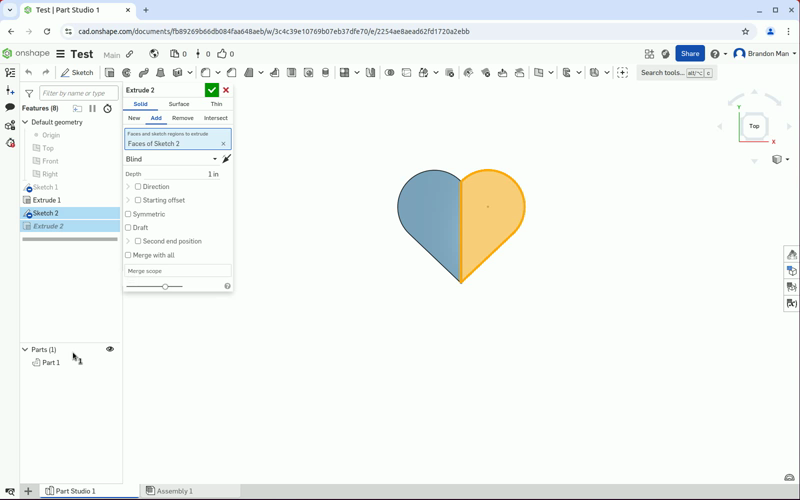
mouse_move(143, 106)
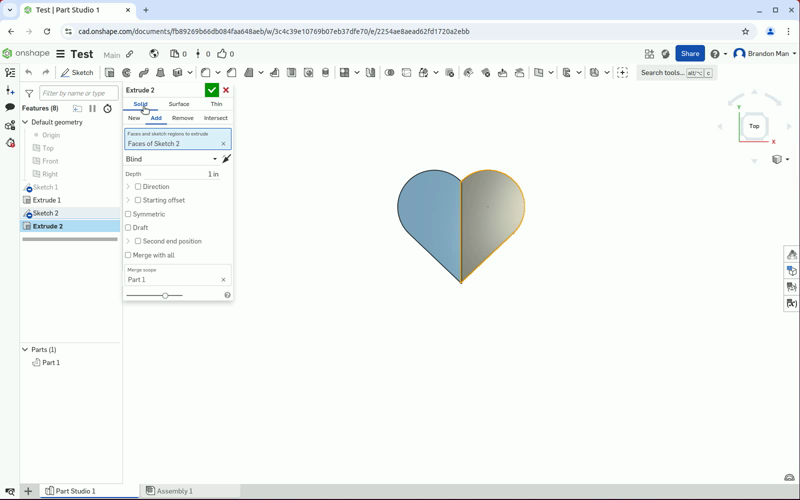
click(143, 106)
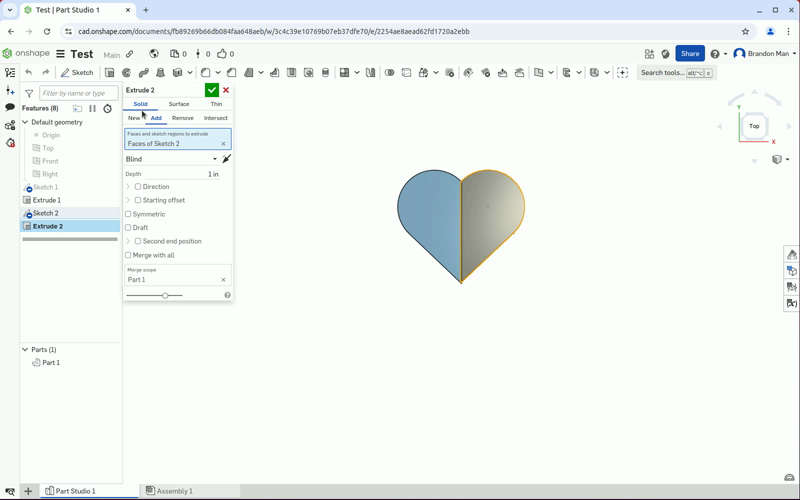
mouse_move(137, 120)
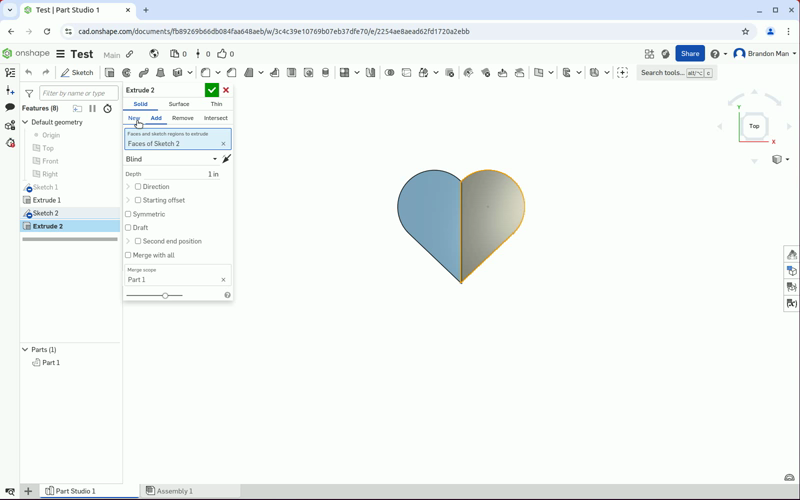
click(137, 120)
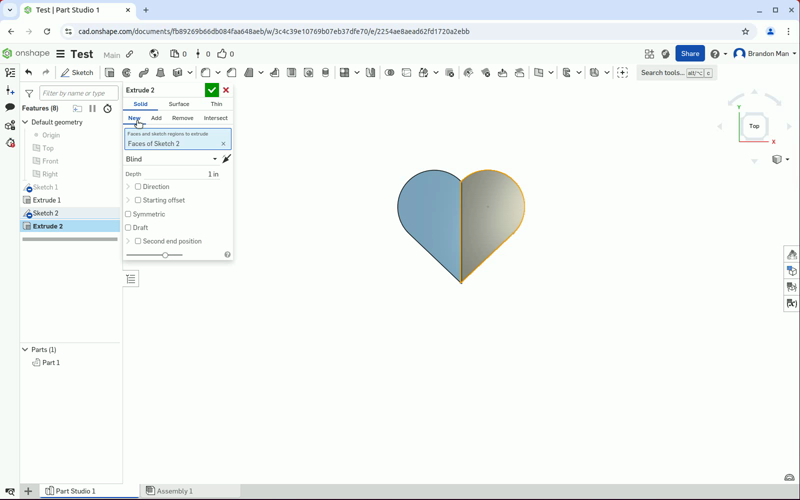
key(tab, 4)
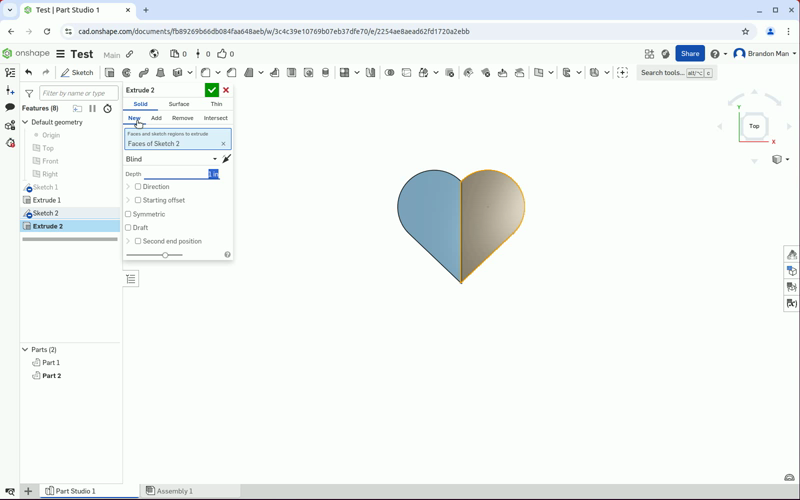
text(3.611)
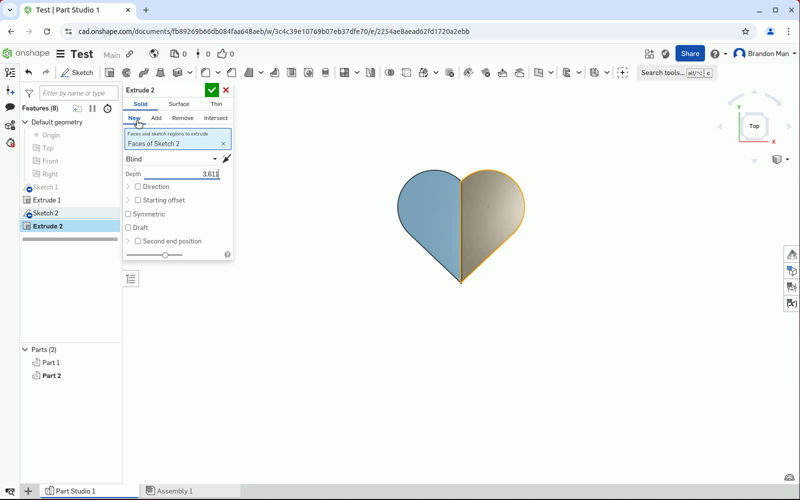
key(enter)
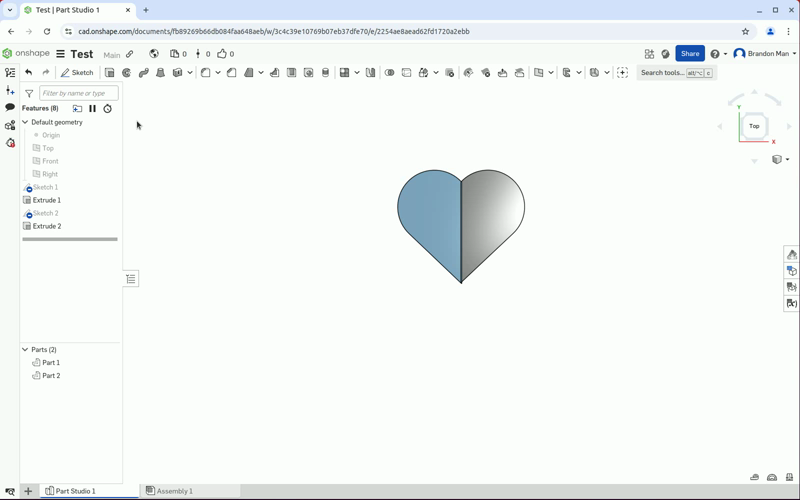
key(shift+h)
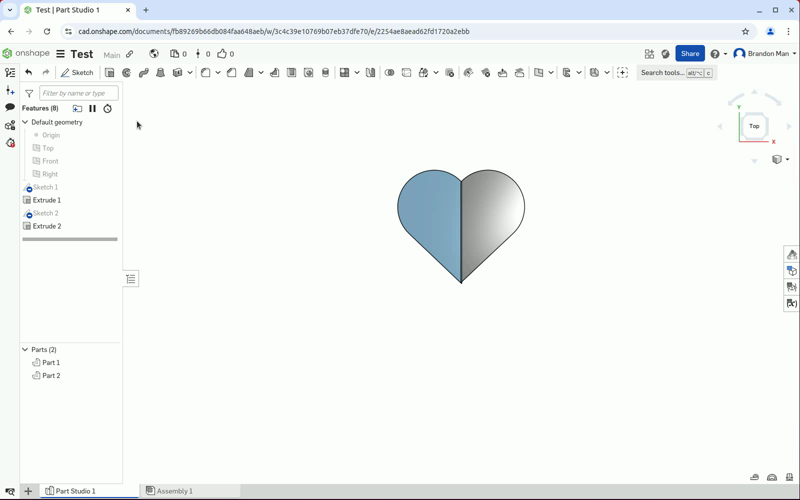
key(shift+h)
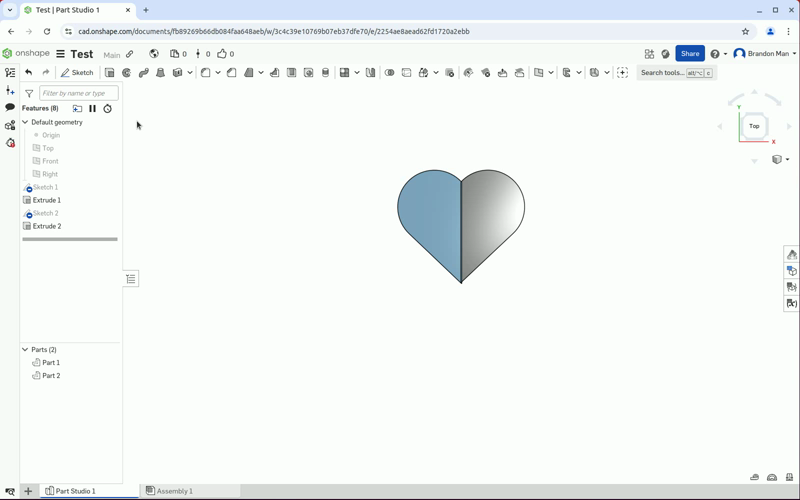
mouse_move(73, 189)
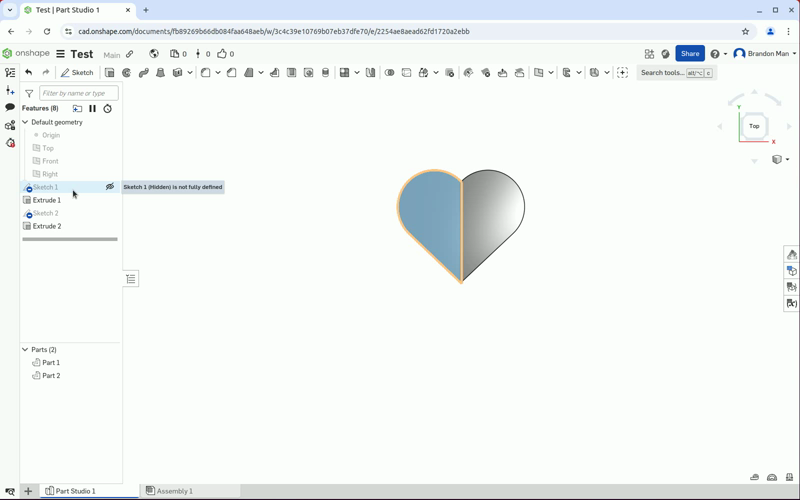
click(73, 189)
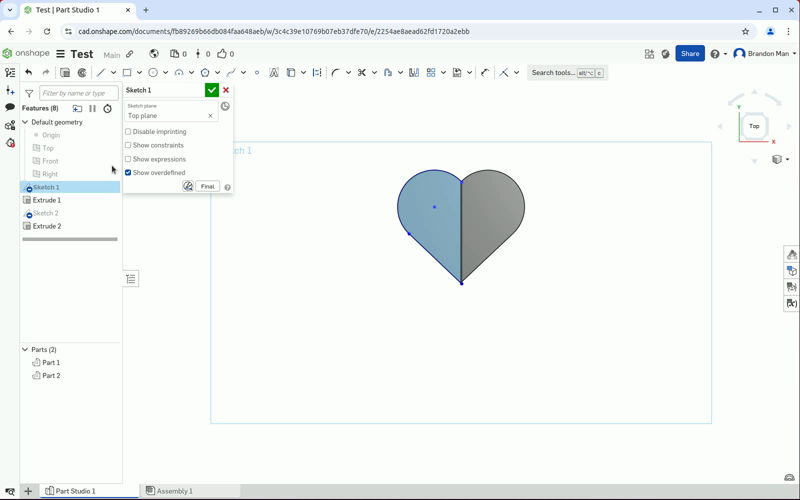
mouse_move(229, 92)
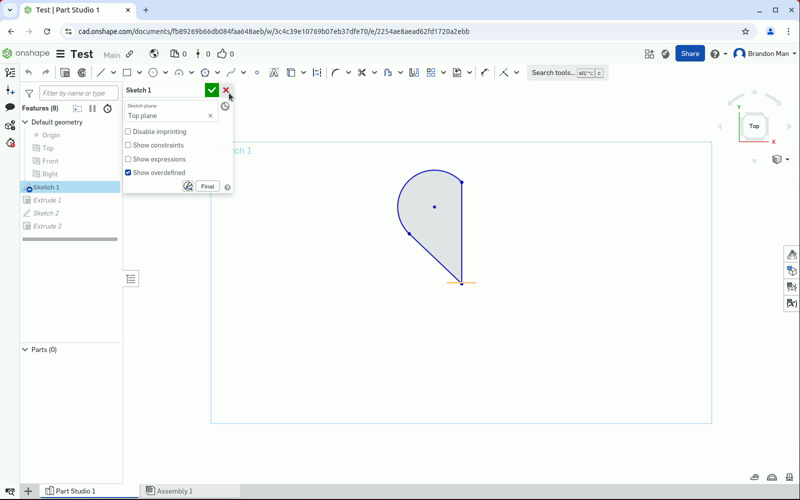
click(229, 92)
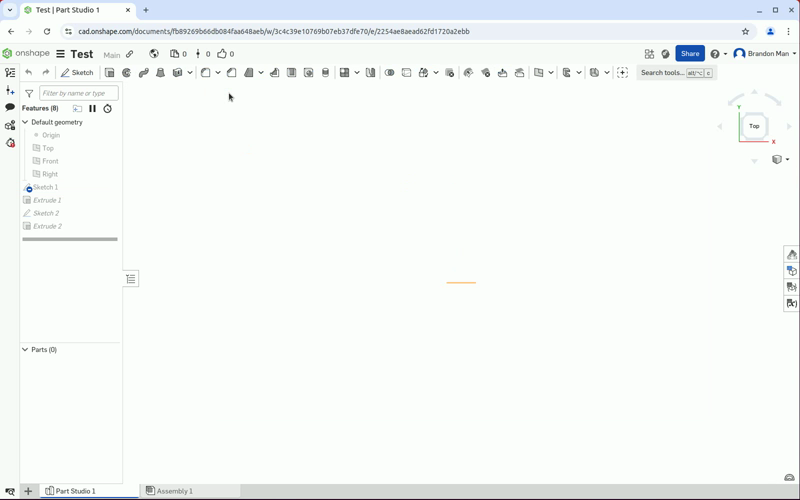
mouse_move(73, 352)
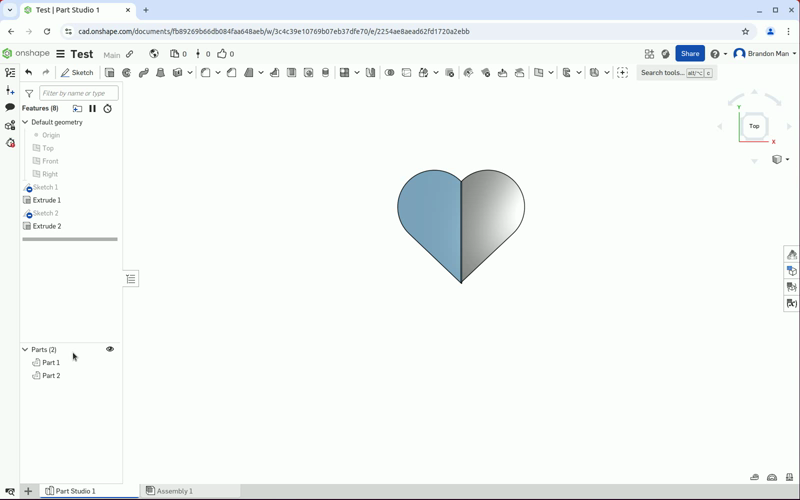
key(y)
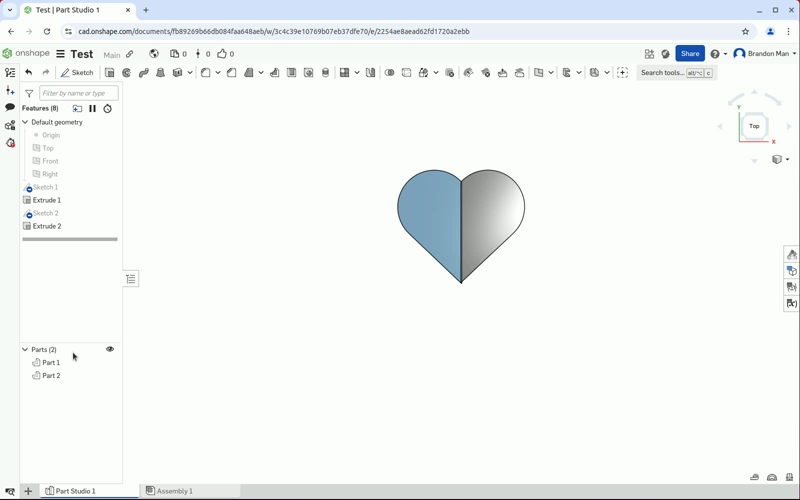
key(shift+p)
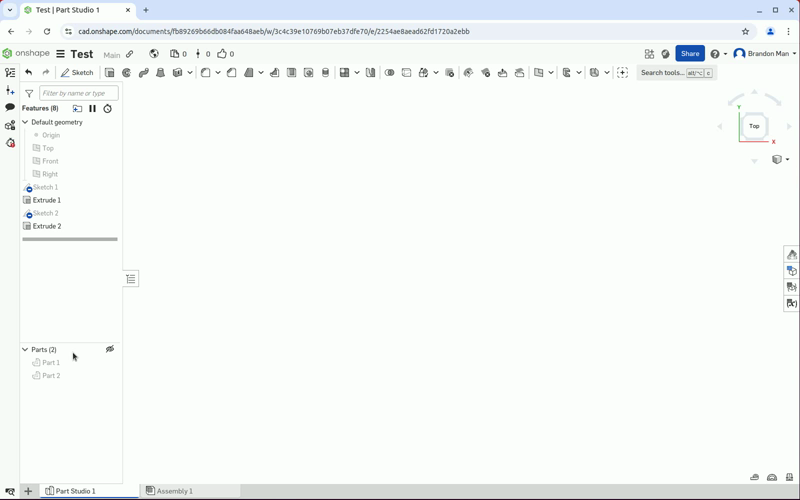
key(space)
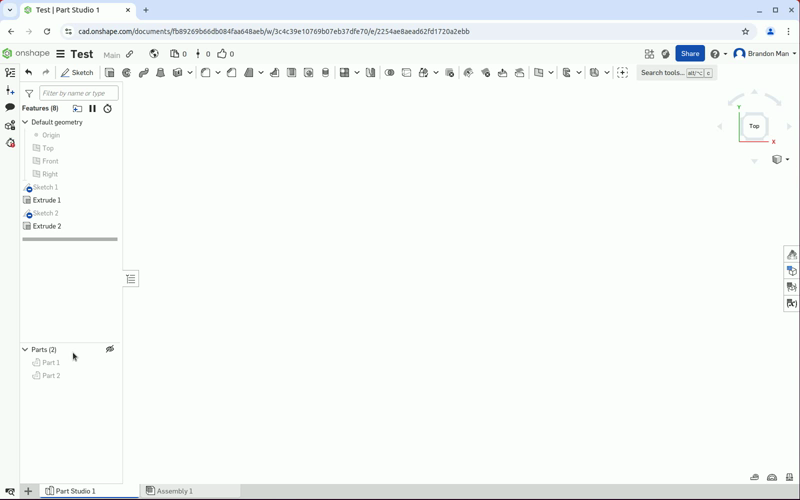
key_down(shift)
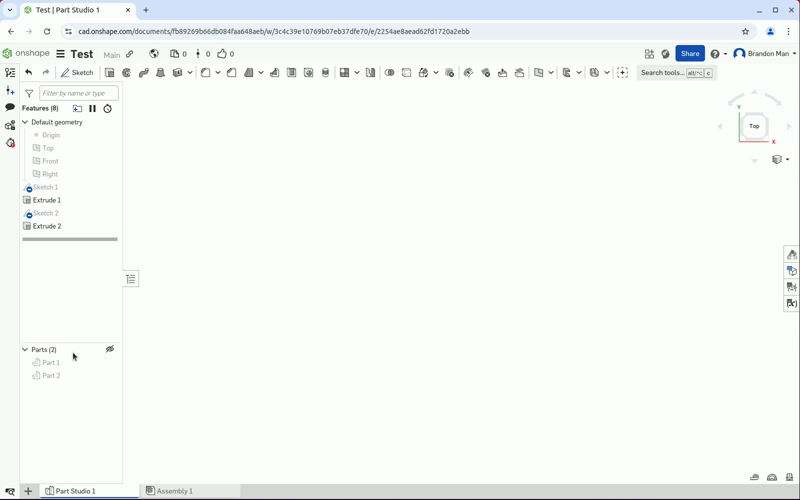
key(up)
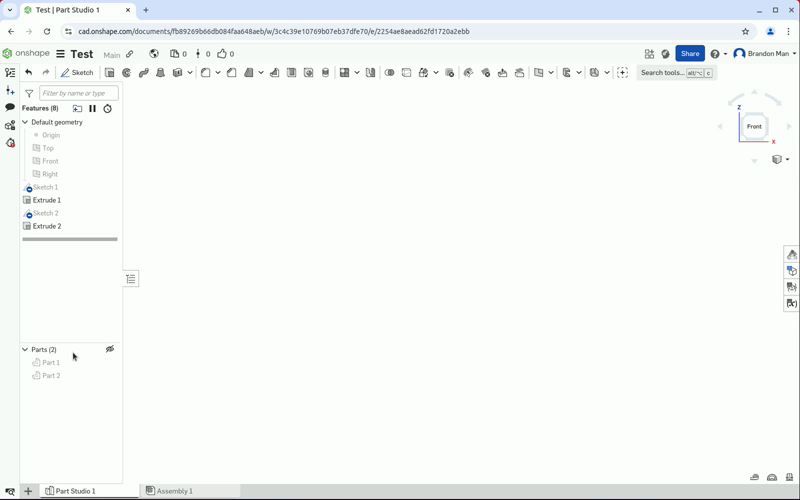
key_up(shift)
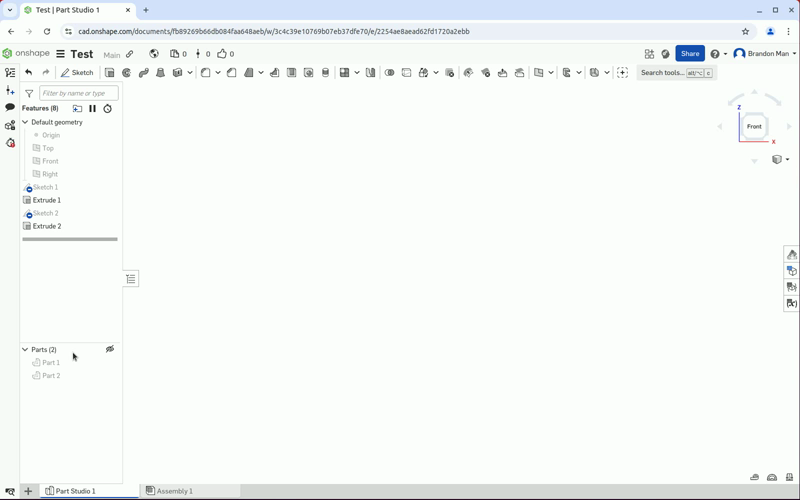
mouse_move(73, 352)
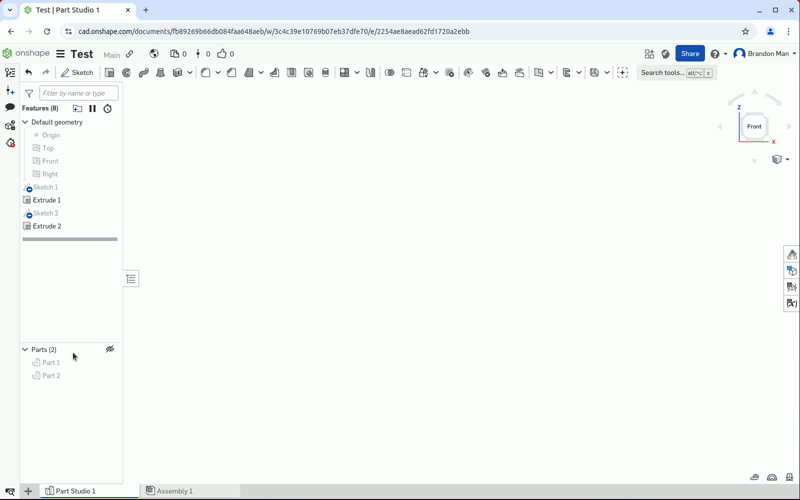
key(shift+y)
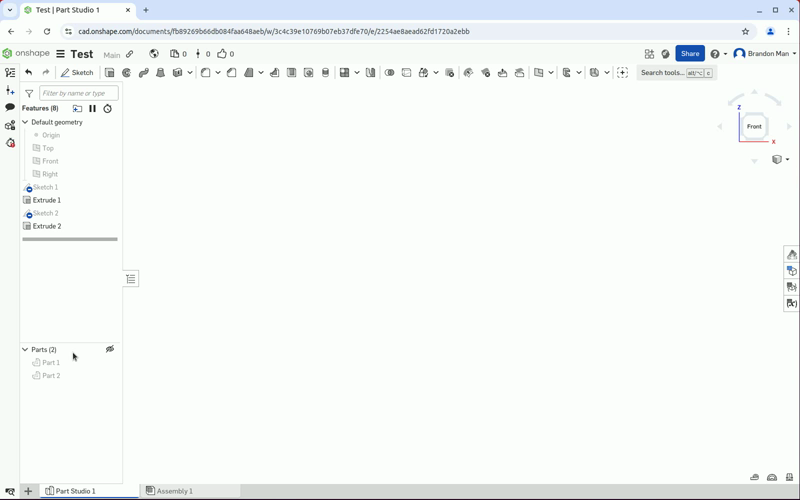
key(shift+s)
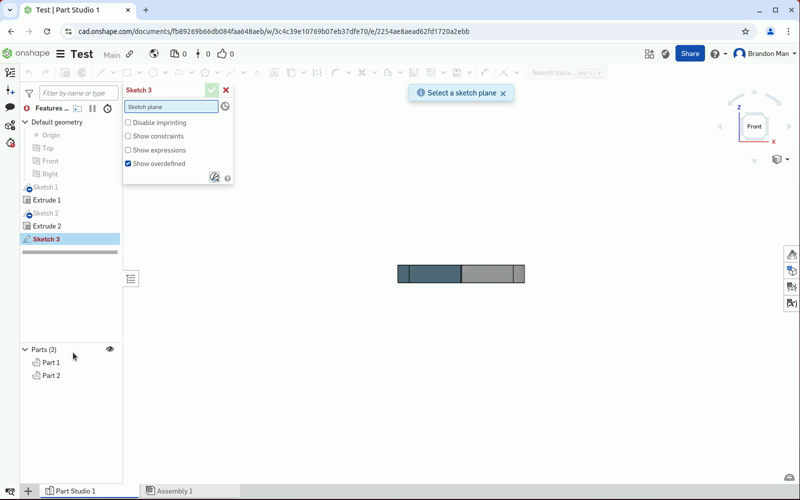
mouse_move(73, 163)
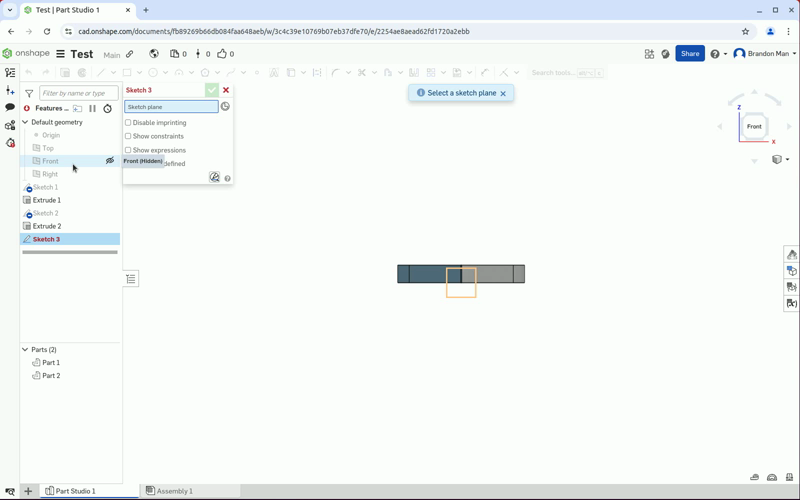
click(73, 163)
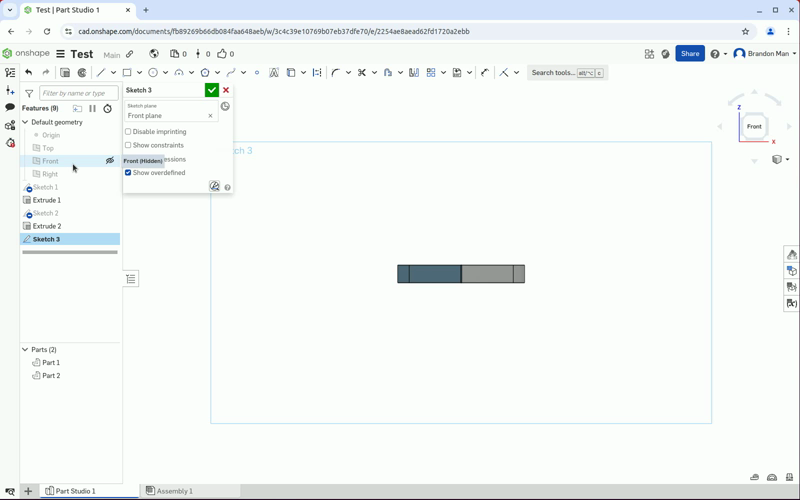
mouse_move(73, 352)
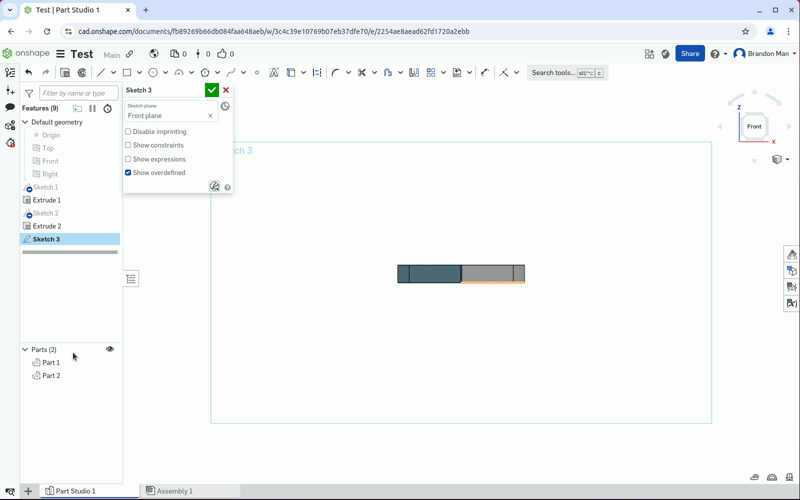
key(y)
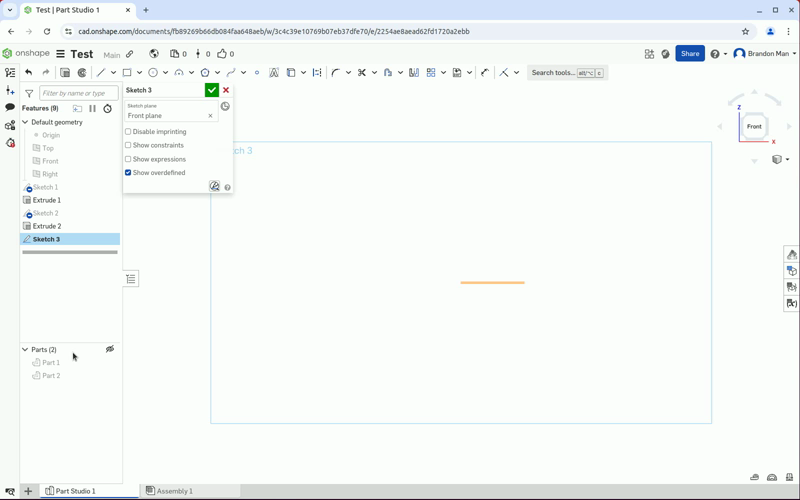
key(c)
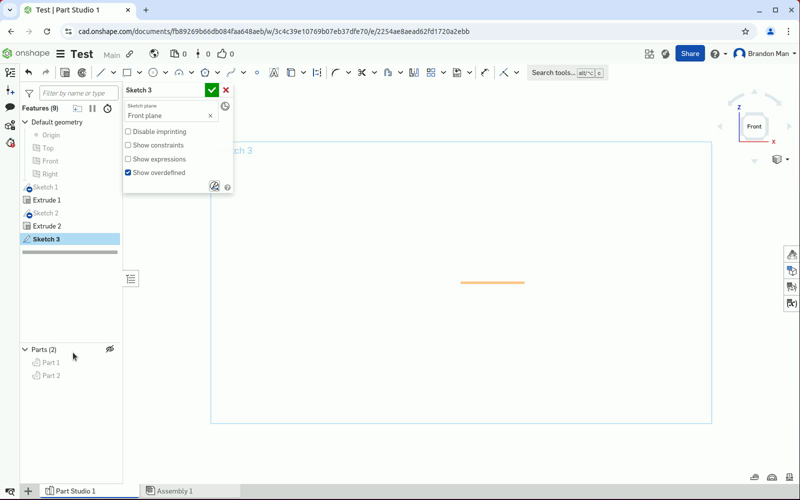
key_down(shift)
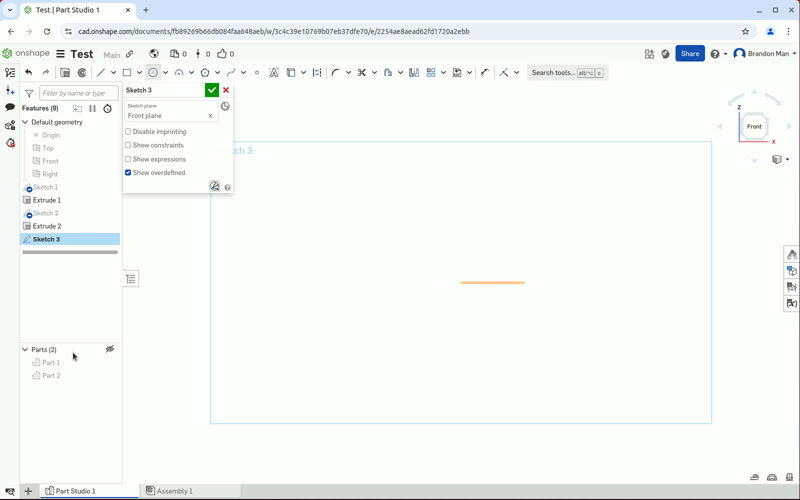
mouse_move(460, 414)
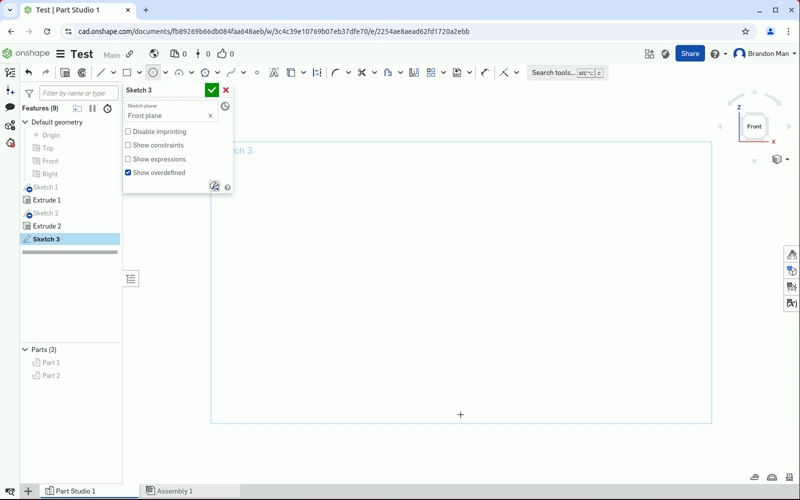
click(460, 414)
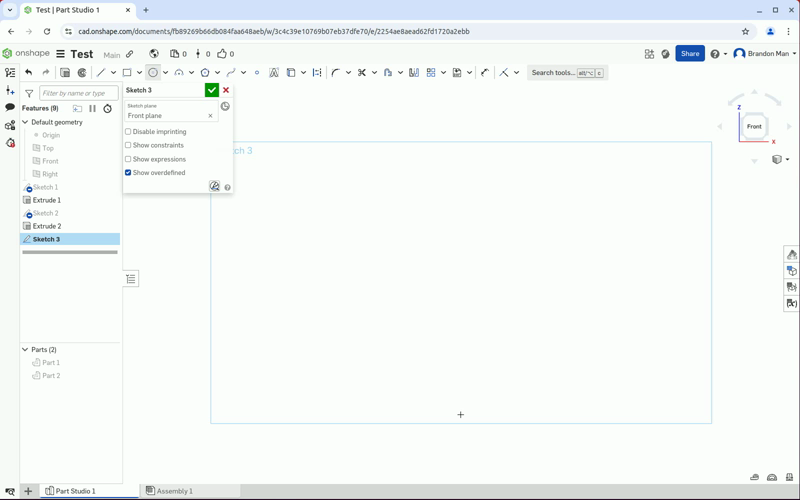
key_up(shift)
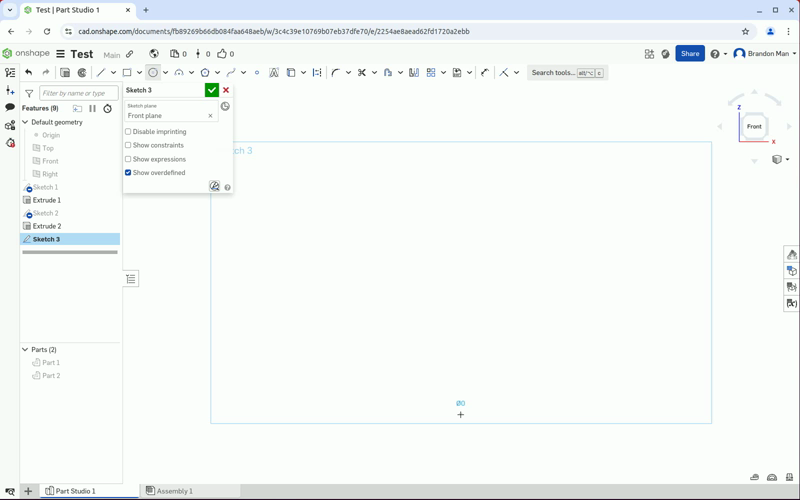
mouse_move(589, 414)
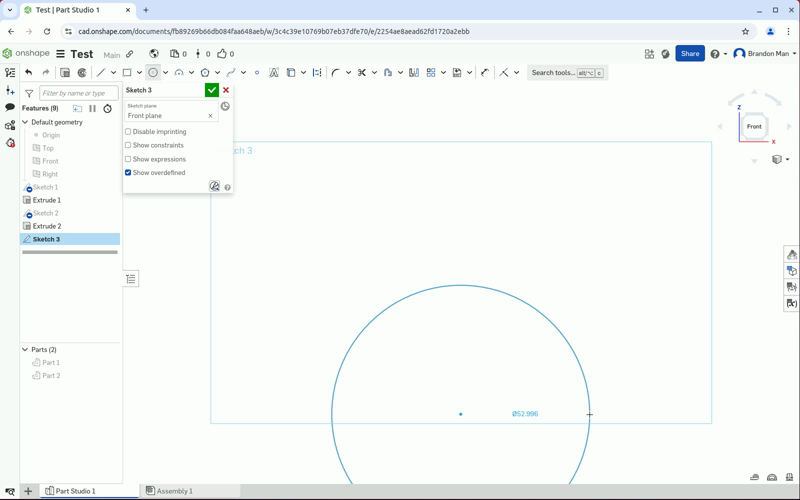
click(589, 414)
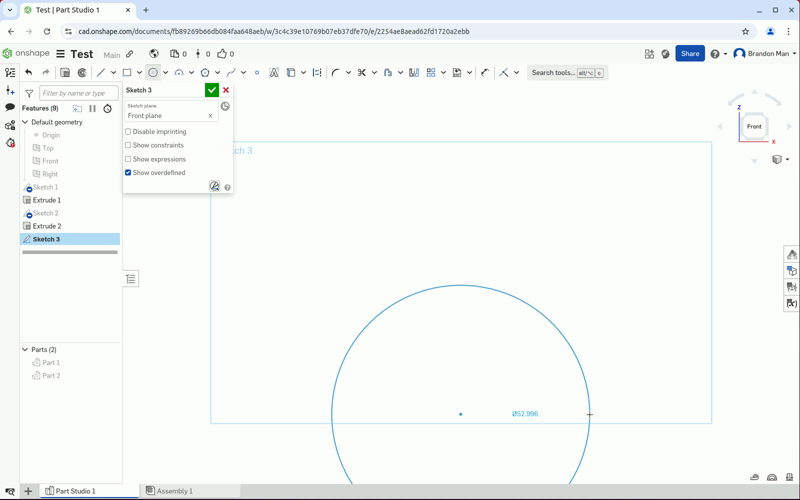
key(esc)
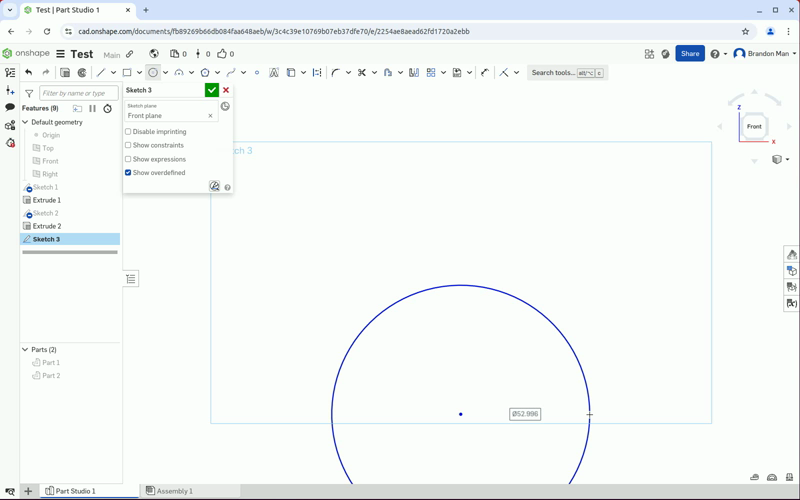
key(c)
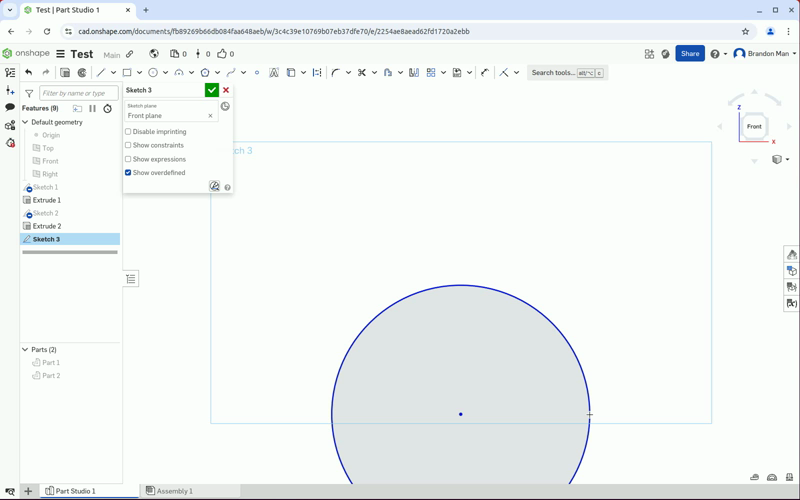
key_down(shift)
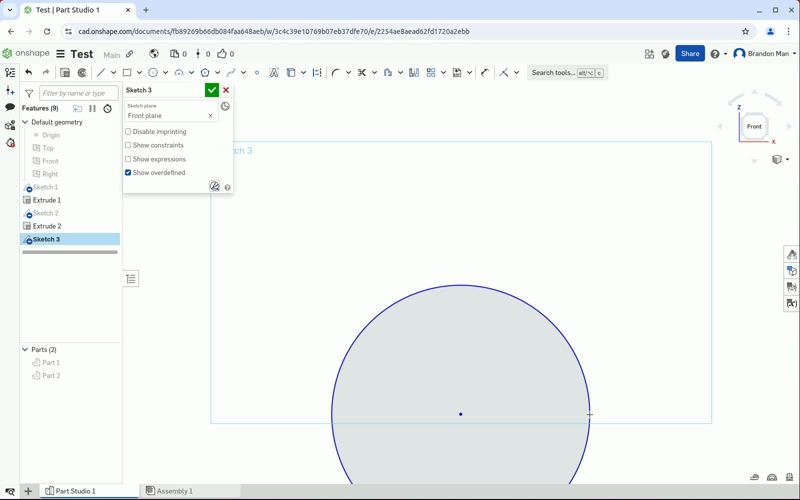
mouse_move(460, 414)
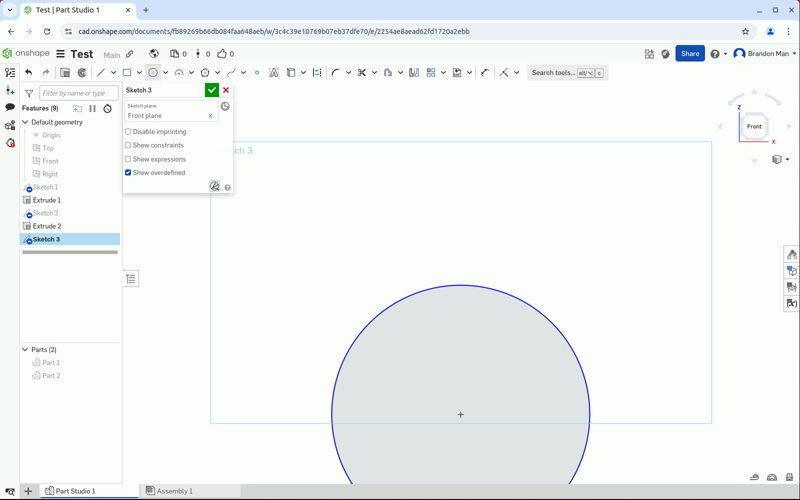
click(460, 414)
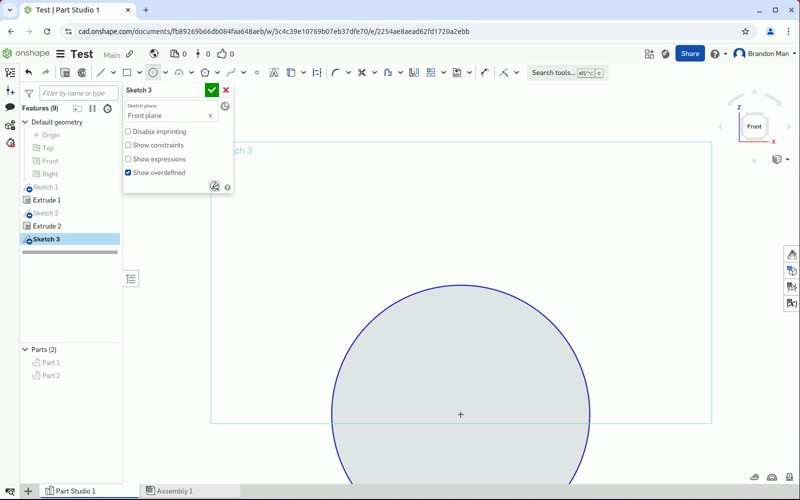
key_up(shift)
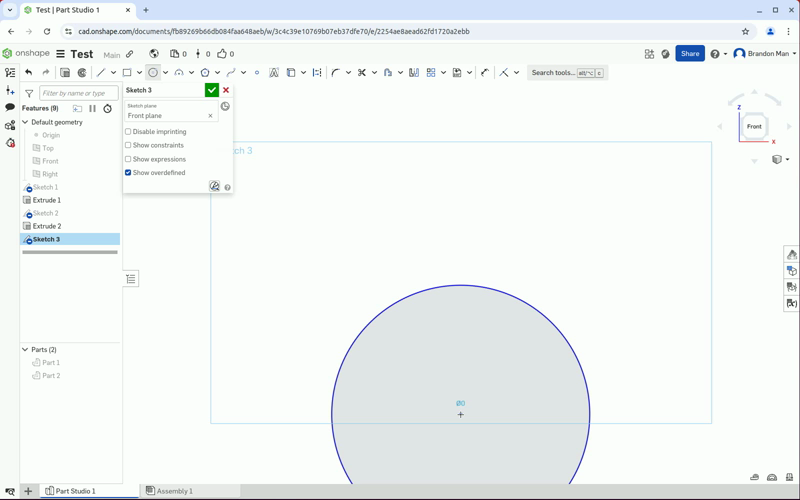
mouse_move(570, 414)
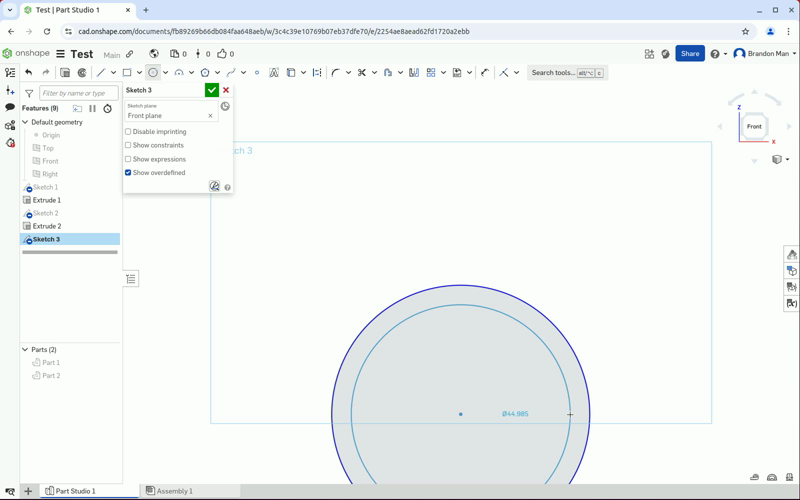
click(570, 414)
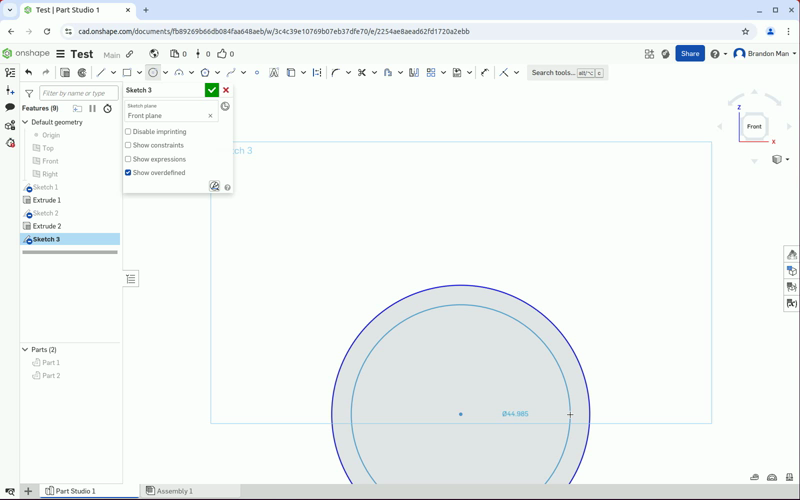
key(esc)
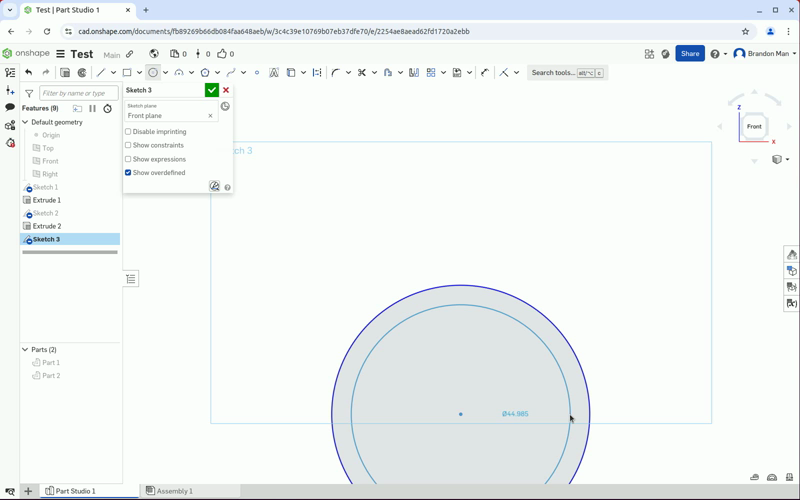
mouse_move(575, 414)
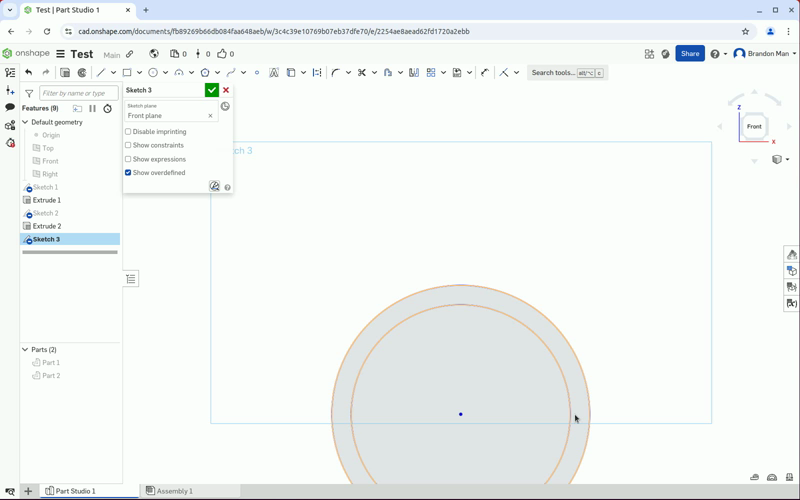
click(575, 414)
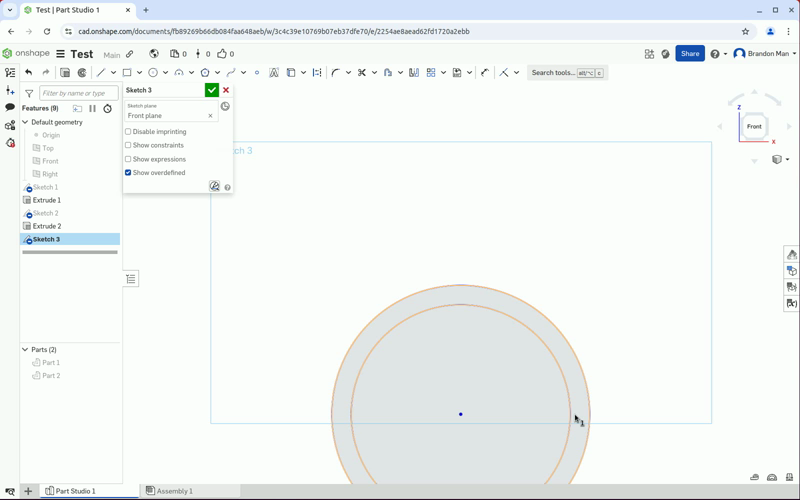
mouse_move(73, 352)
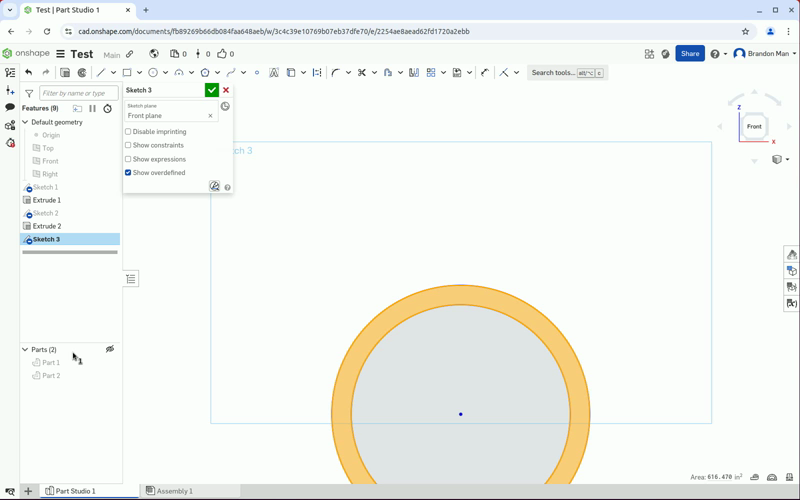
key(shift+y)
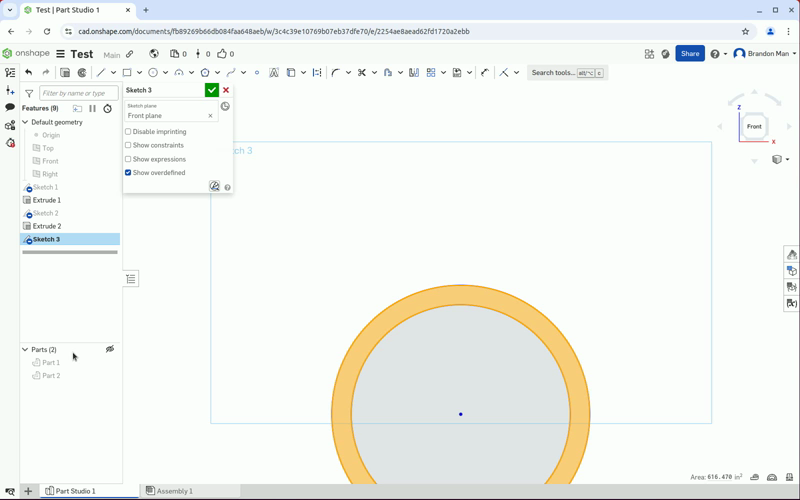
key(shift+e)
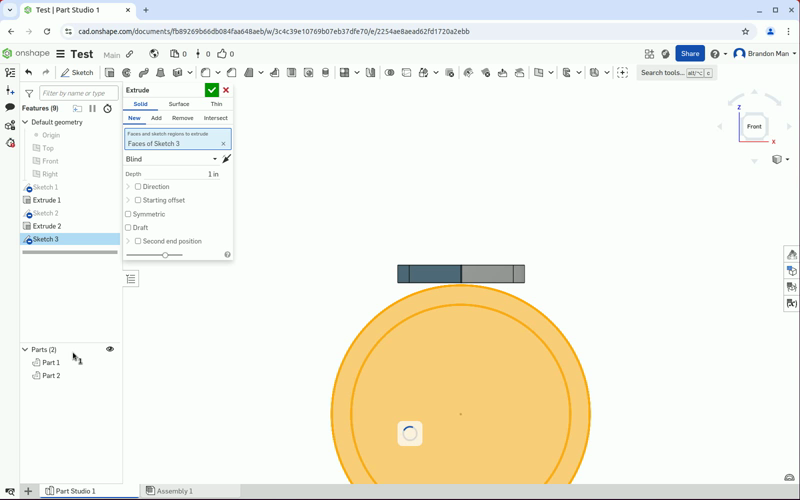
mouse_move(143, 106)
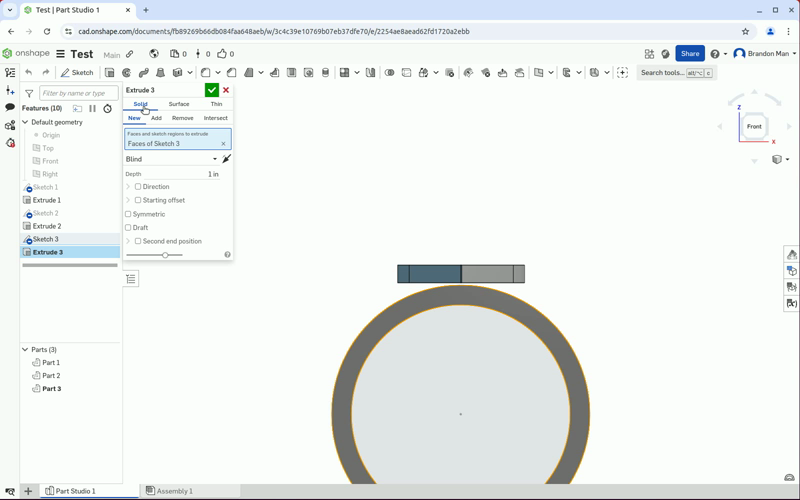
click(143, 106)
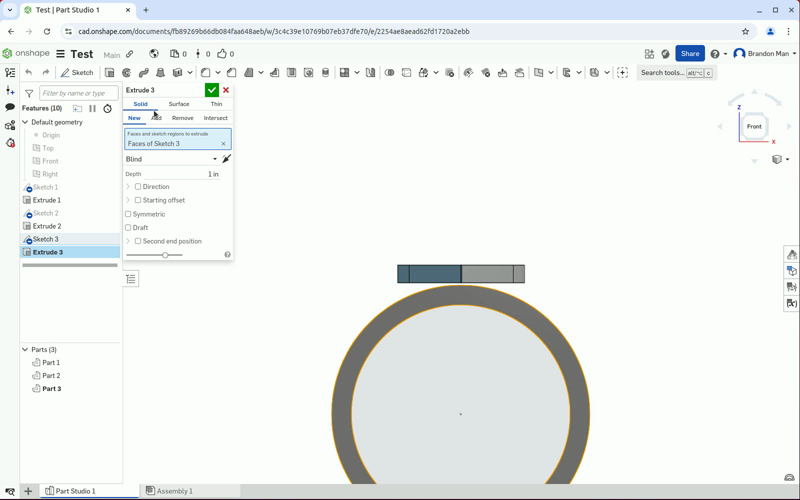
mouse_move(186, 120)
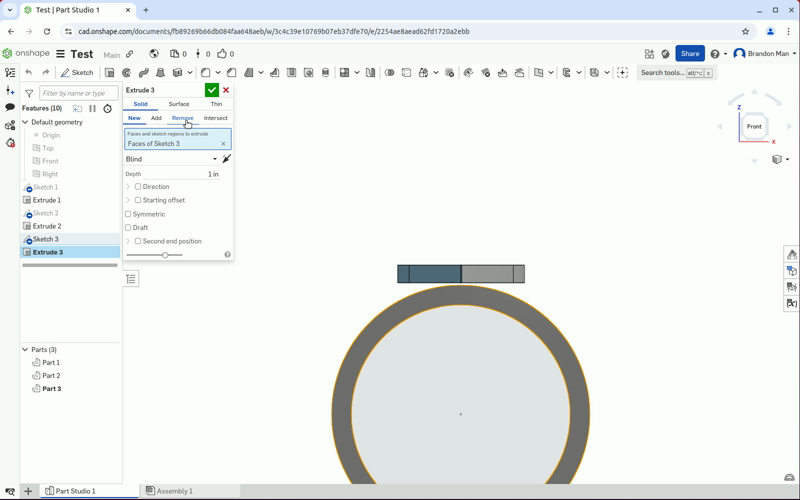
click(186, 120)
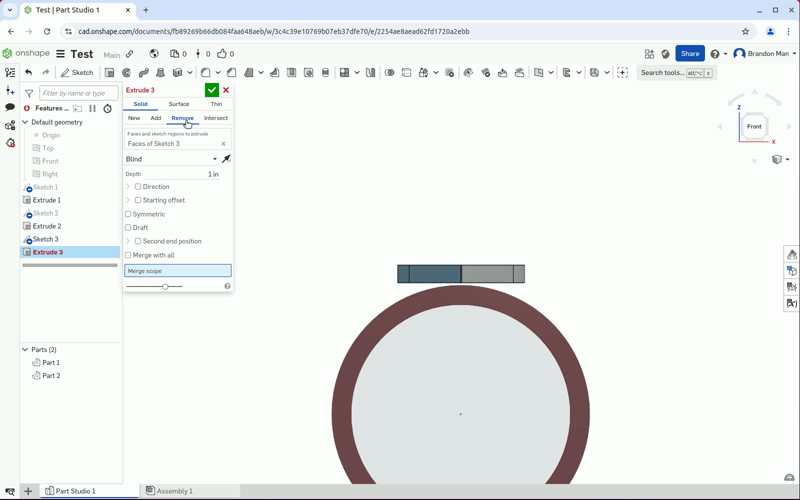
key(tab, 4)
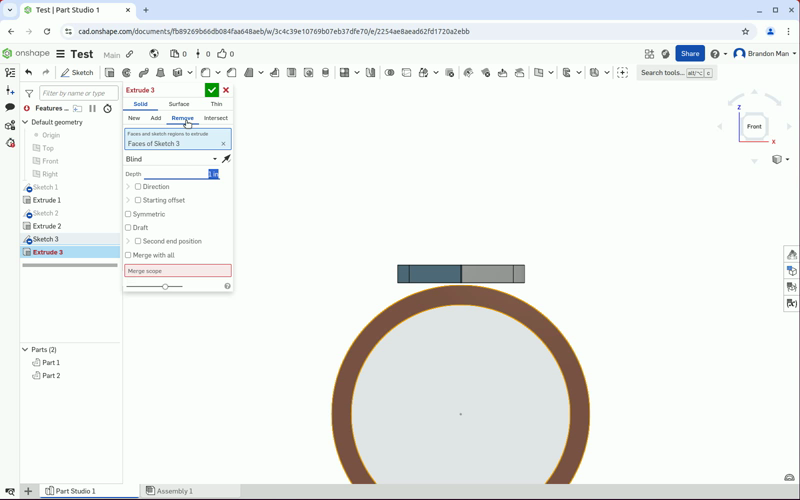
text(30.811)
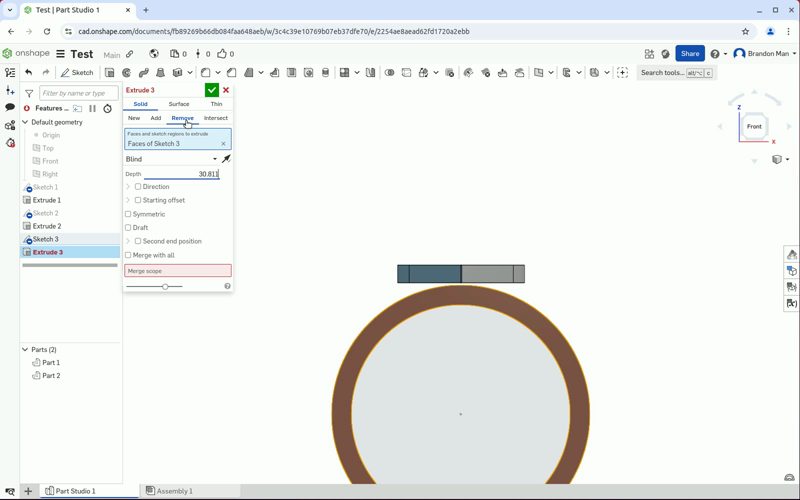
key(tab, 6)
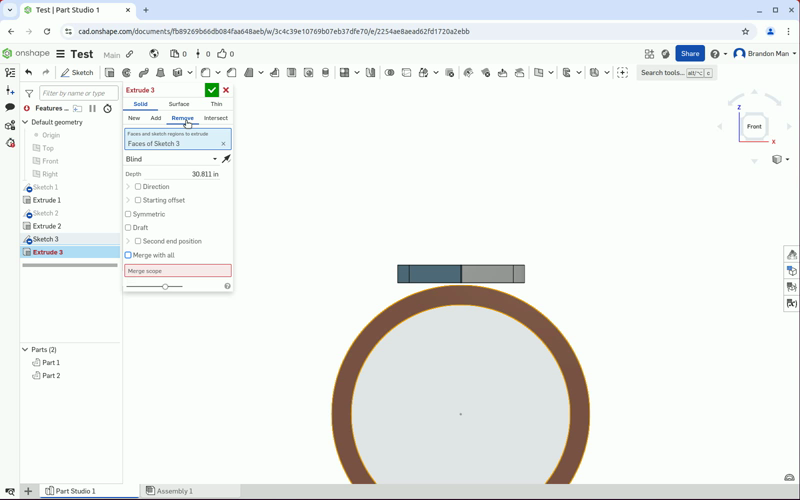
key(space)
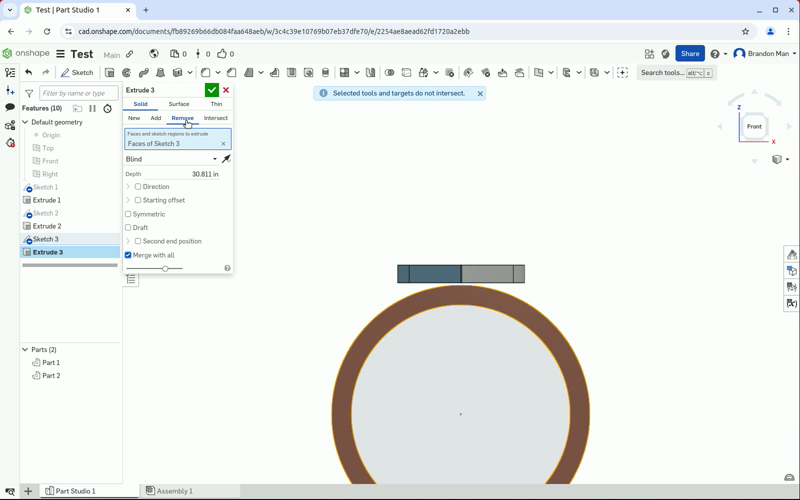
key(enter)
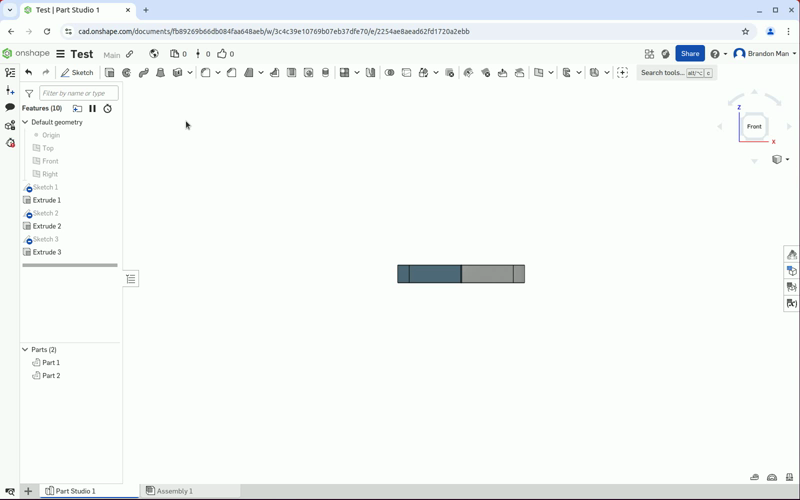
key(shift+h)
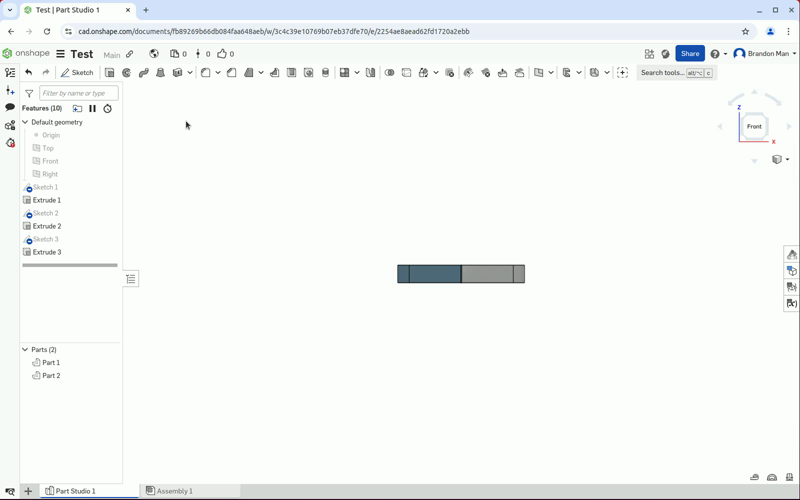
key(shift+h)
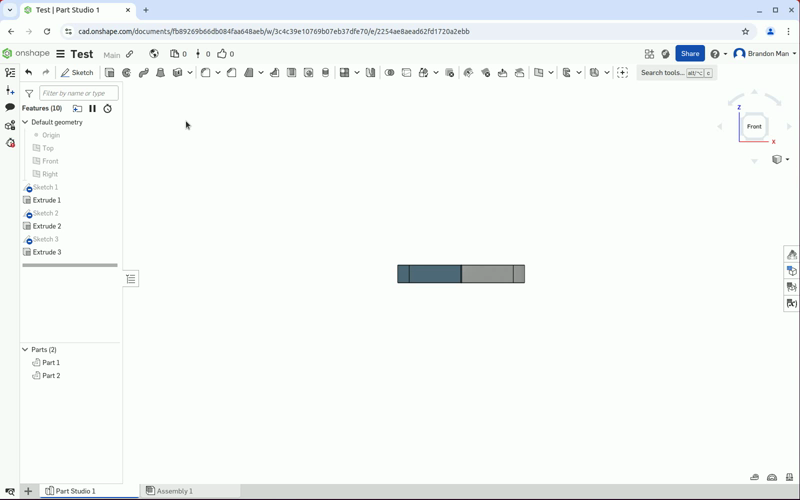
mouse_move(73, 189)
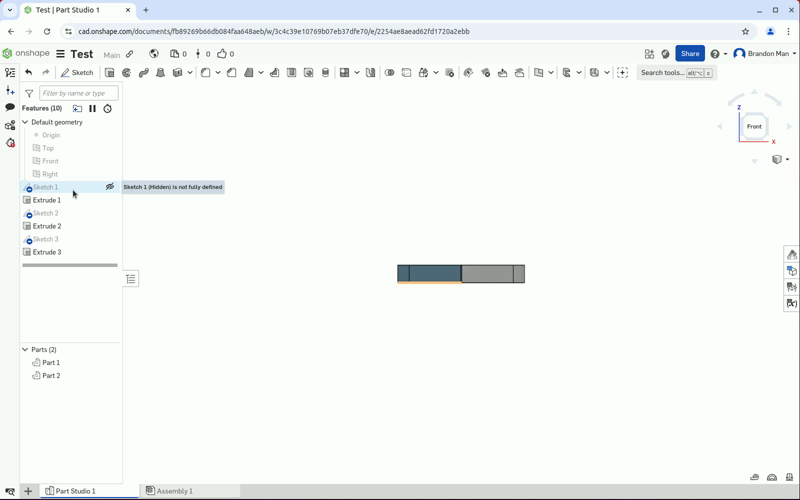
click(73, 189)
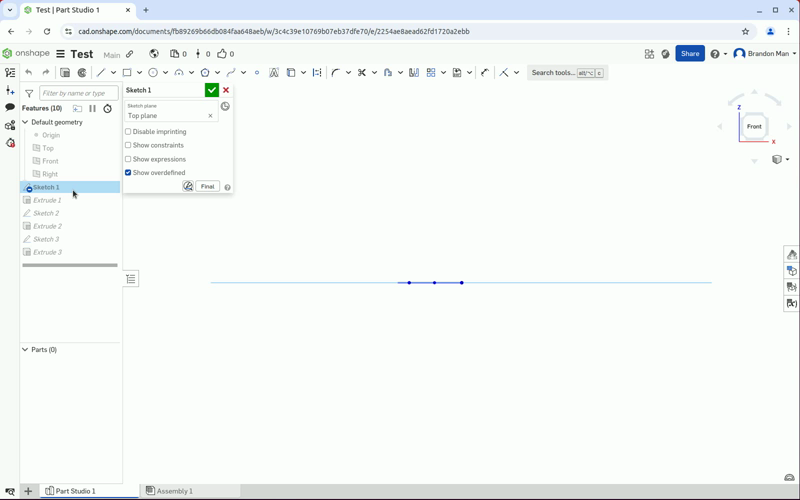
mouse_move(229, 92)
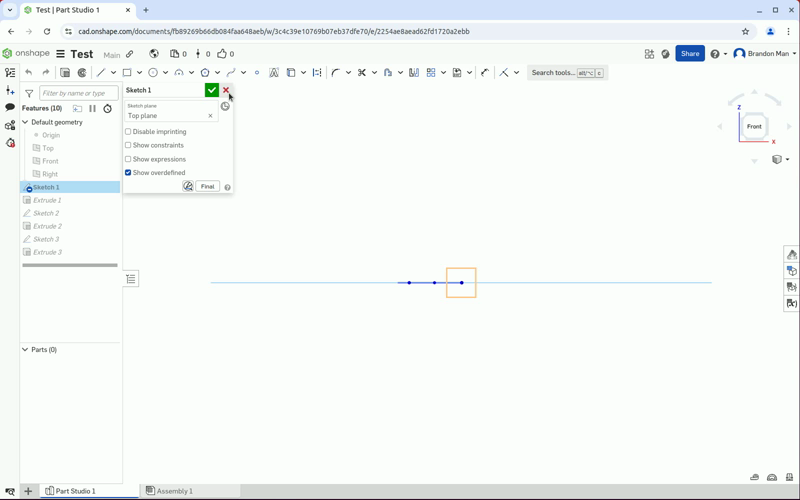
click(229, 92)
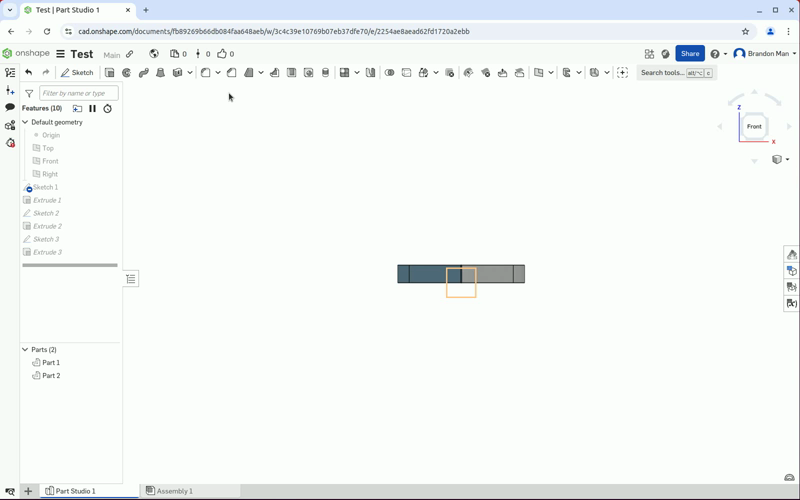
mouse_move(73, 352)
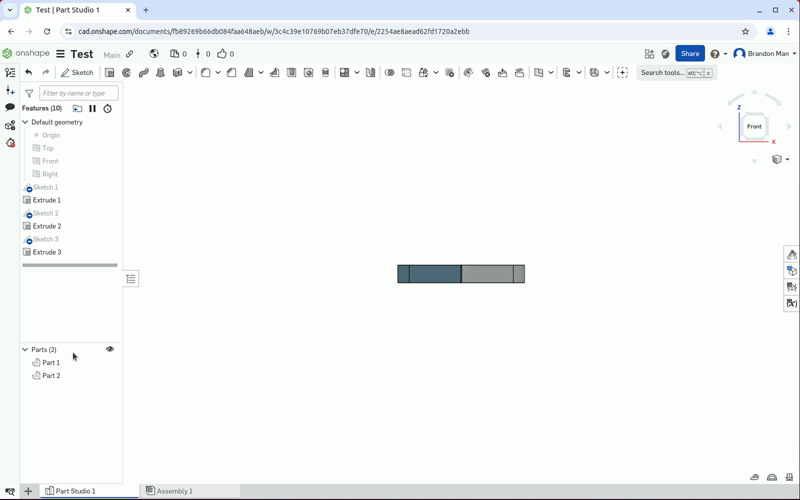
key(y)
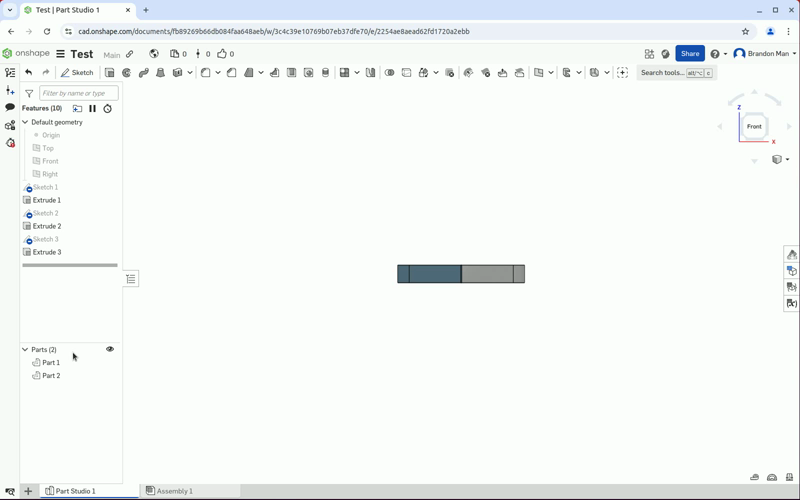
key(shift+p)
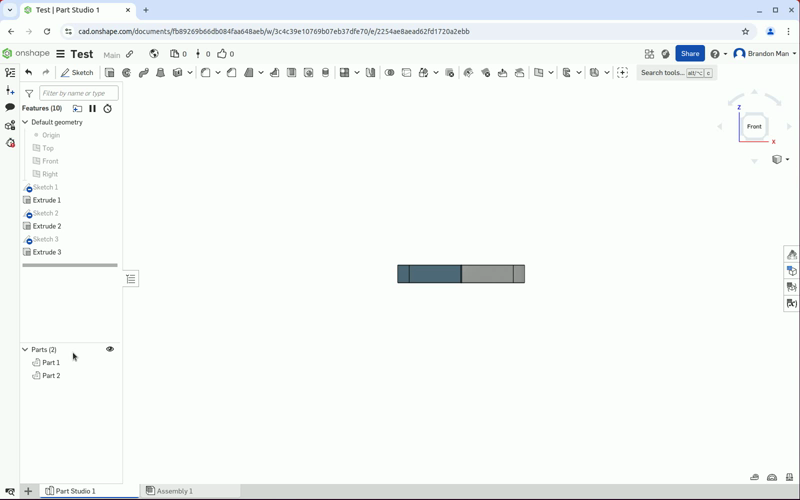
key(space)
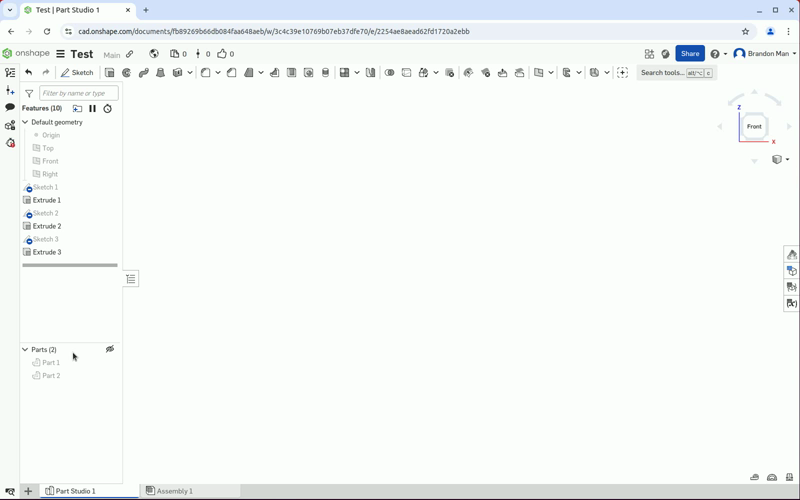
key_down(shift)
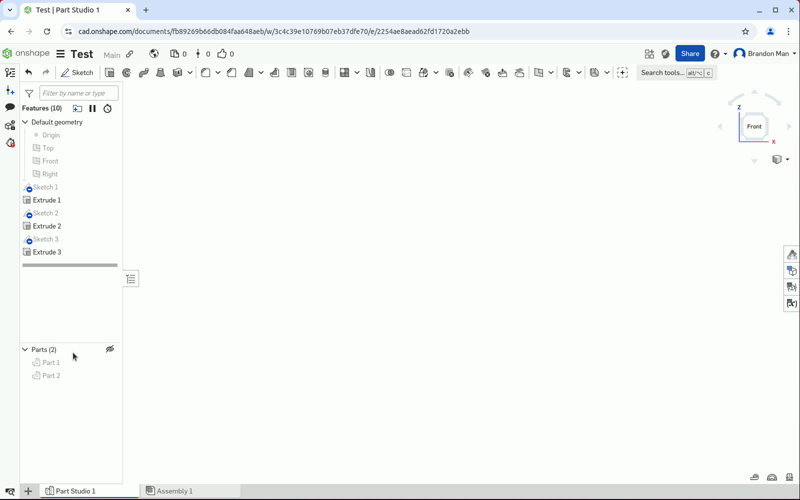
key(down)
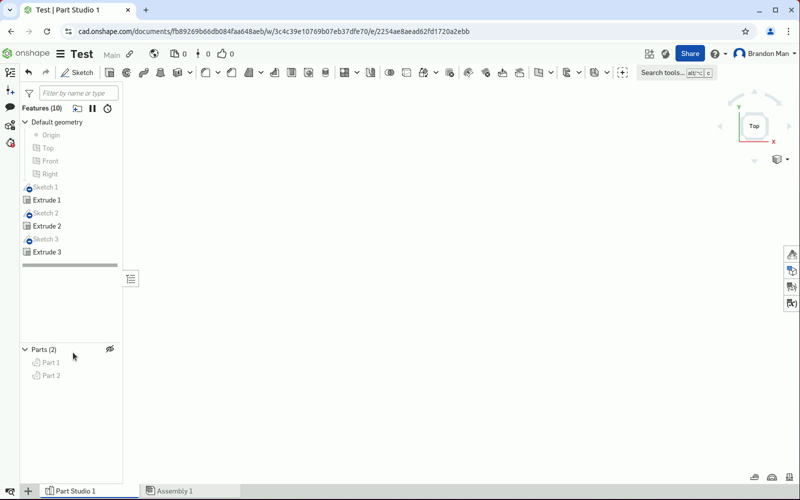
key_up(shift)
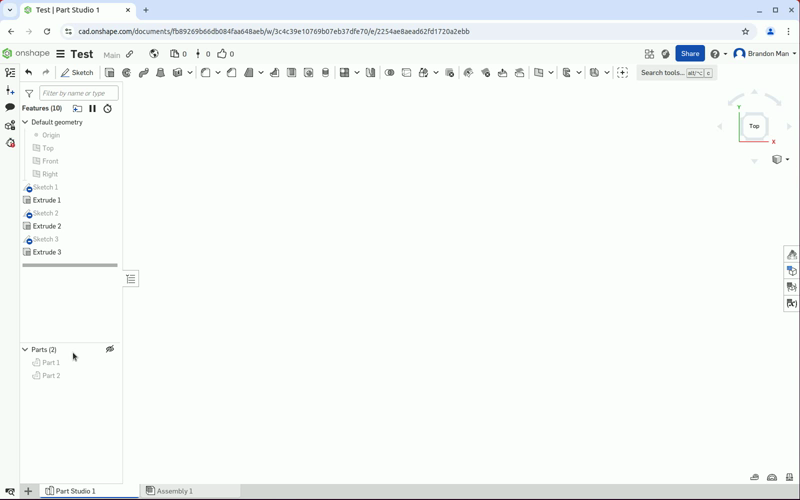
mouse_move(73, 352)
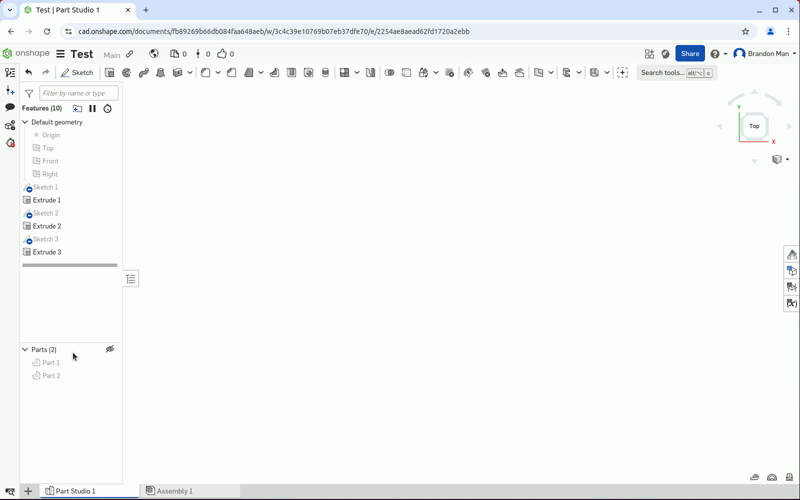
key(shift+y)
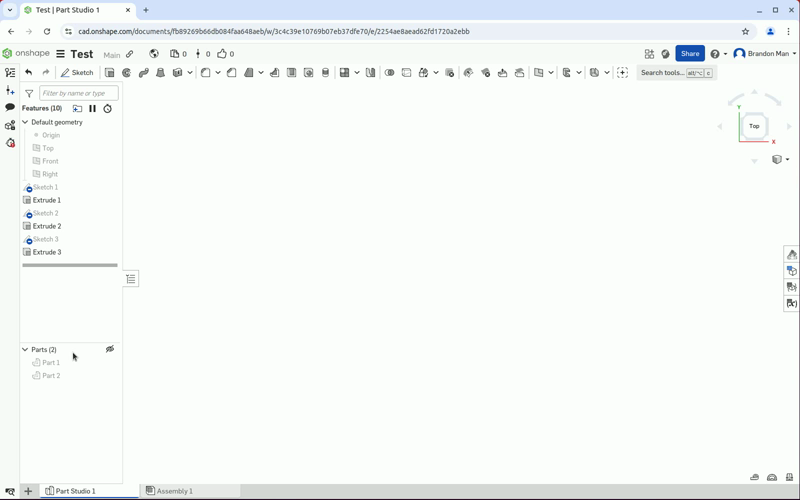
key(shift+s)
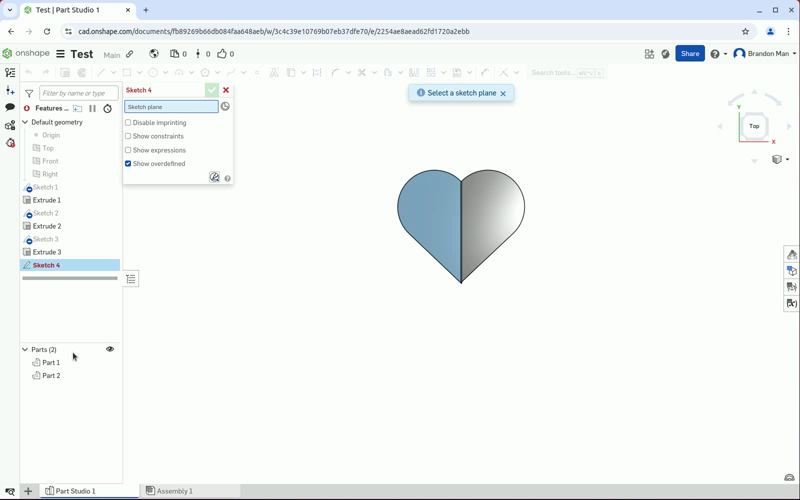
mouse_move(73, 150)
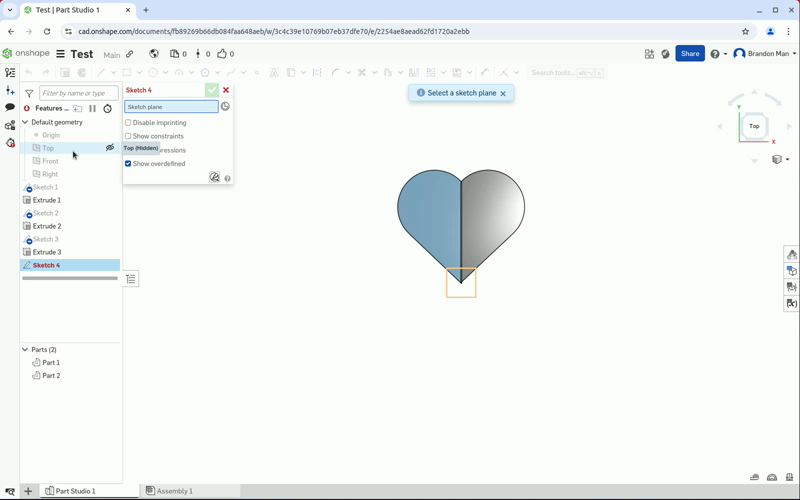
click(73, 150)
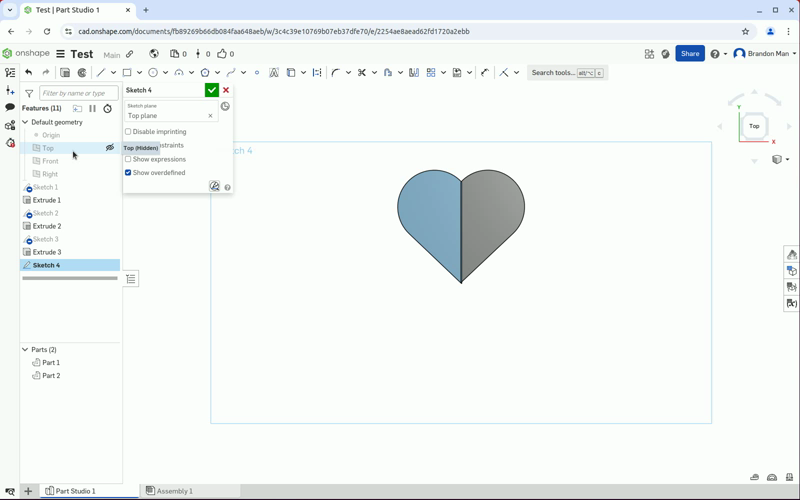
mouse_move(73, 352)
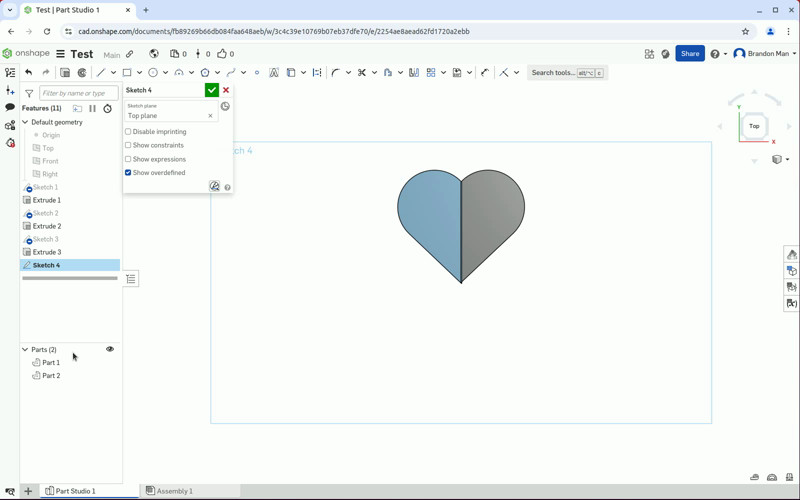
key(y)
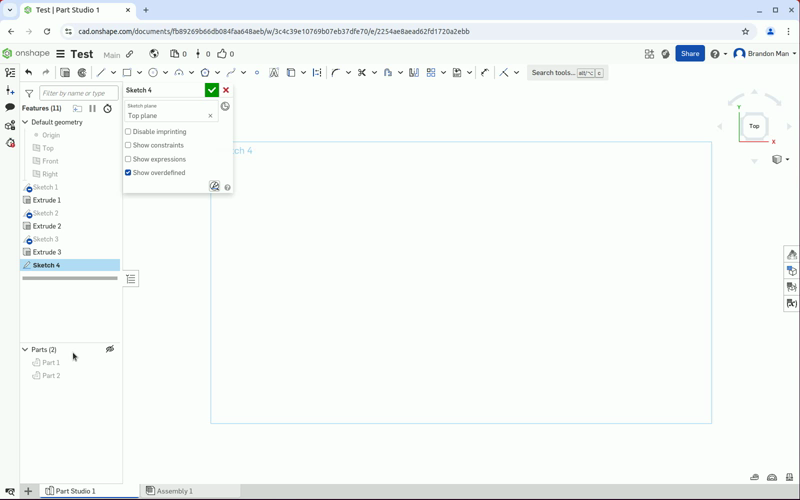
key(l)
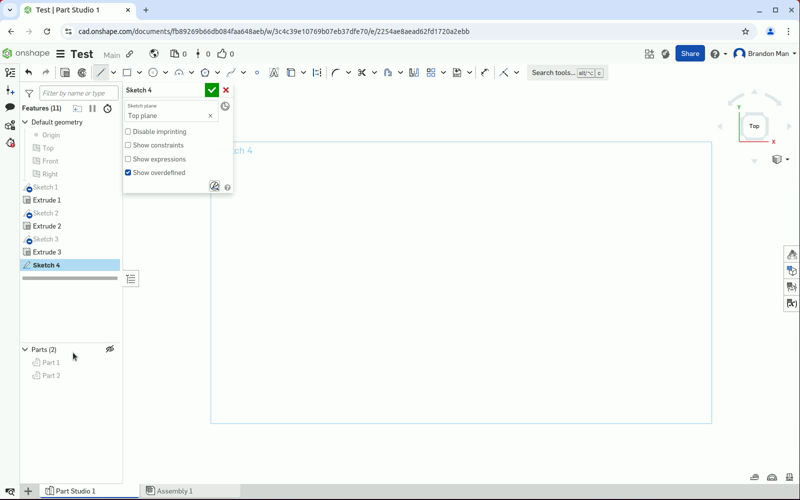
key_down(shift)
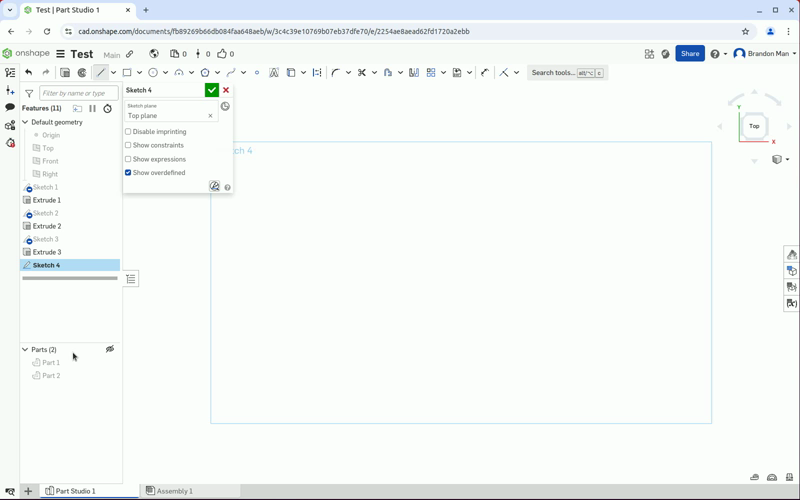
mouse_move(452, 227)
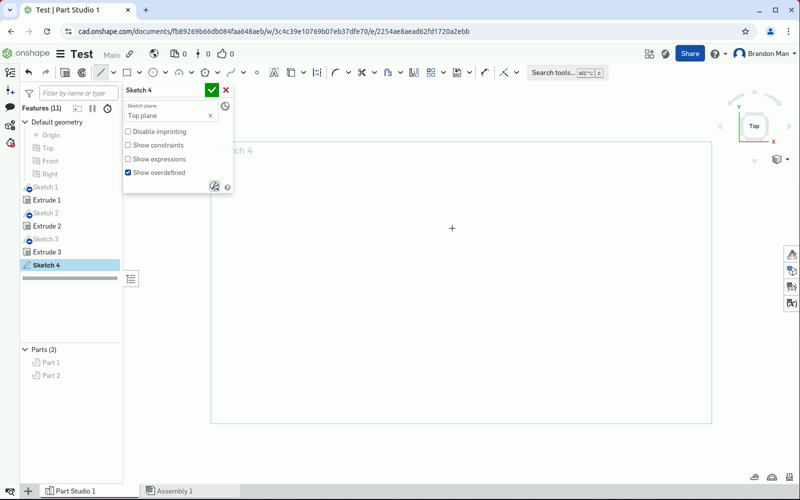
click(452, 227)
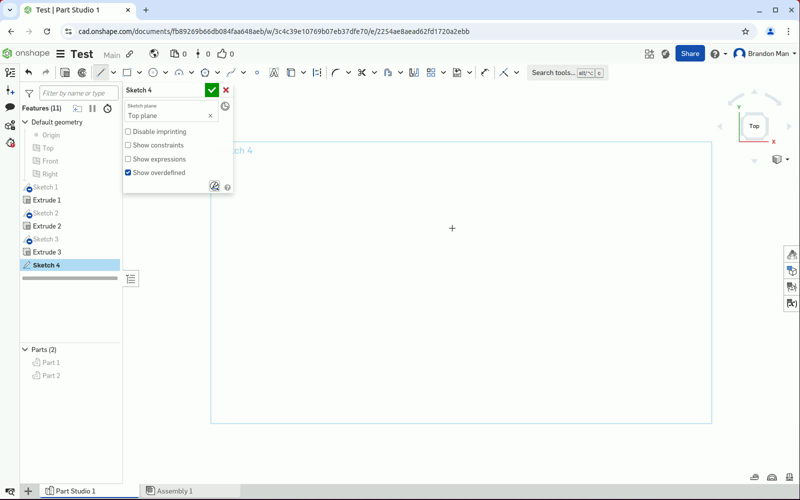
key_up(shift)
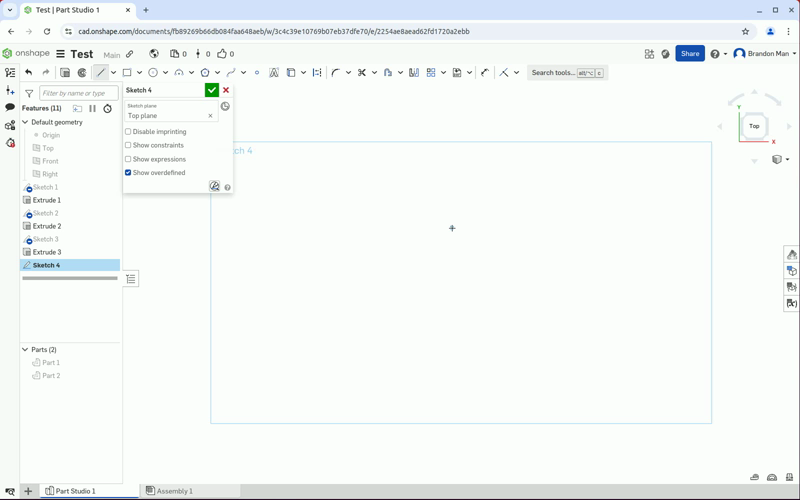
key_down(shift)
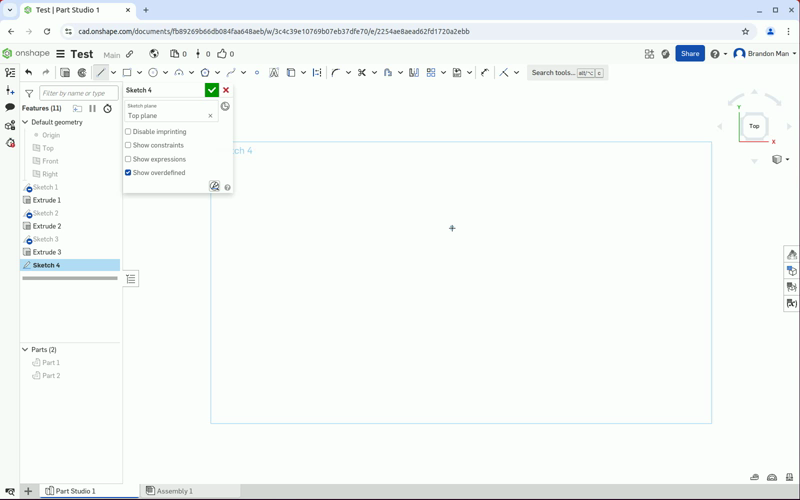
mouse_move(482, 227)
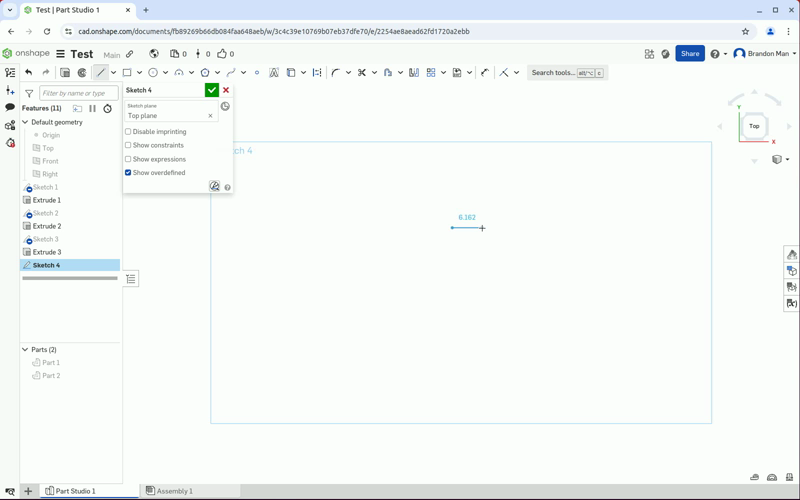
mouse_move(470, 227)
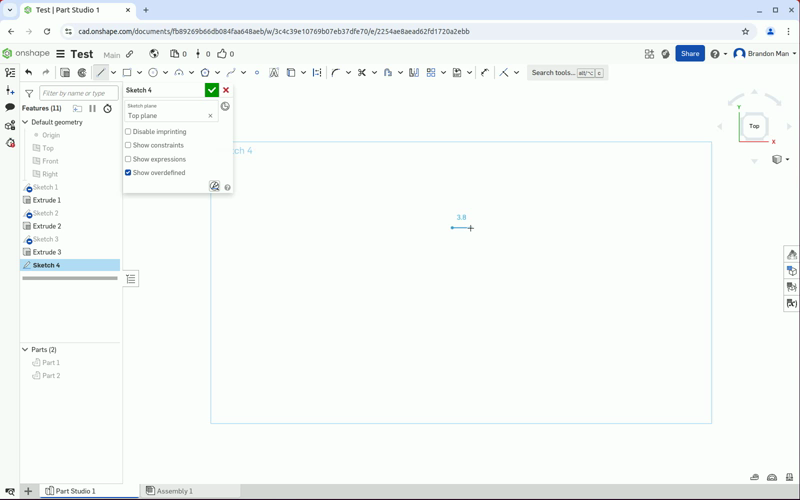
click(470, 227)
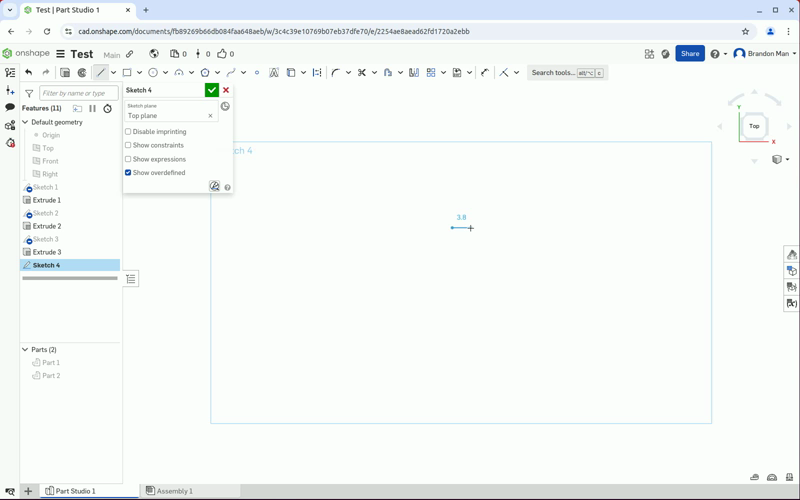
key_up(shift)
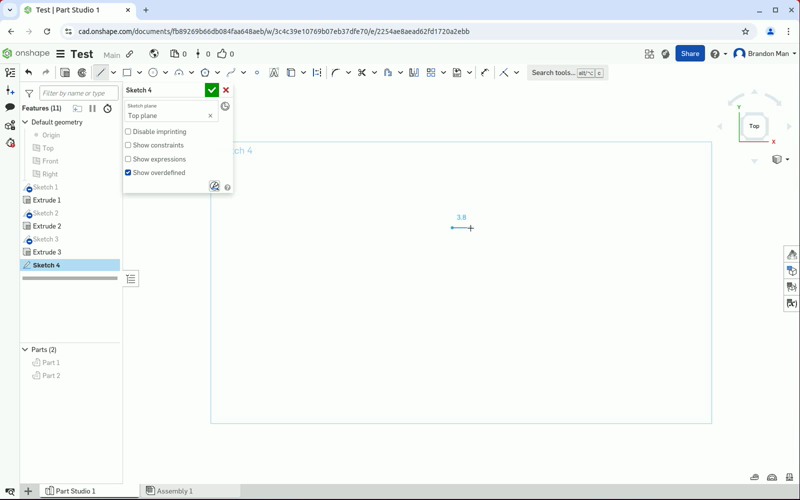
key_down(shift)
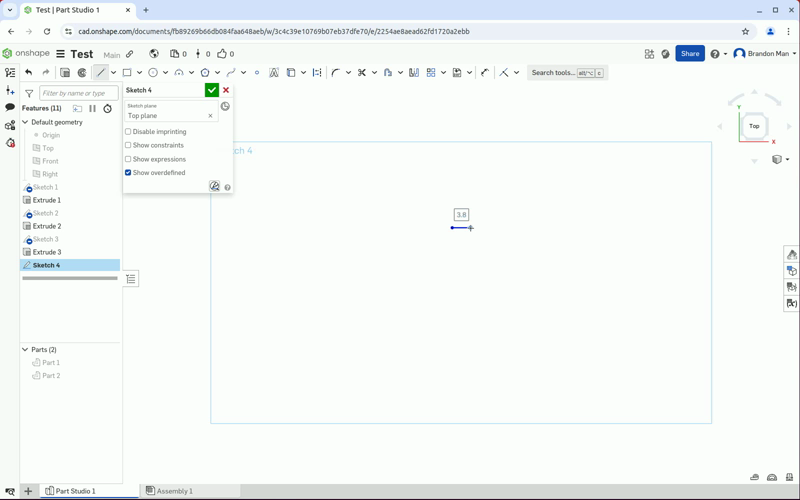
mouse_move(501, 227)
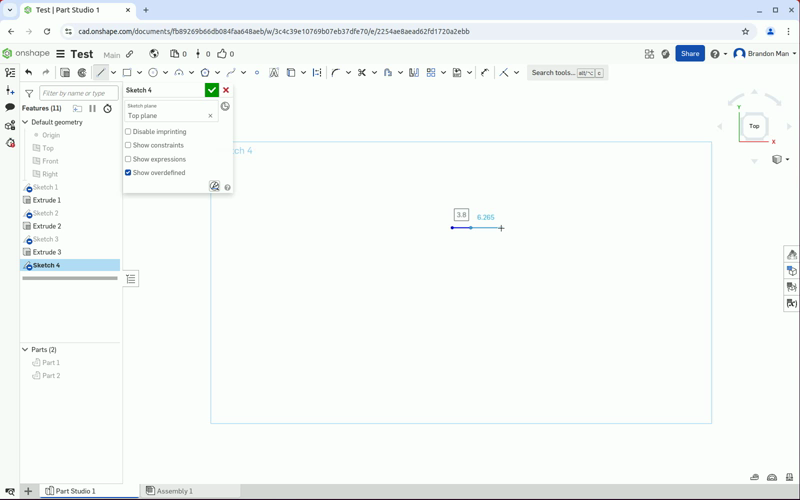
mouse_move(470, 209)
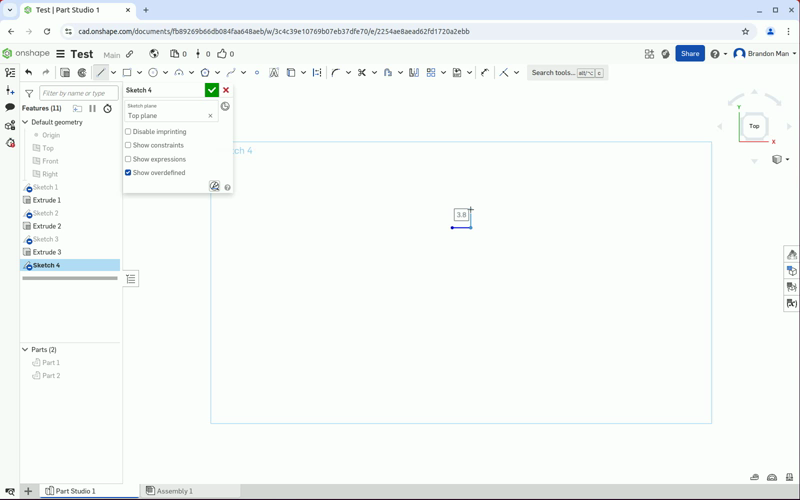
click(470, 209)
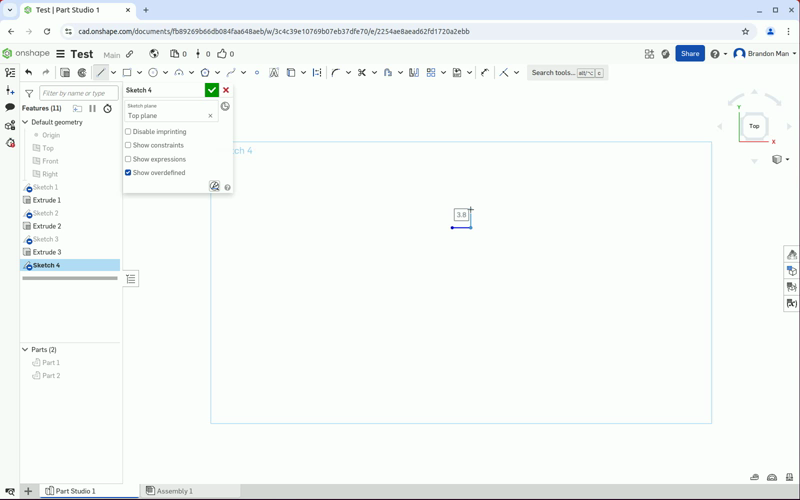
key_up(shift)
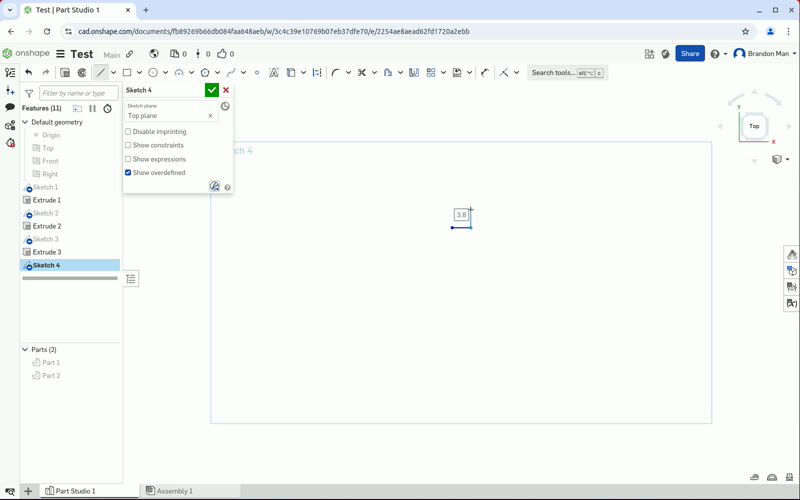
key_down(shift)
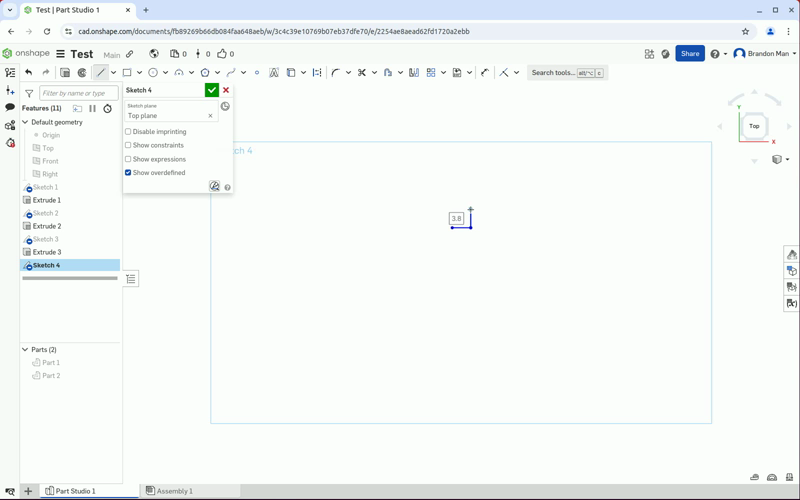
mouse_move(501, 209)
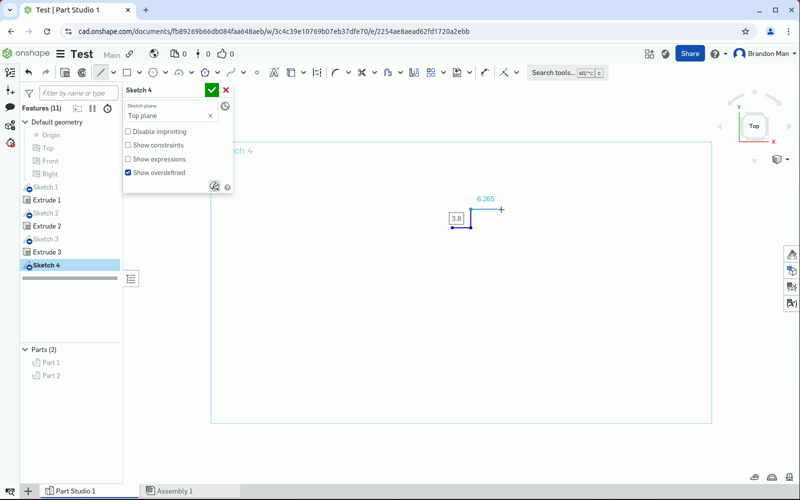
mouse_move(452, 209)
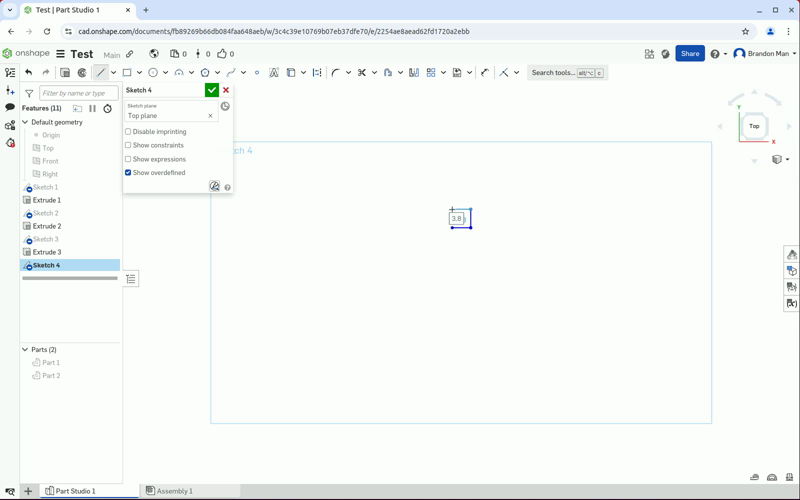
click(452, 209)
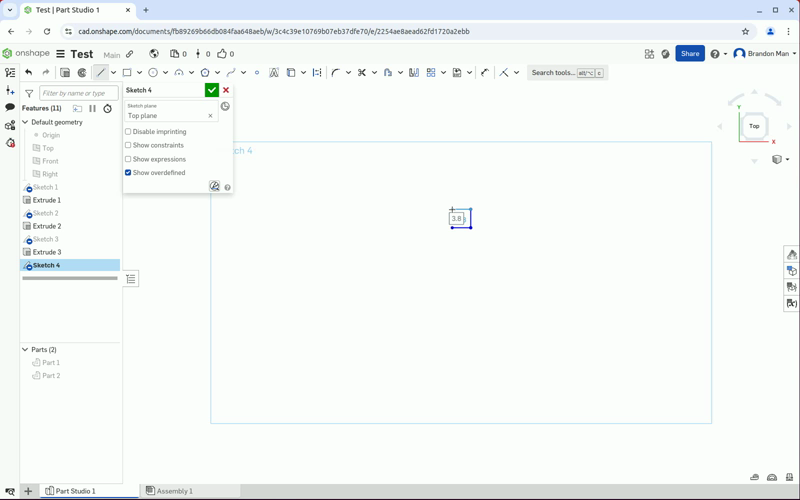
key_up(shift)
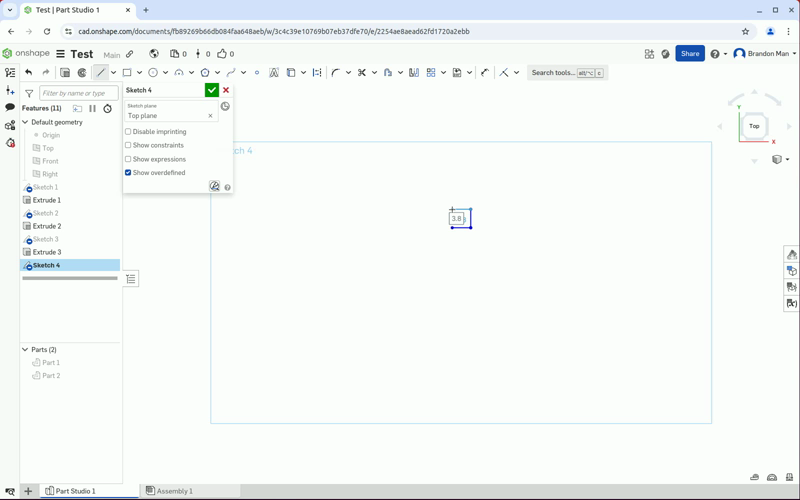
mouse_move(482, 209)
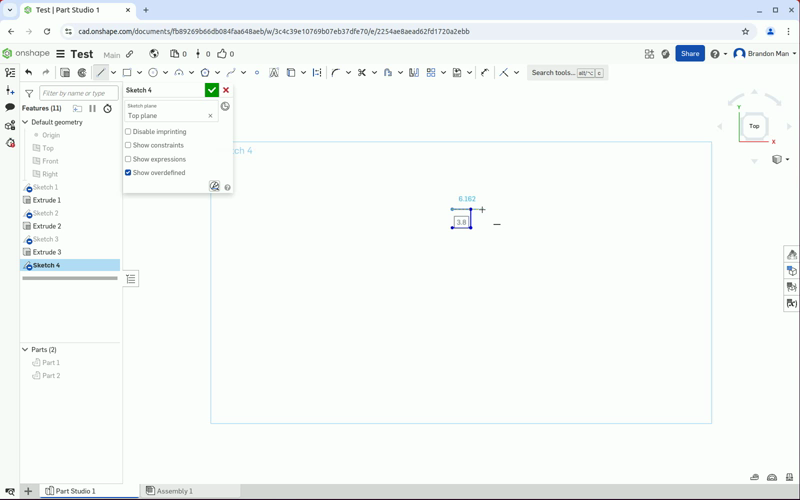
key_down(shift)
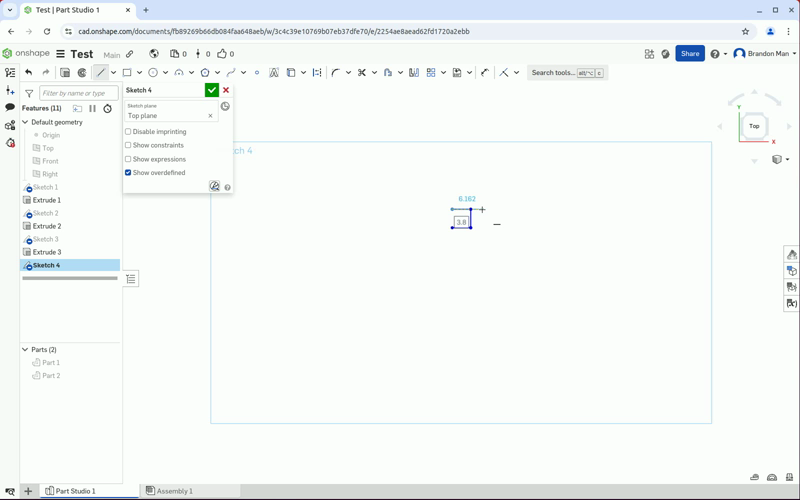
mouse_move(452, 227)
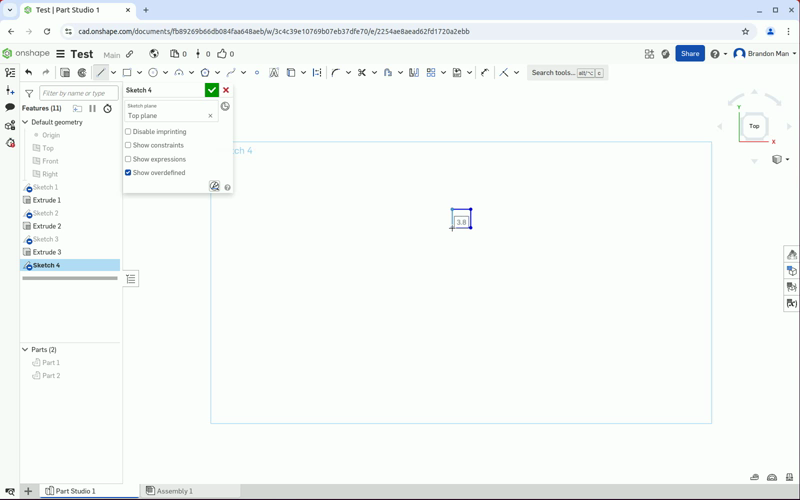
key_up(shift)
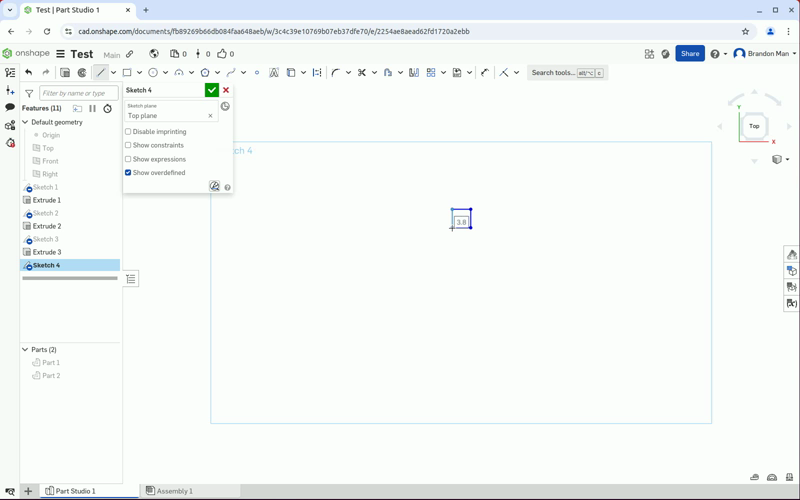
click(452, 227)
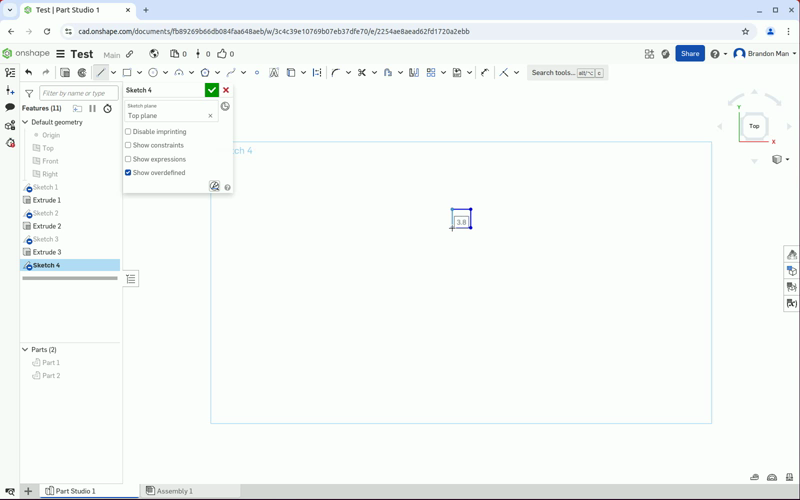
key(esc)
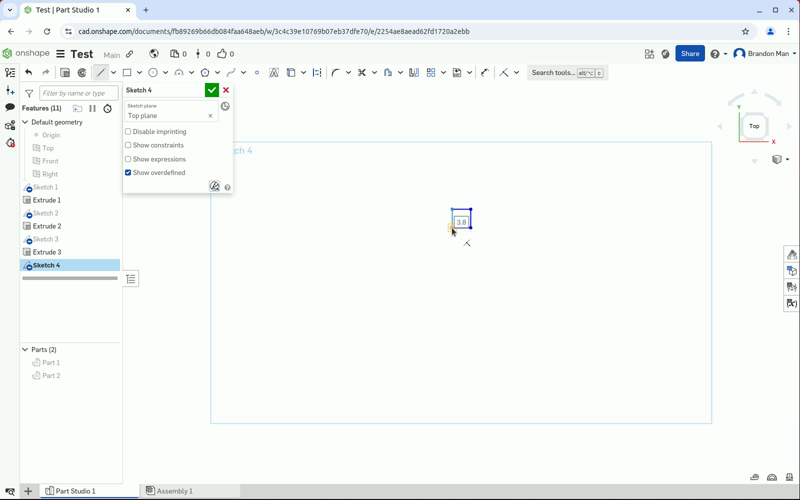
mouse_move(470, 212)
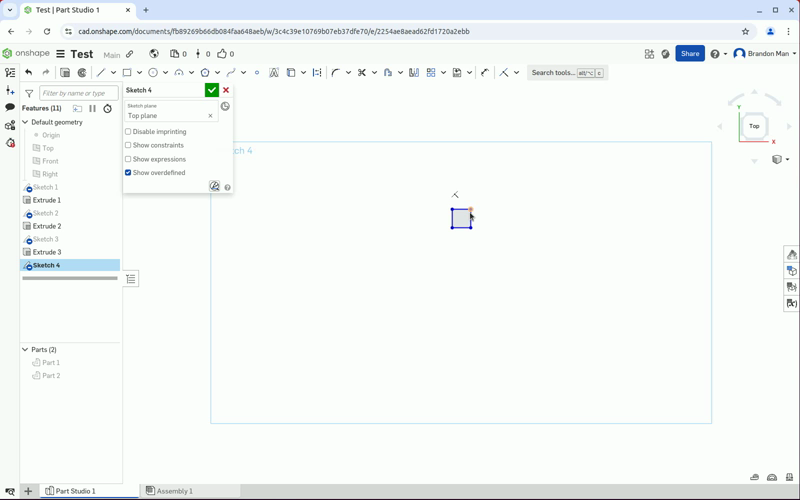
scroll(6)
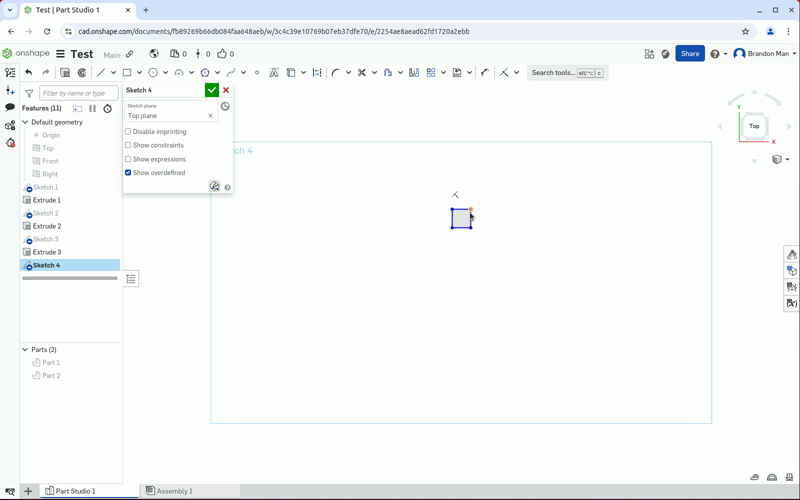
scroll(6)
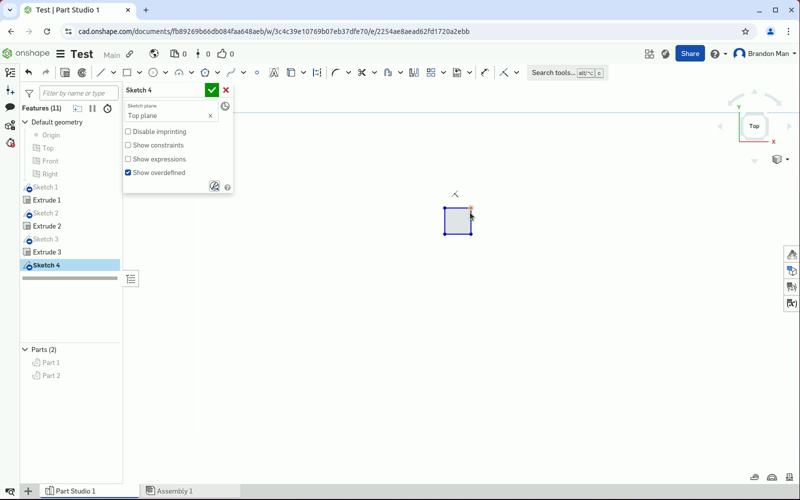
scroll(6)
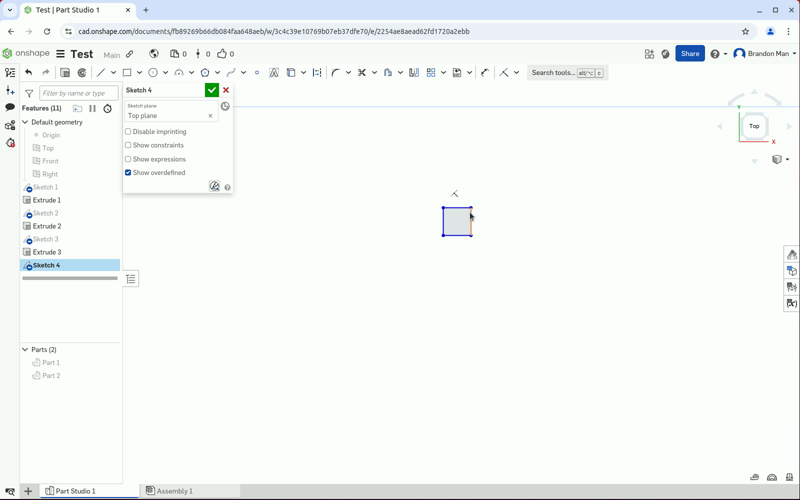
scroll(6)
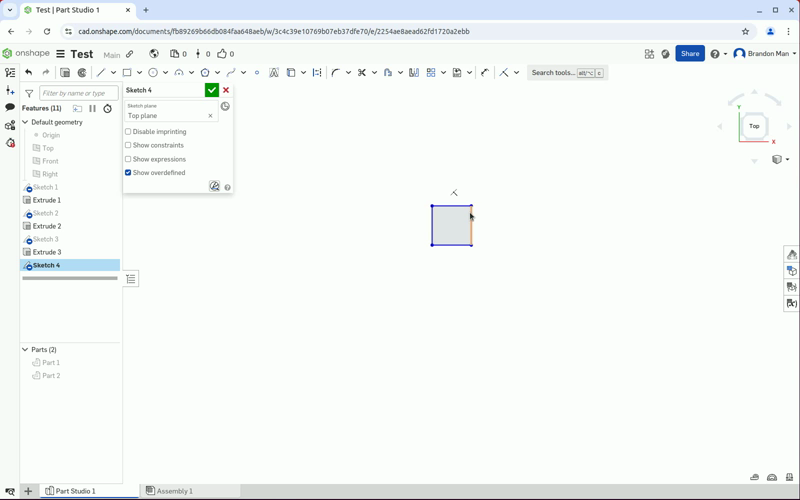
scroll(6)
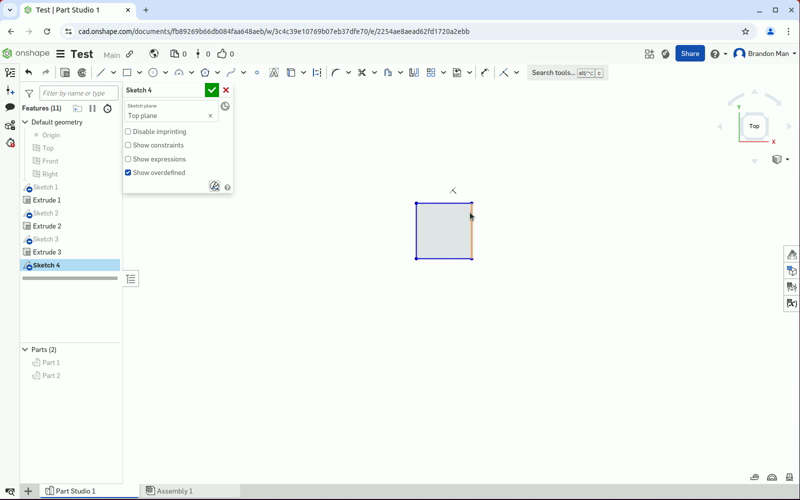
scroll(6)
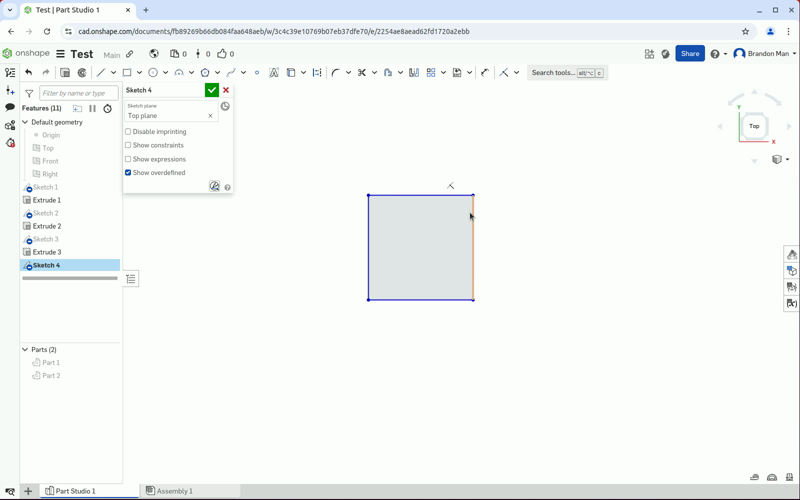
scroll(6)
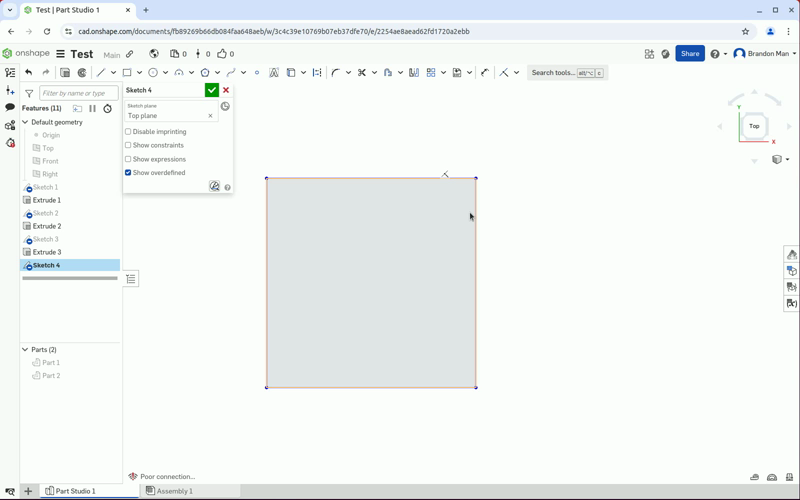
click(470, 212)
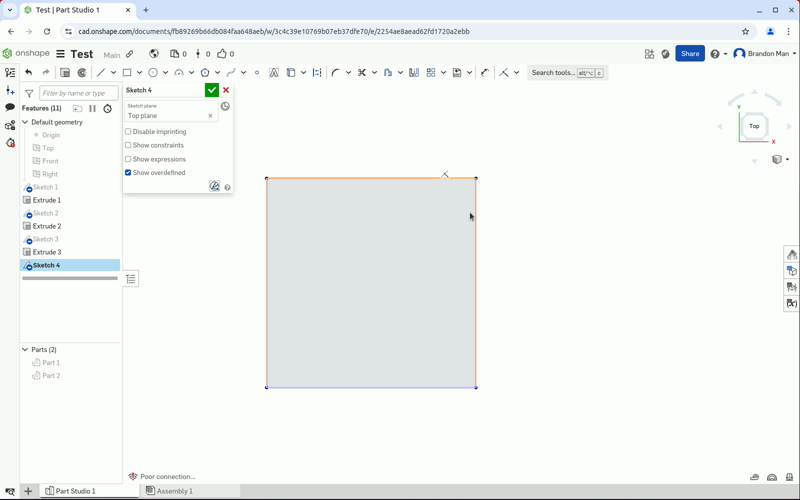
scroll(-6)
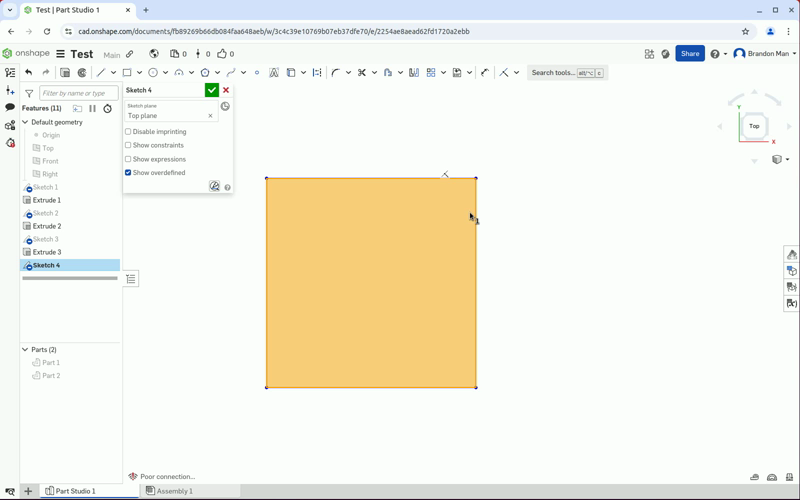
scroll(-6)
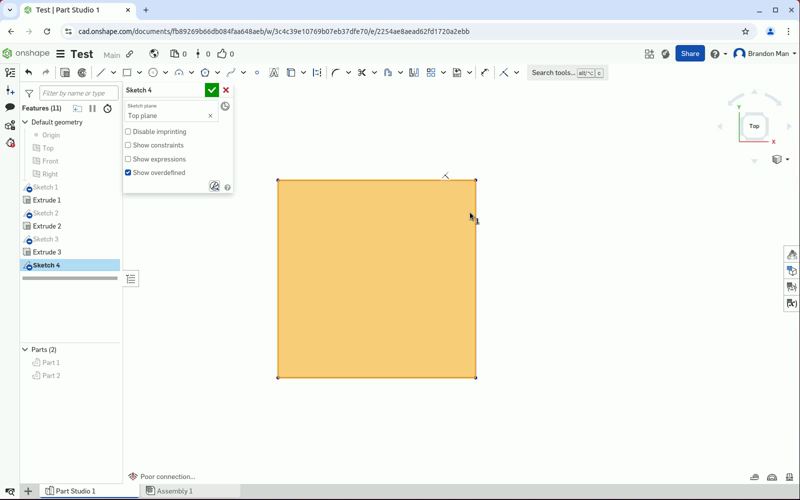
scroll(-6)
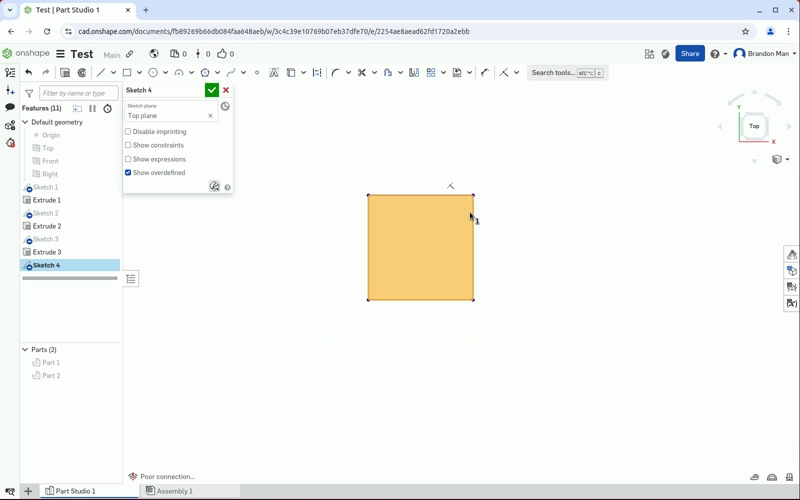
scroll(-6)
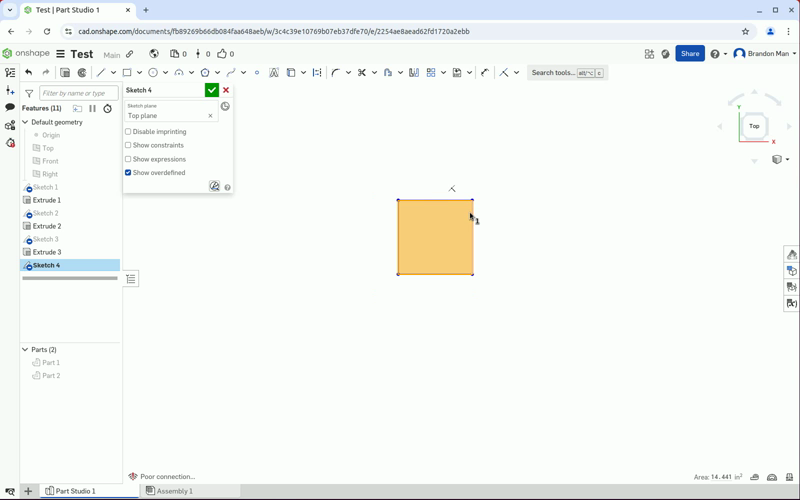
scroll(-6)
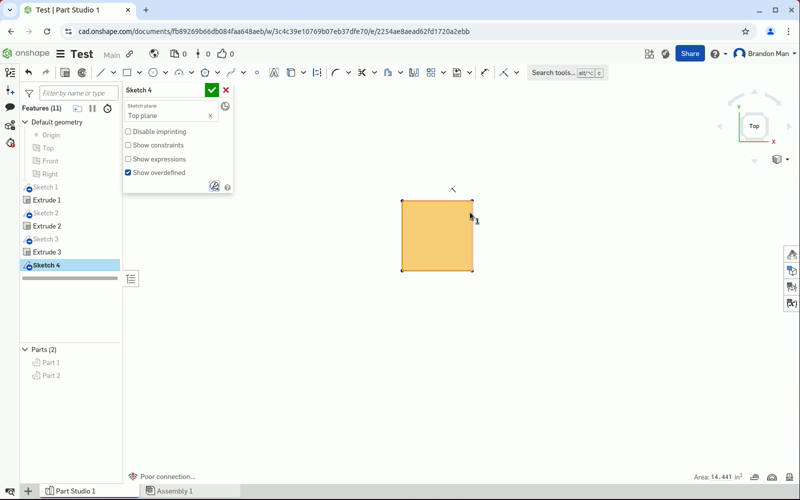
scroll(-6)
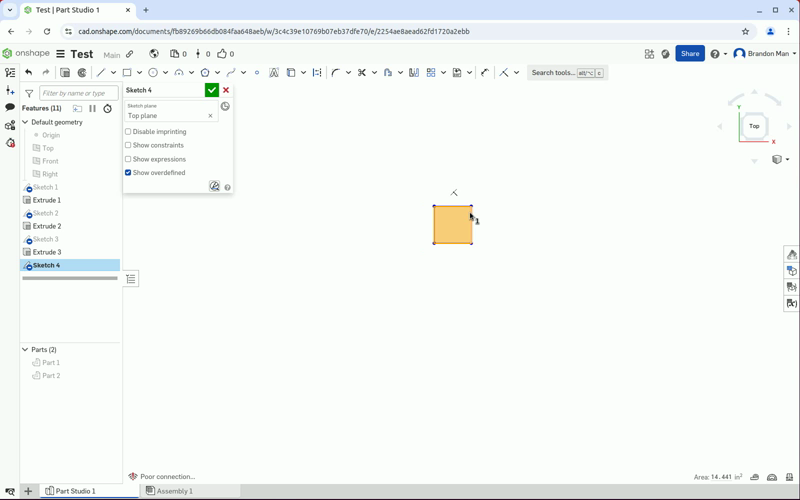
scroll(-6)
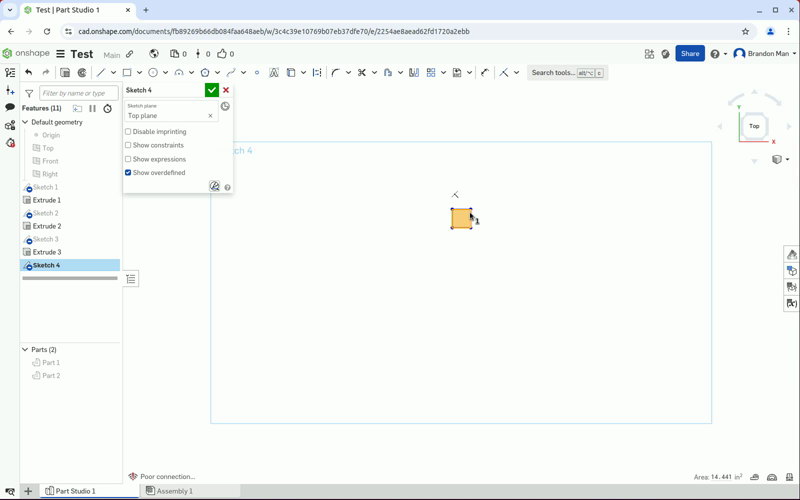
mouse_move(73, 352)
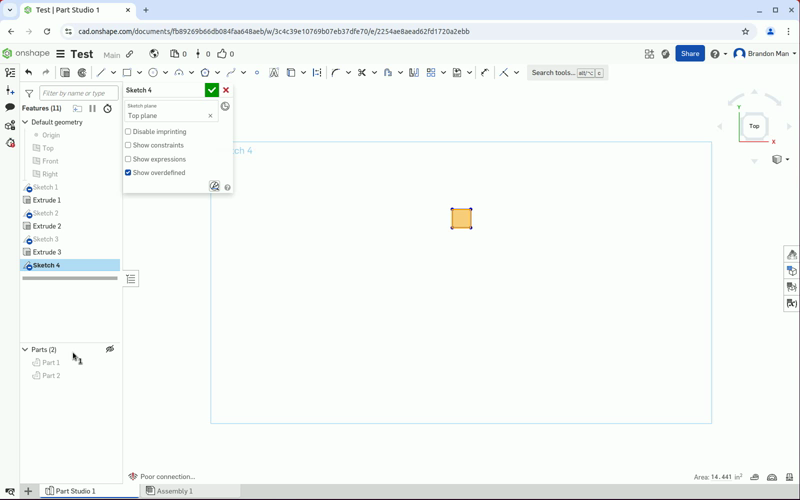
key(shift+y)
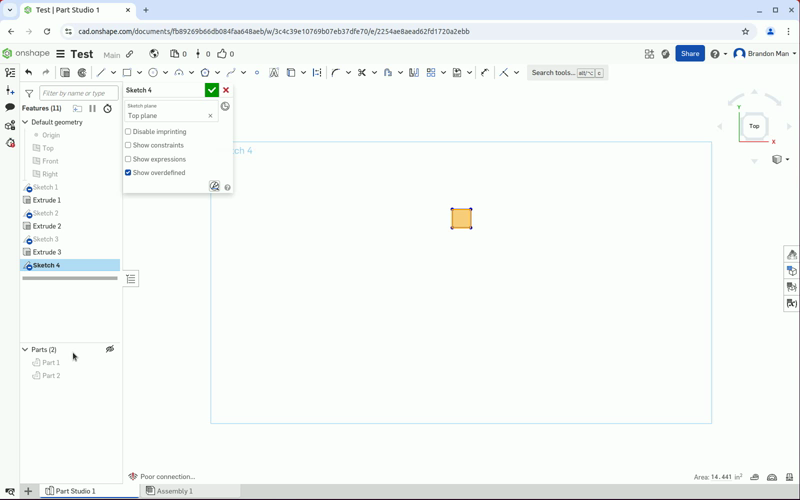
key(shift+e)
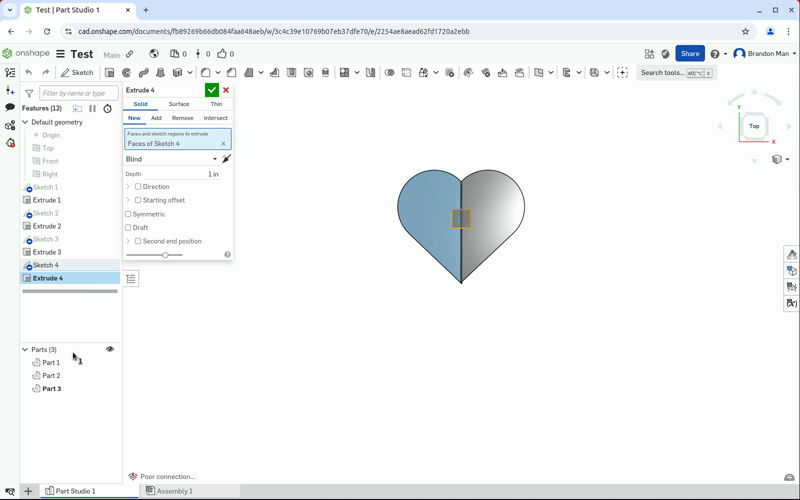
mouse_move(143, 106)
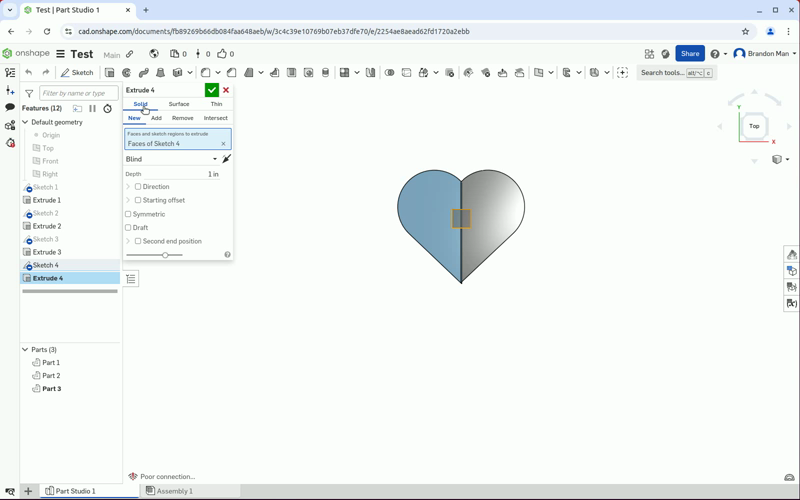
click(143, 106)
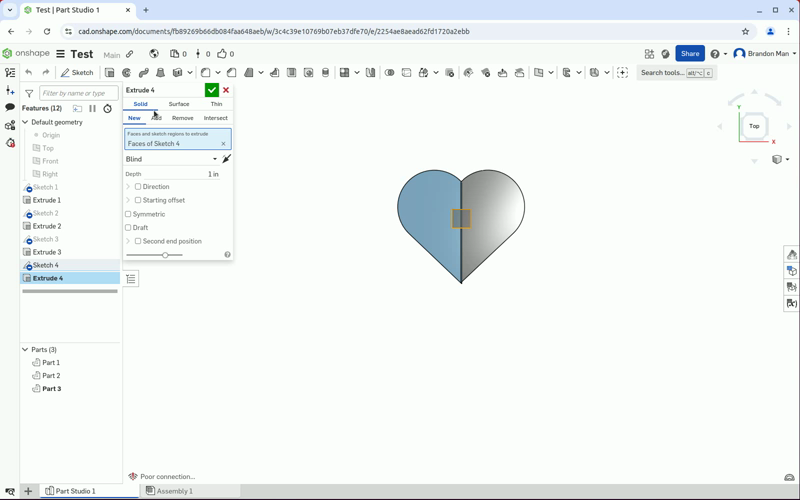
mouse_move(186, 120)
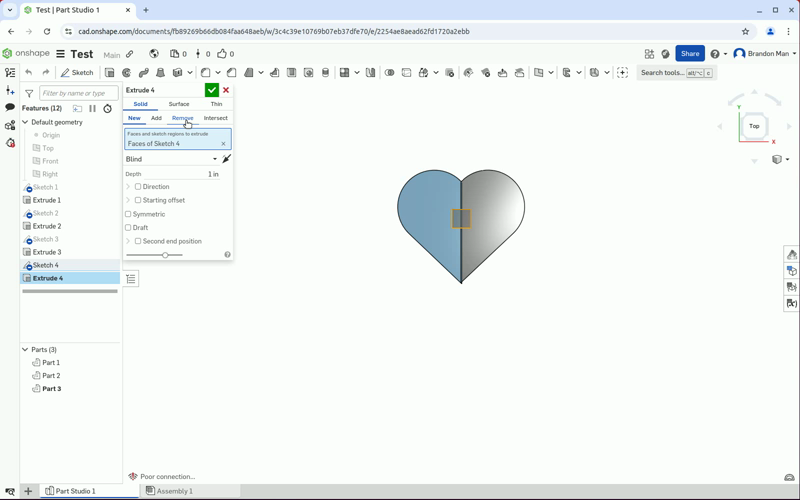
click(186, 120)
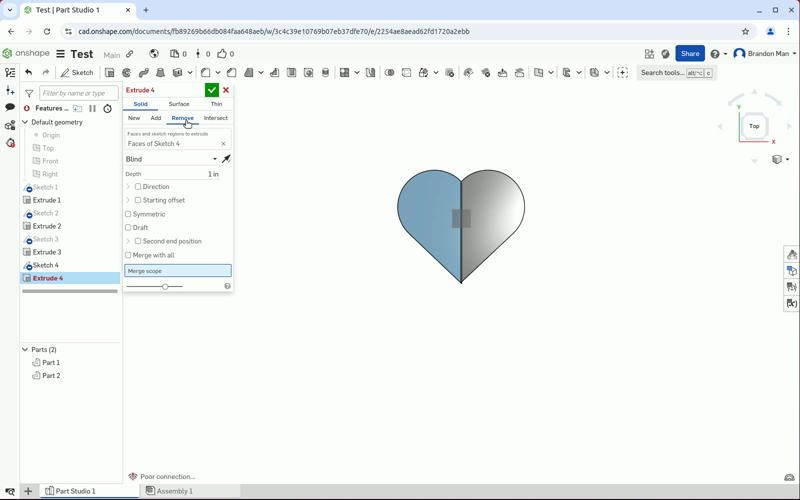
key(tab, 4)
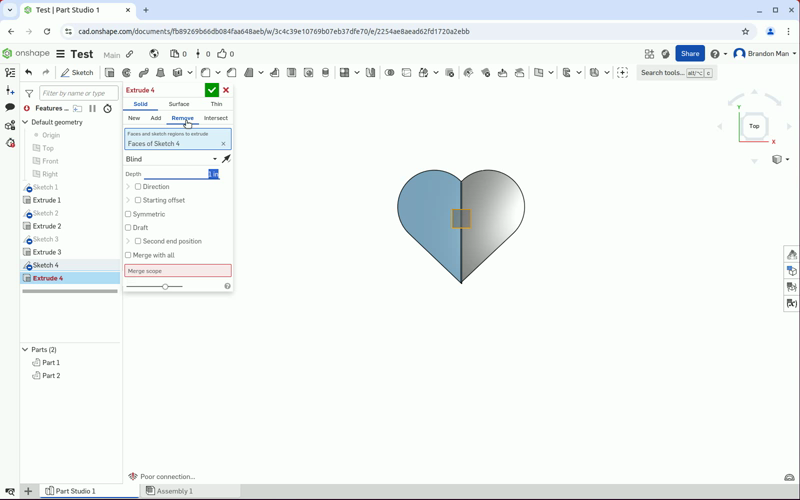
text(8.666)
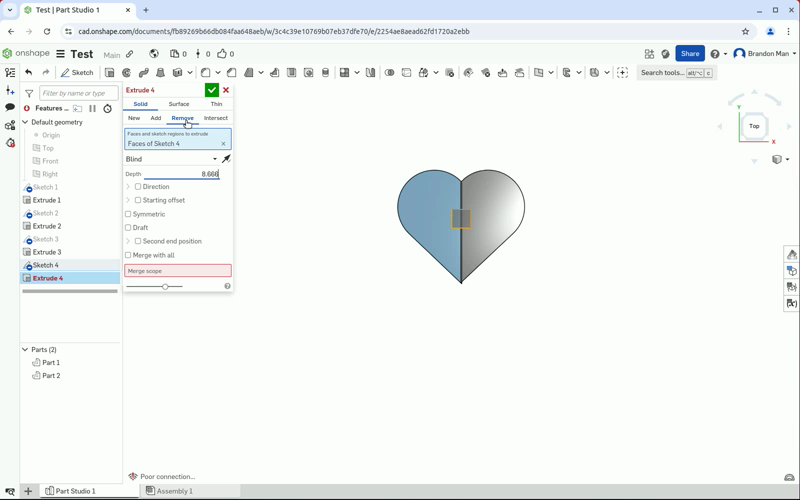
key(tab, 3)
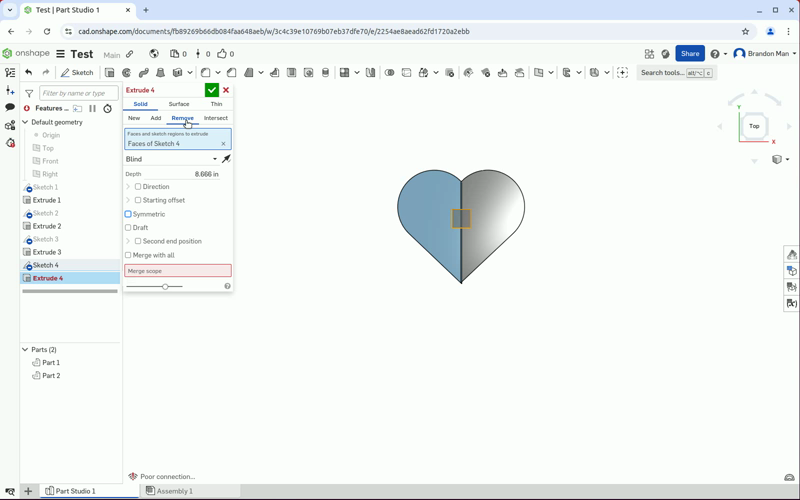
key(space)
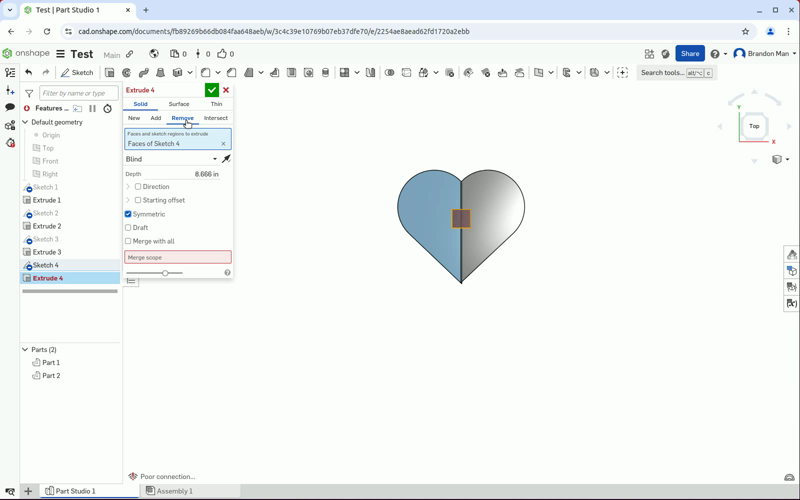
key(tab, 2)
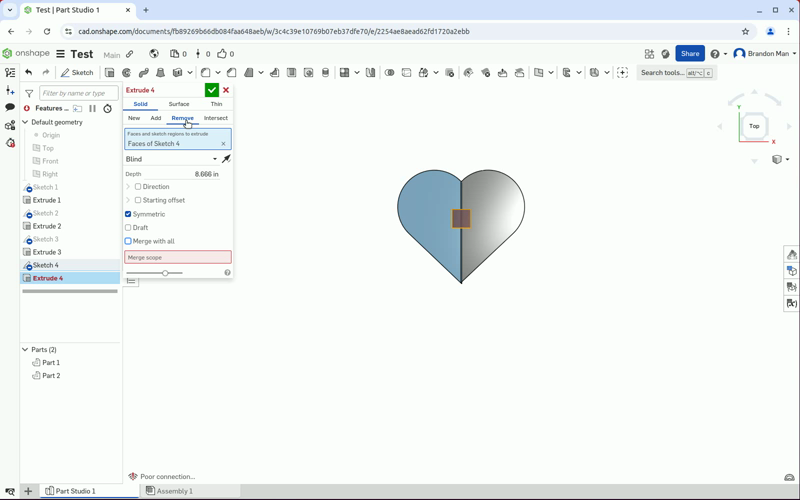
key(space)
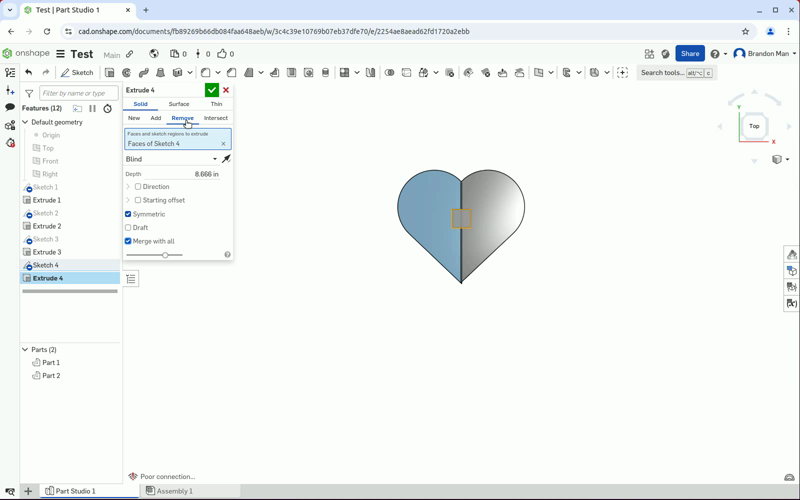
key(enter)
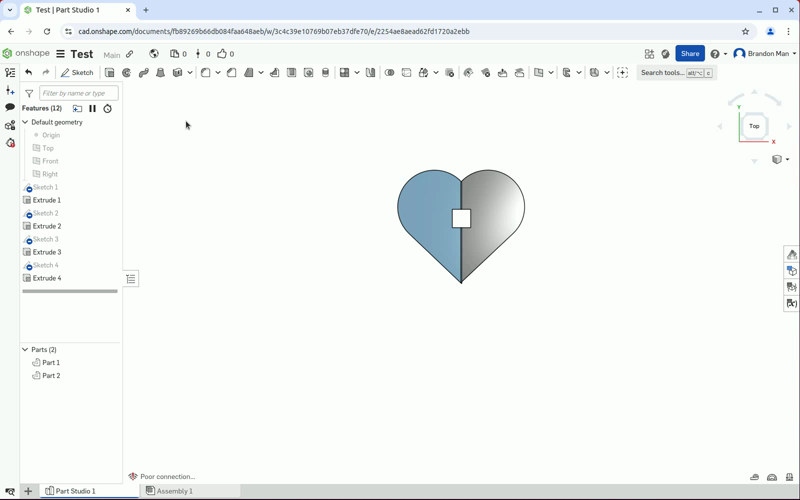
key(shift+h)
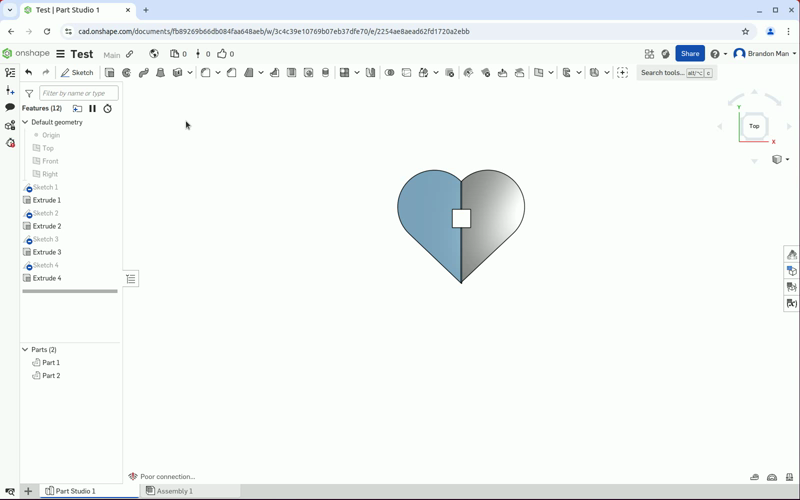
key(shift+h)
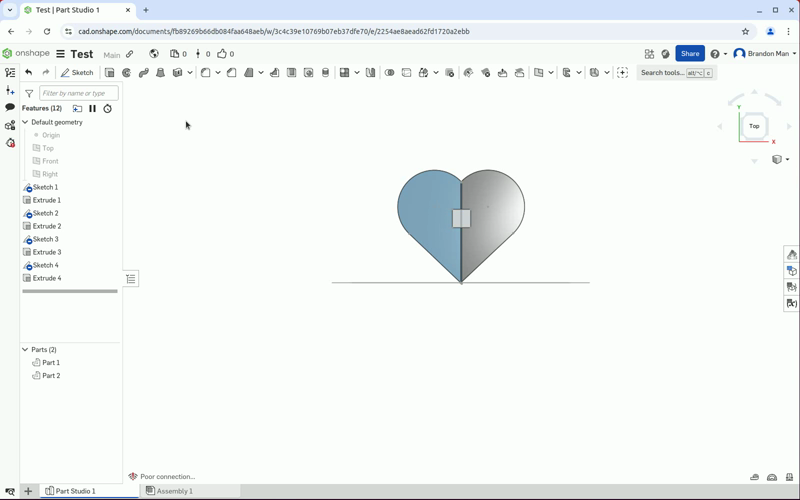
key(shift+7)
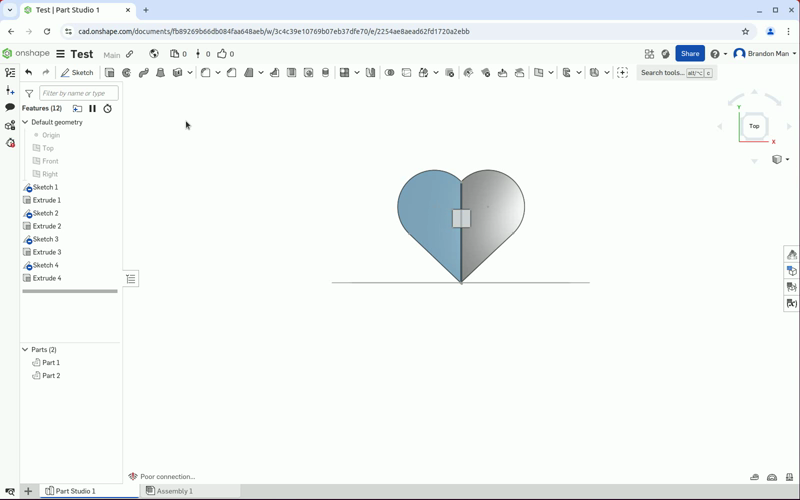
key(up, 3)
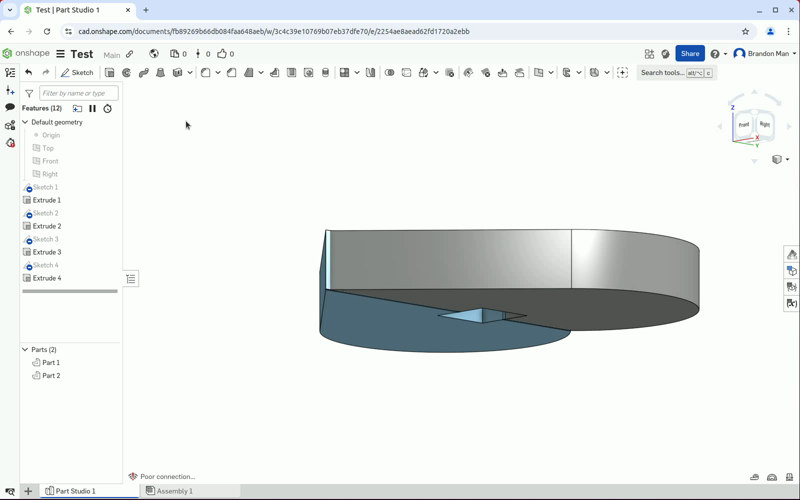
key(left, 3)
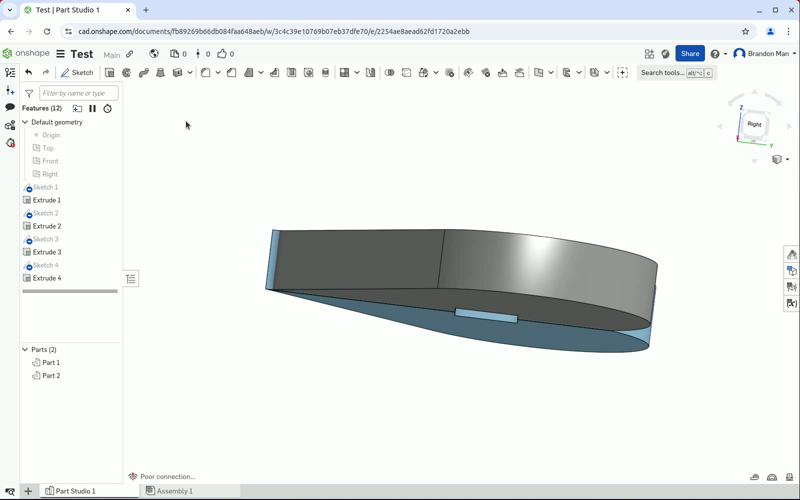
key(right, 3)
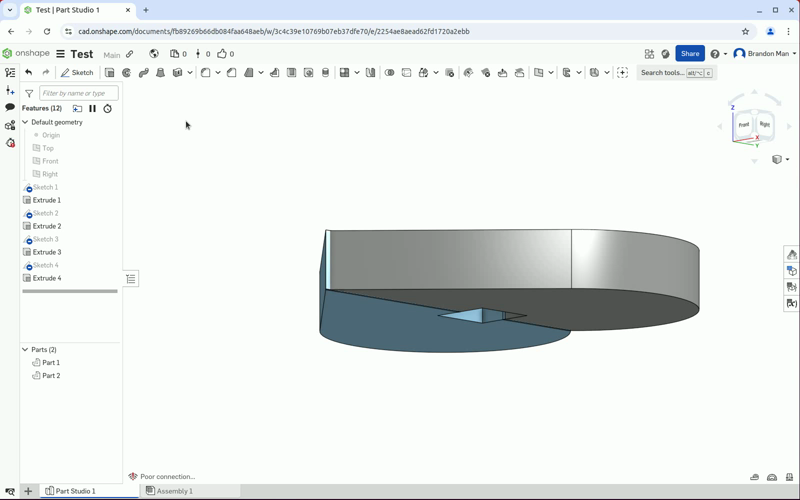
key(down, 3)
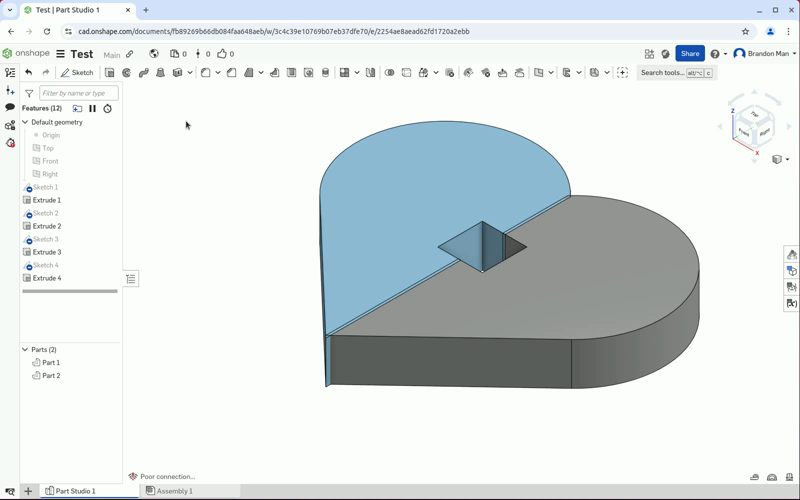
mouse_move(73, 189)
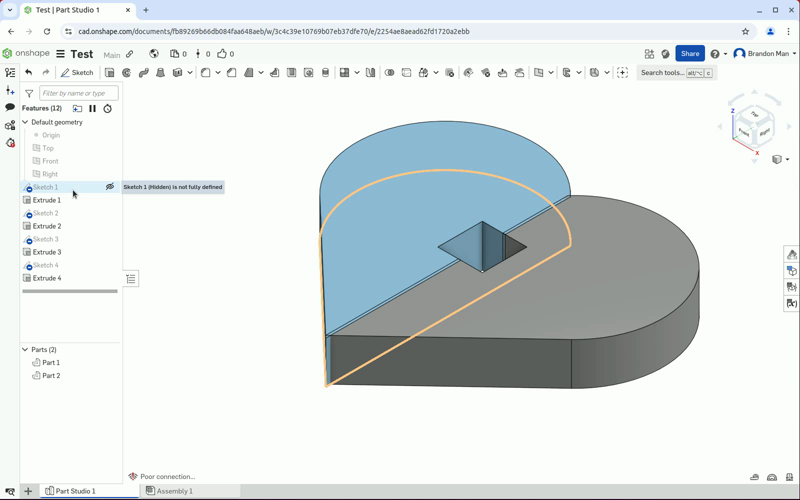
click(73, 189)